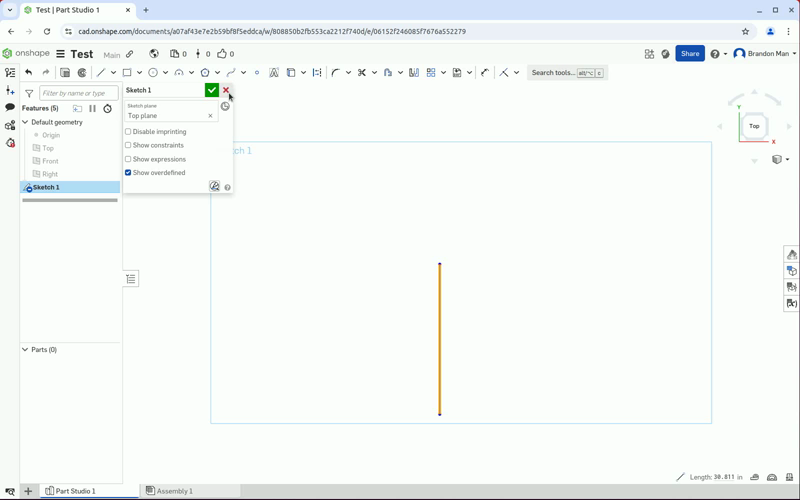
key(shift+h)
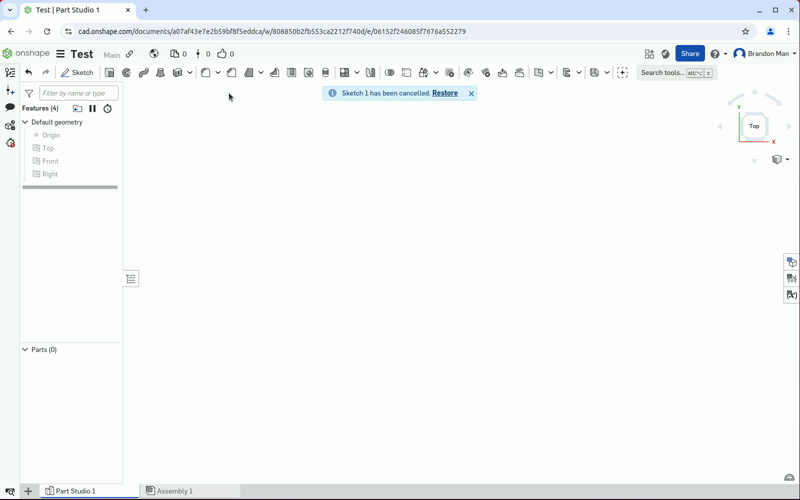
mouse_move(73, 352)
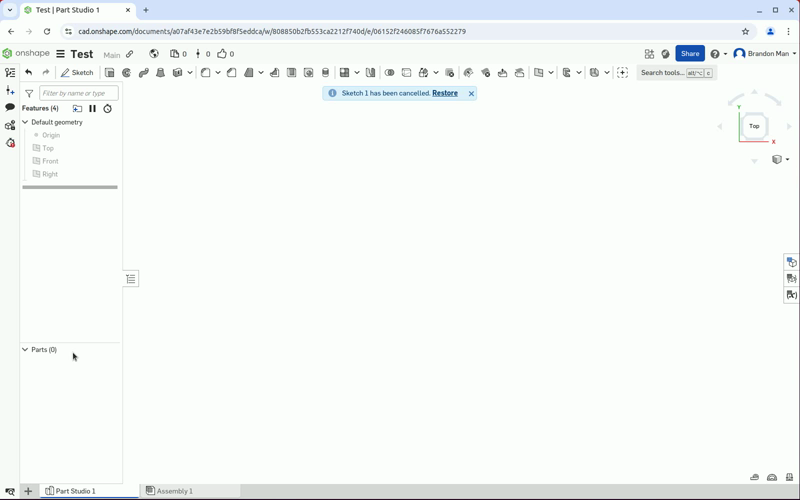
key(y)
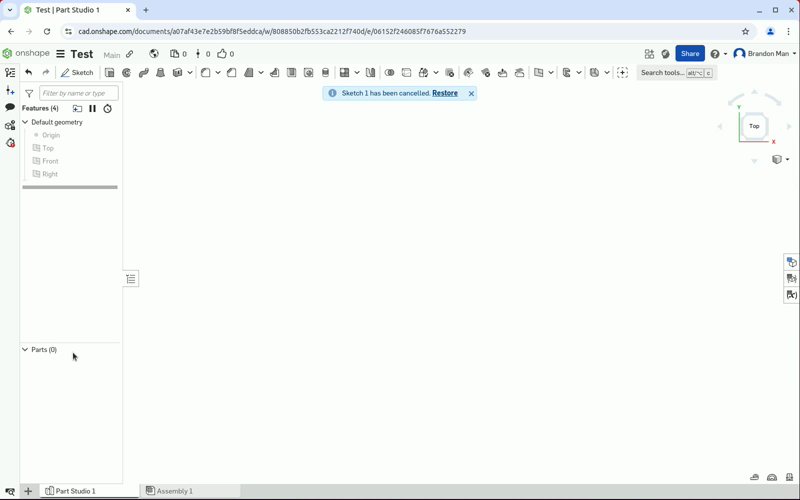
key(shift+p)
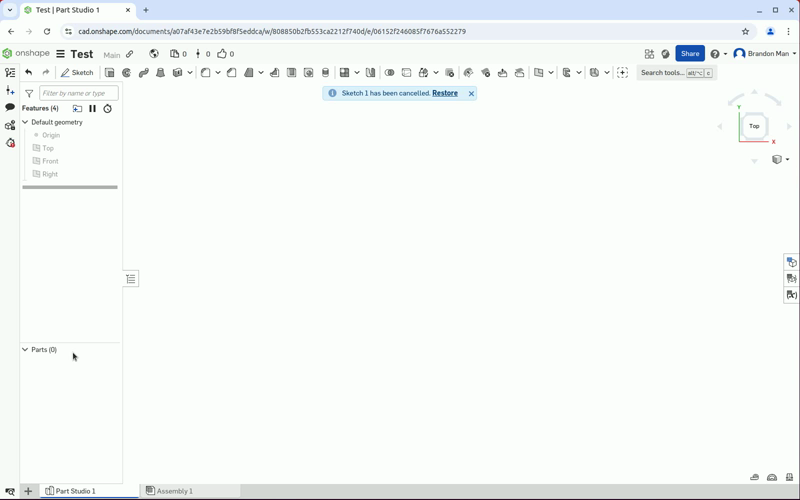
key(space)
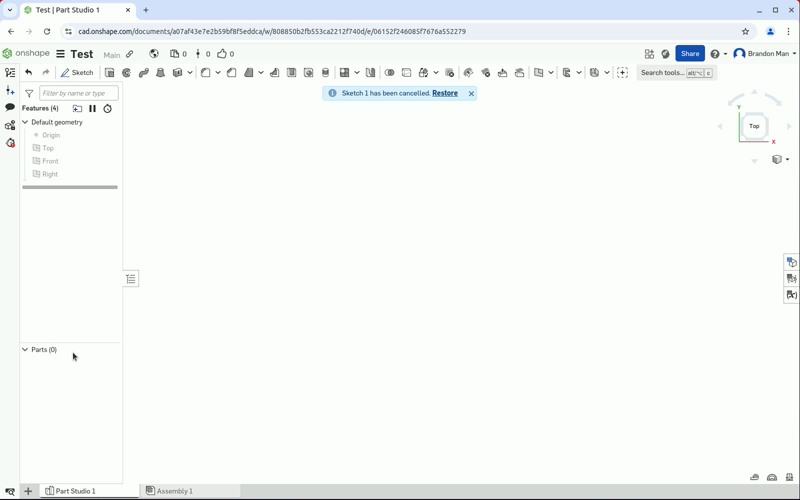
key_down(shift)
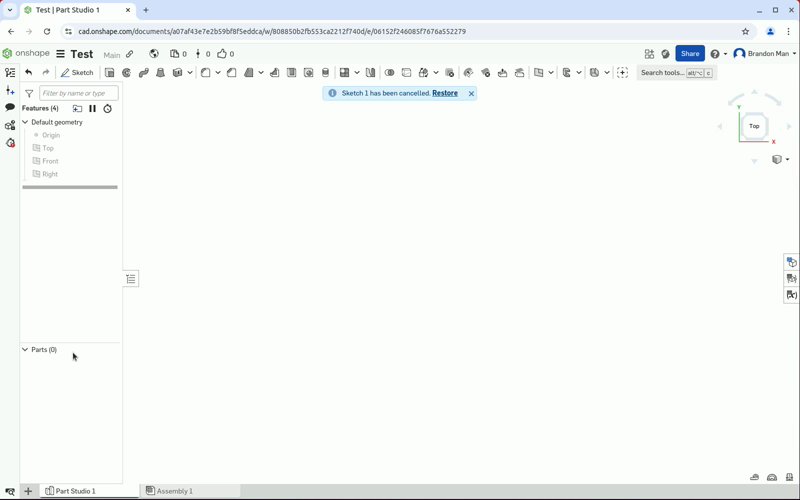
key(up)
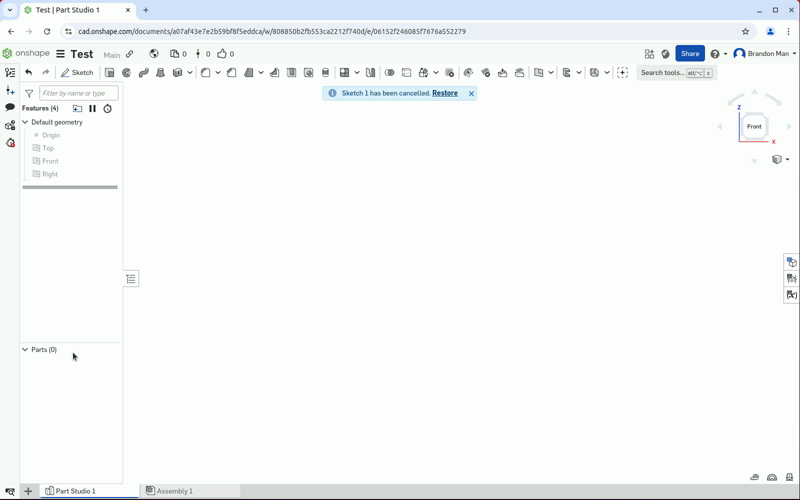
key_up(shift)
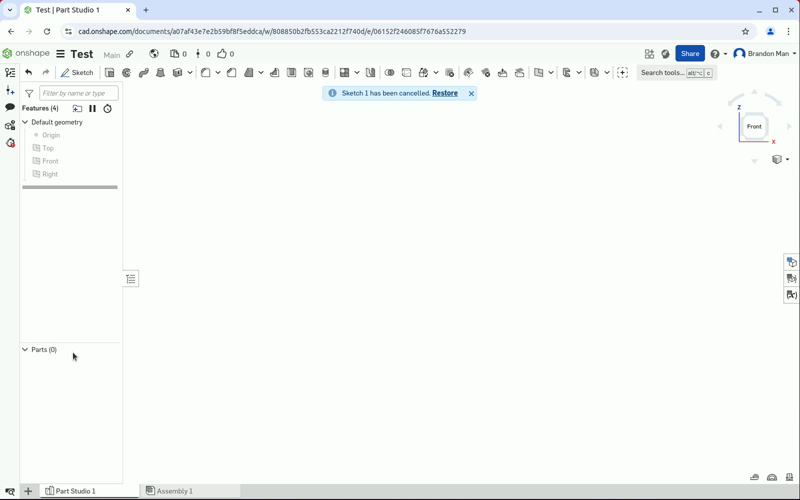
mouse_move(73, 352)
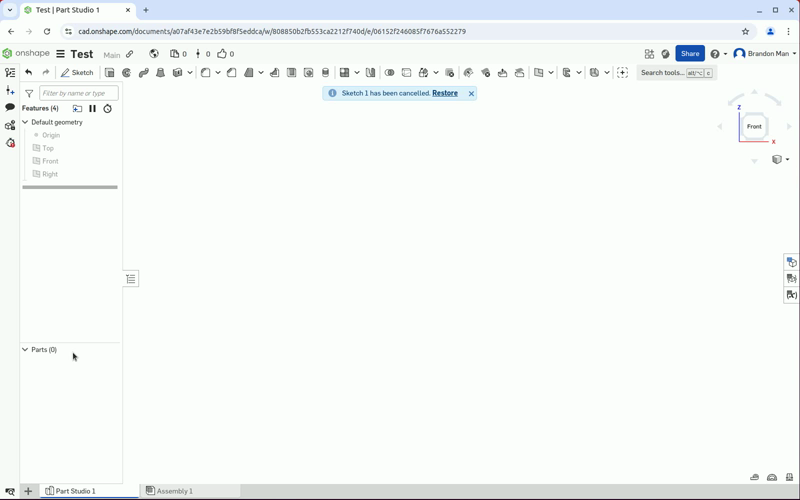
key(shift+y)
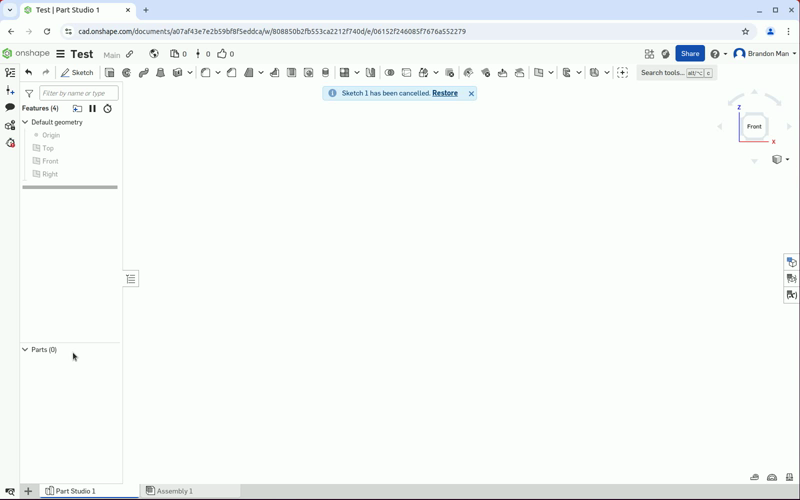
key(shift+s)
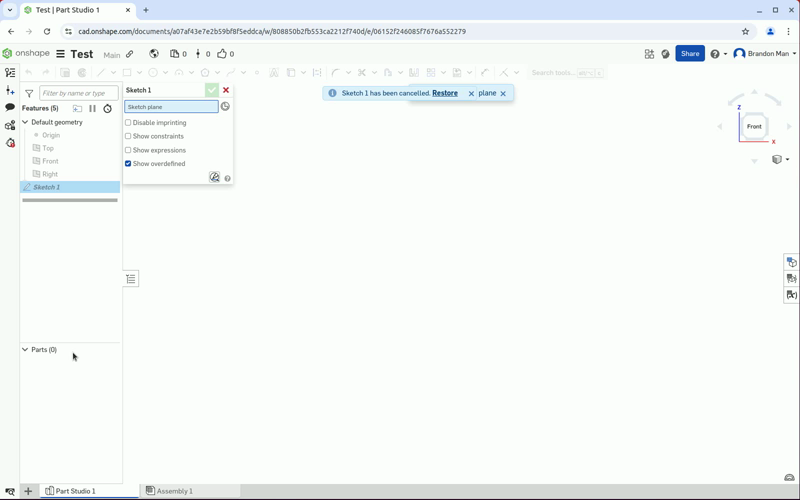
mouse_move(73, 163)
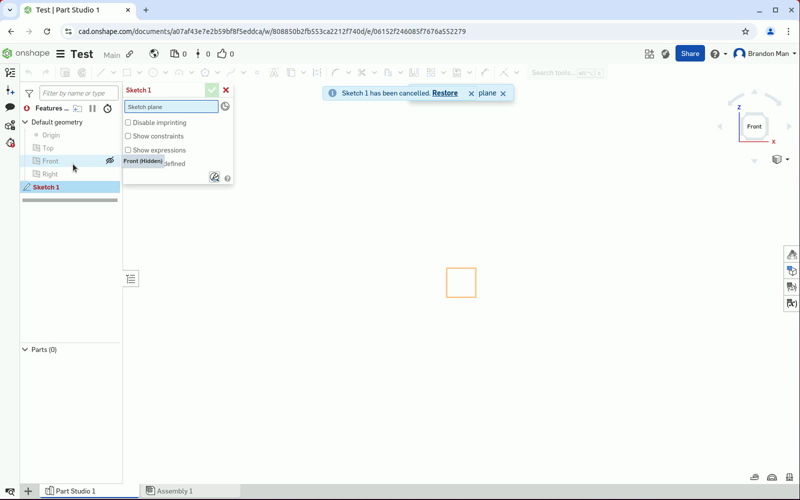
click(73, 163)
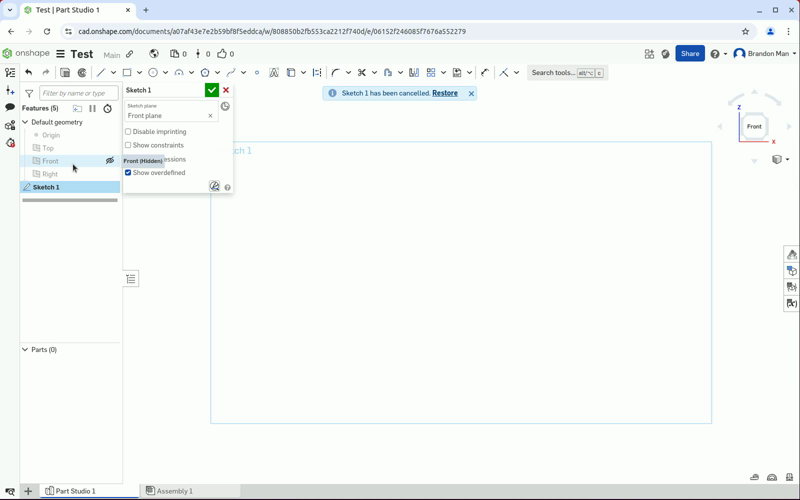
mouse_move(73, 352)
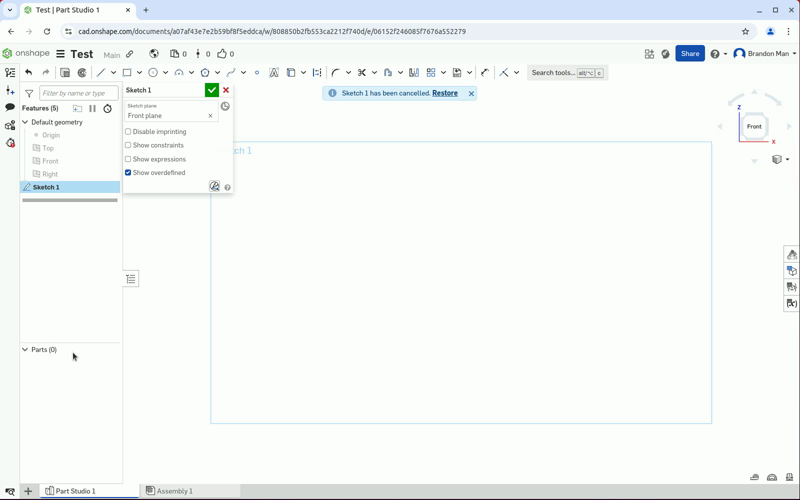
key(y)
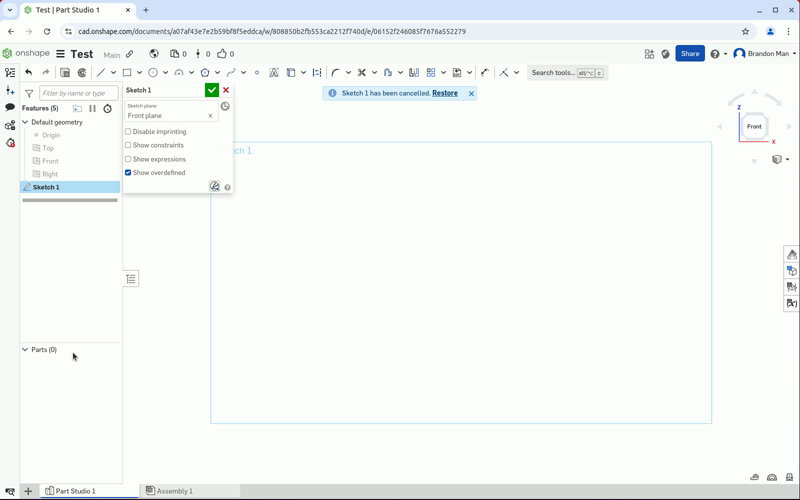
key(c)
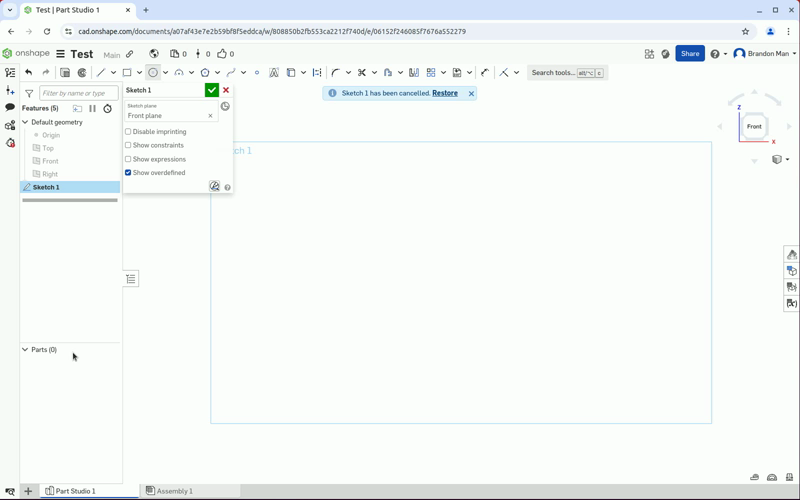
key_down(shift)
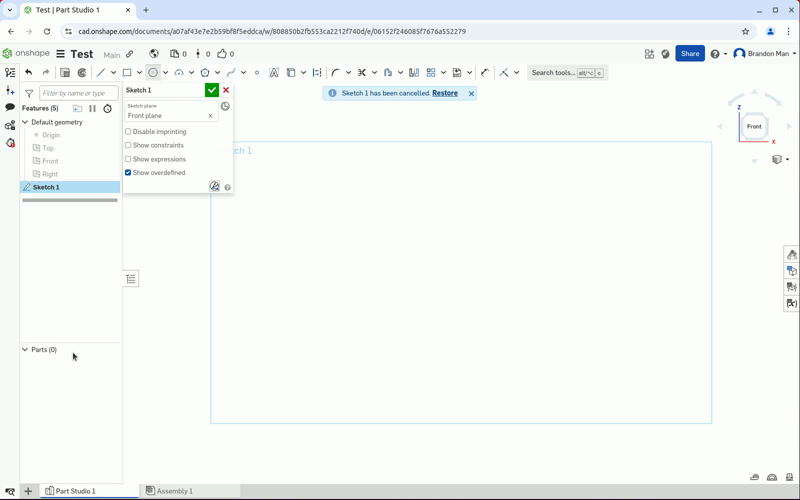
mouse_move(460, 230)
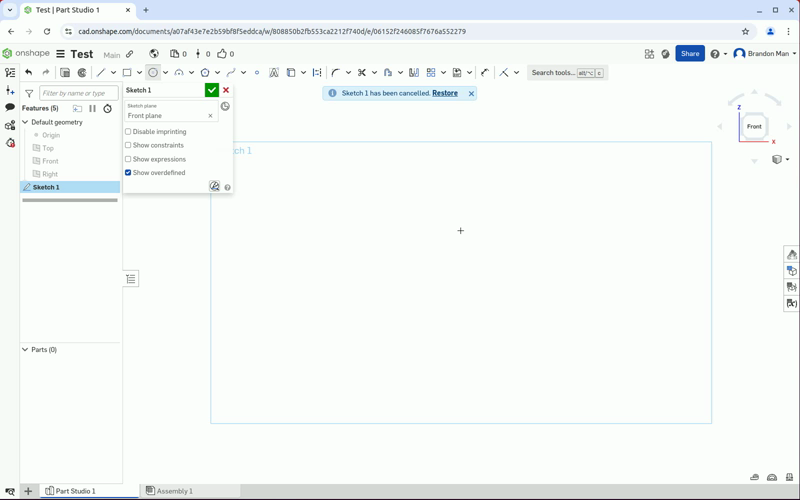
click(460, 230)
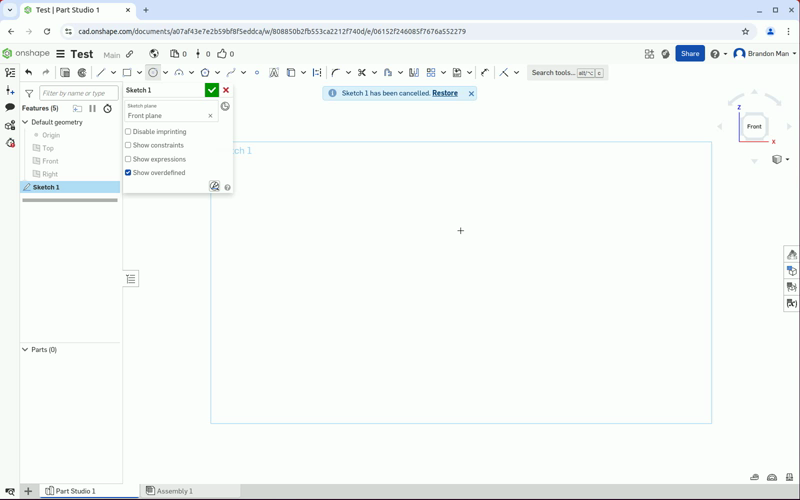
key_up(shift)
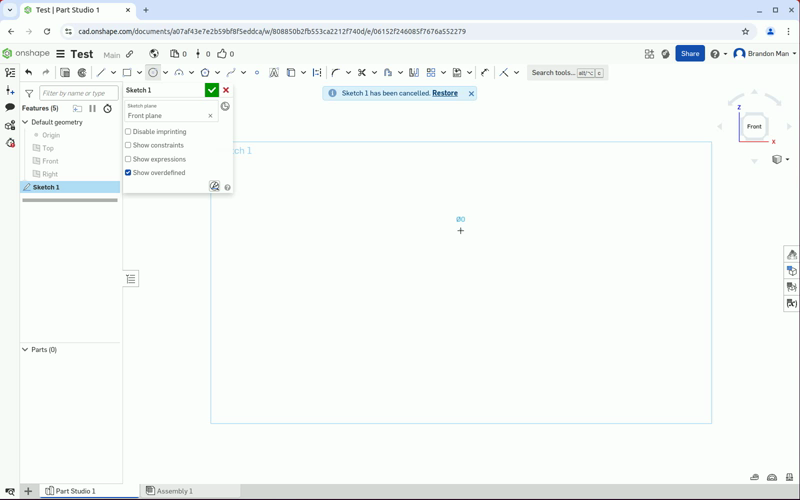
mouse_move(491, 230)
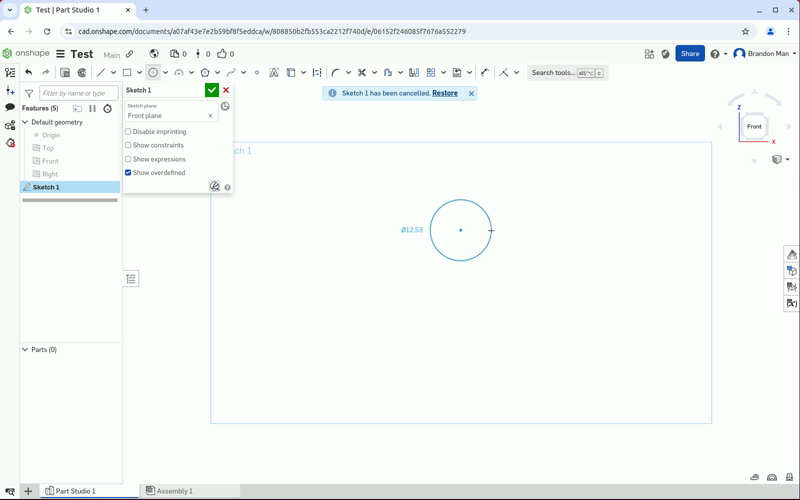
click(491, 230)
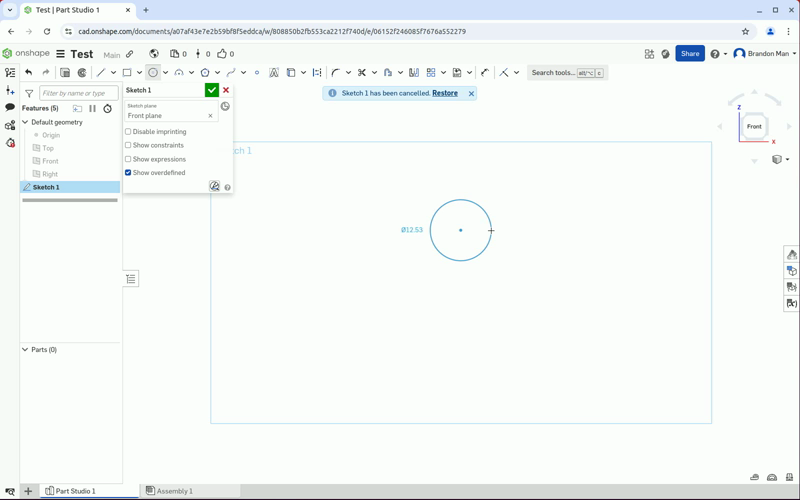
key(esc)
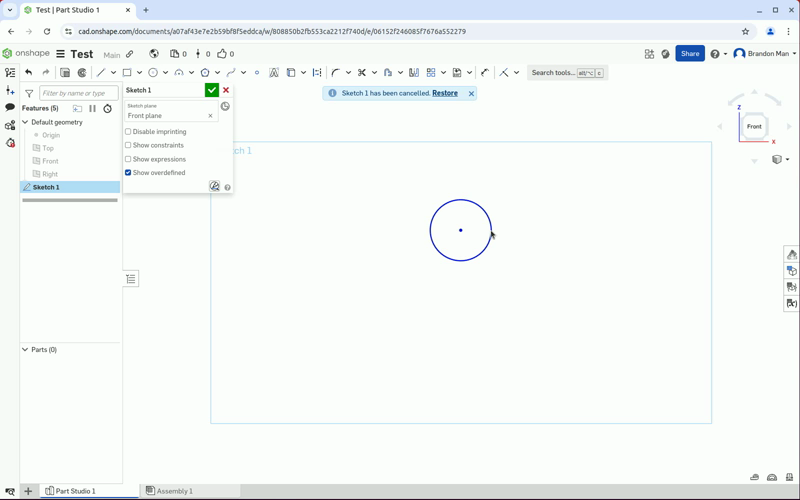
key(c)
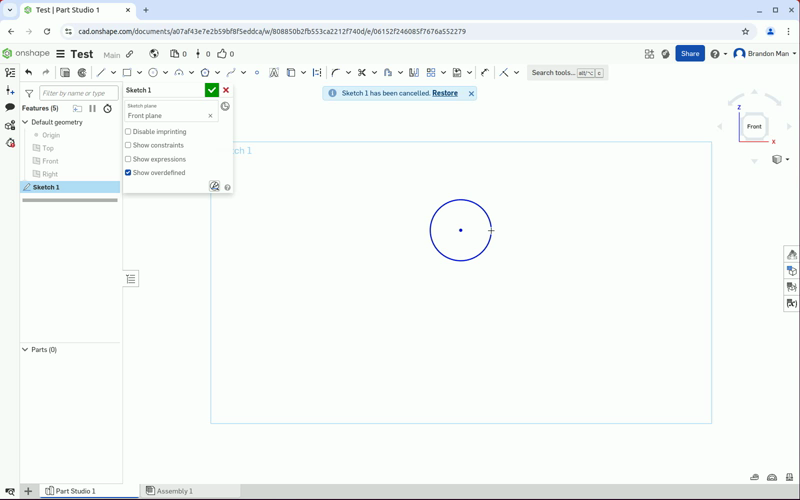
key_down(shift)
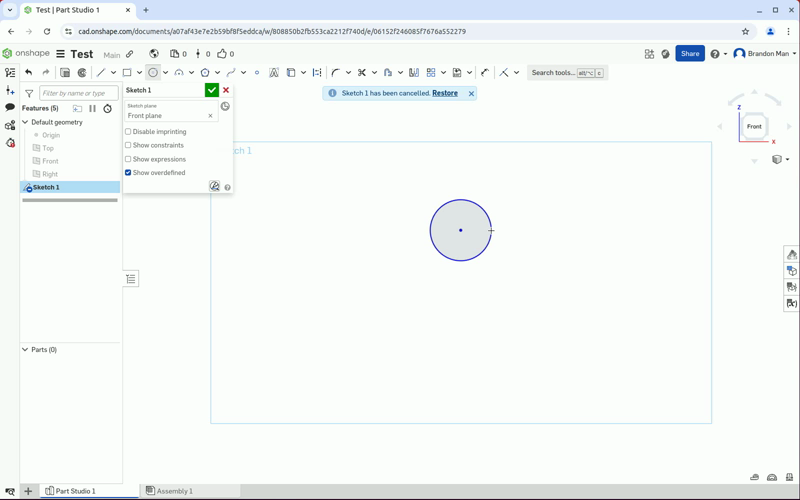
mouse_move(460, 230)
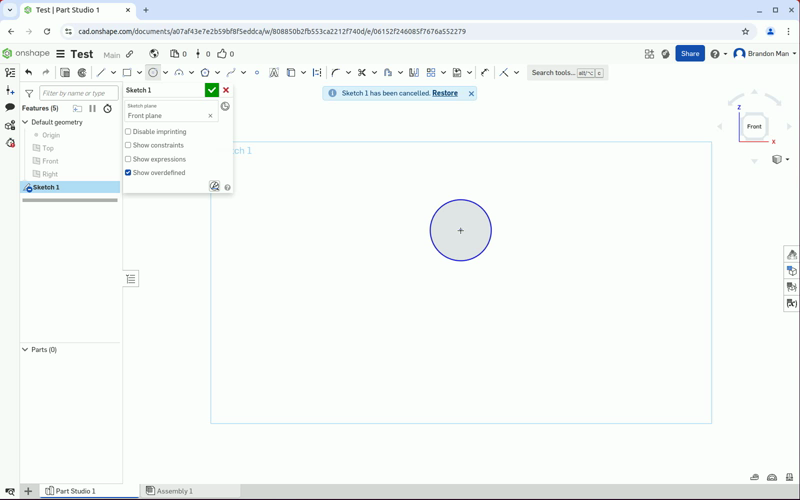
click(460, 230)
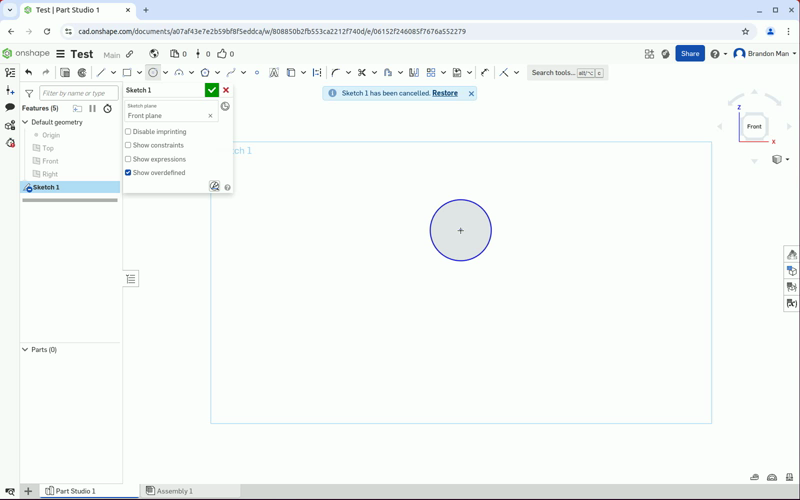
key_up(shift)
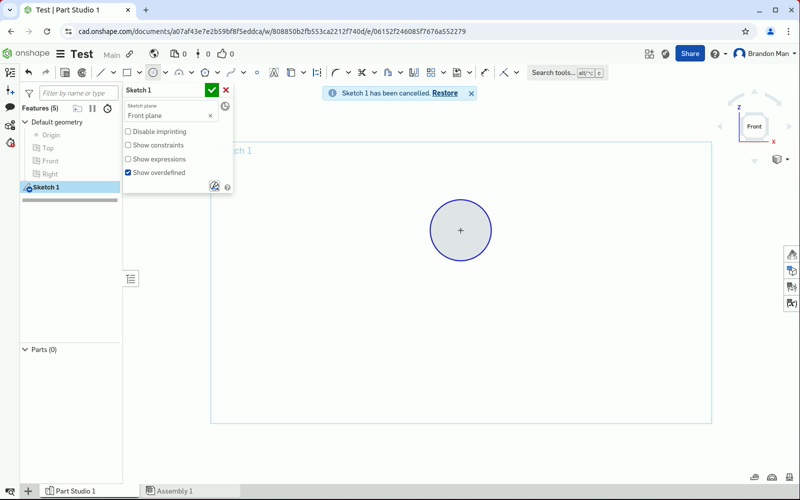
mouse_move(476, 230)
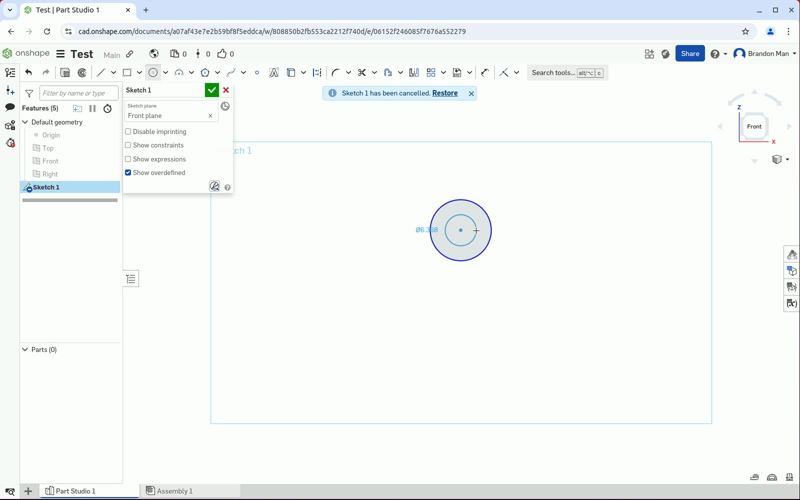
click(476, 230)
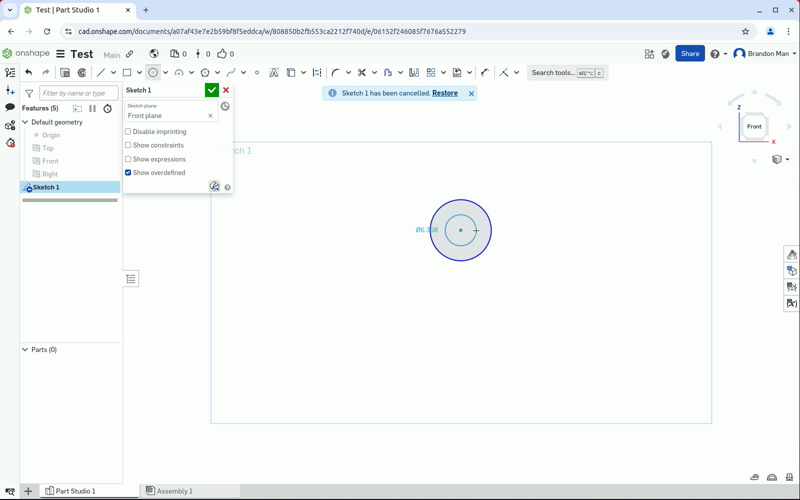
key(esc)
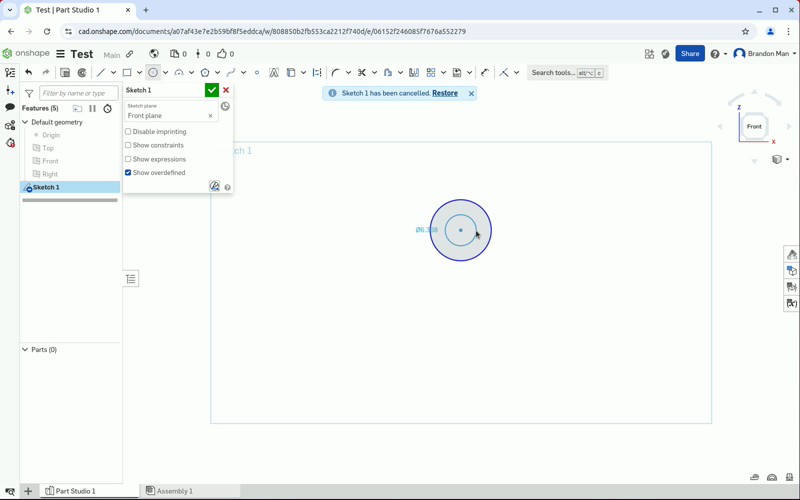
mouse_move(450, 212)
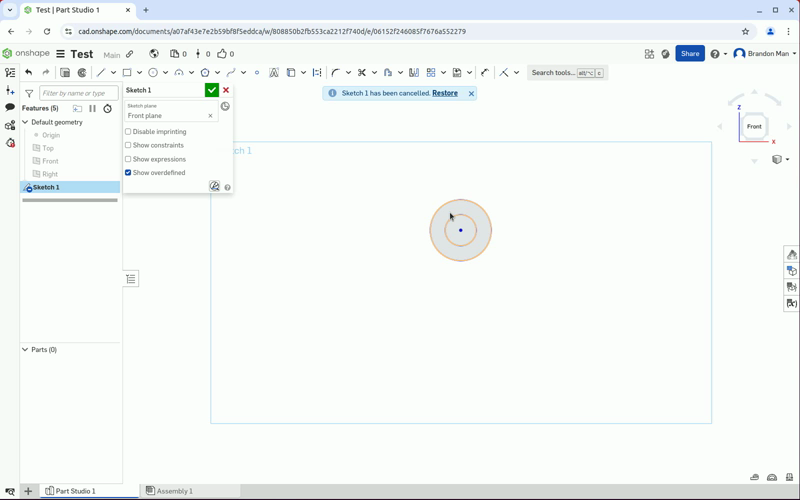
click(450, 212)
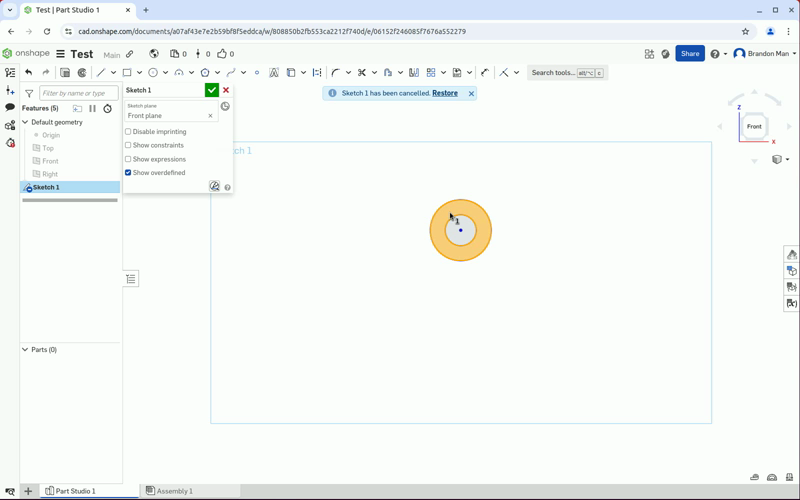
mouse_move(73, 352)
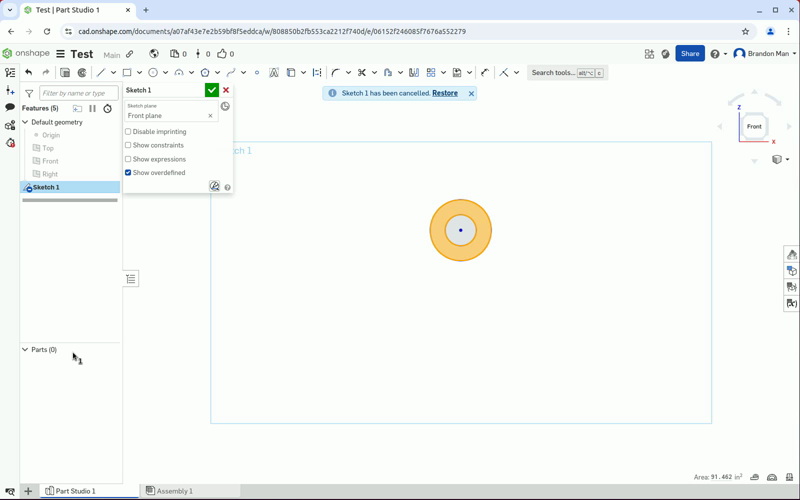
key(shift+y)
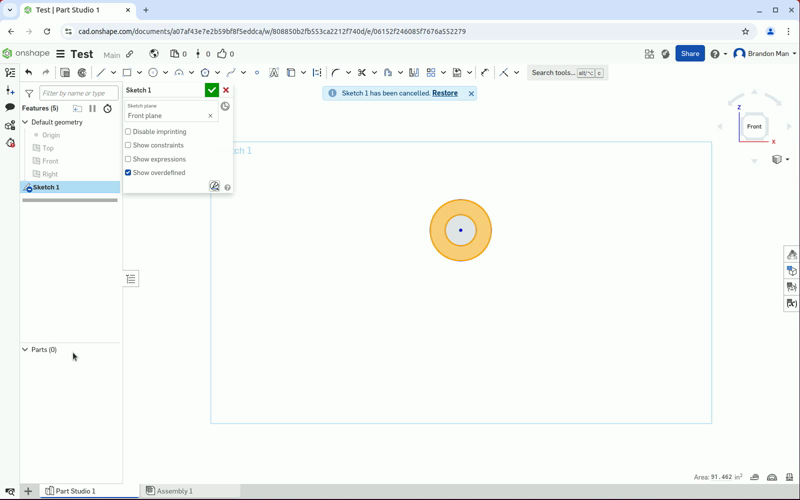
key(shift+e)
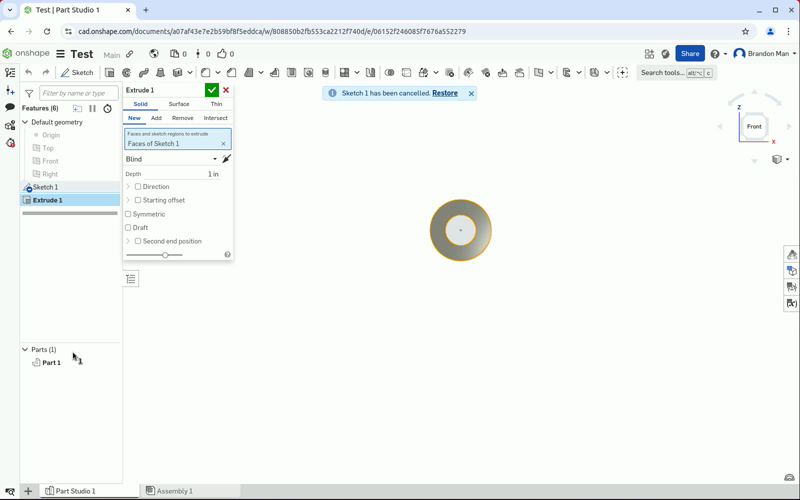
mouse_move(143, 106)
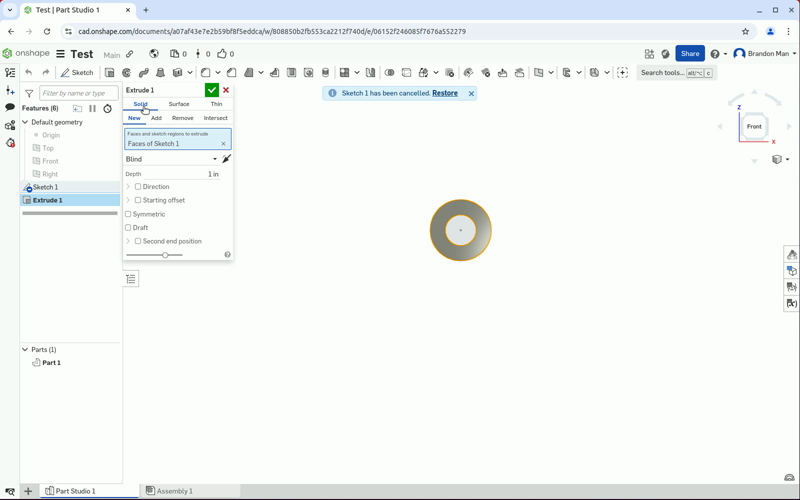
click(143, 106)
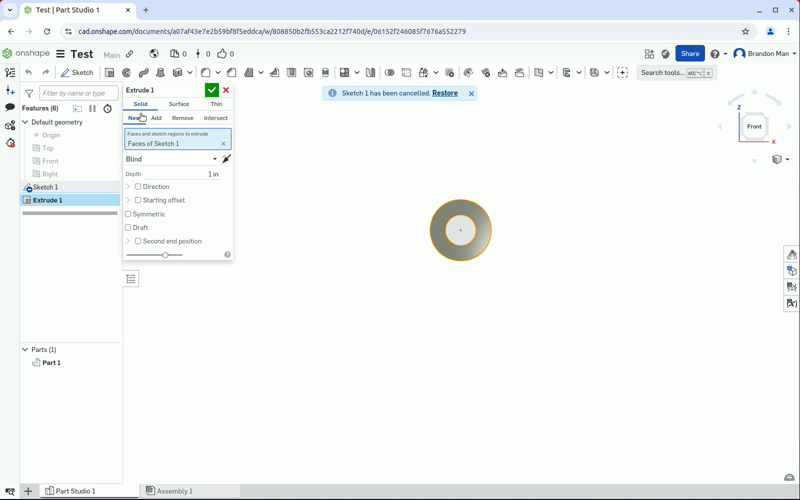
mouse_move(137, 120)
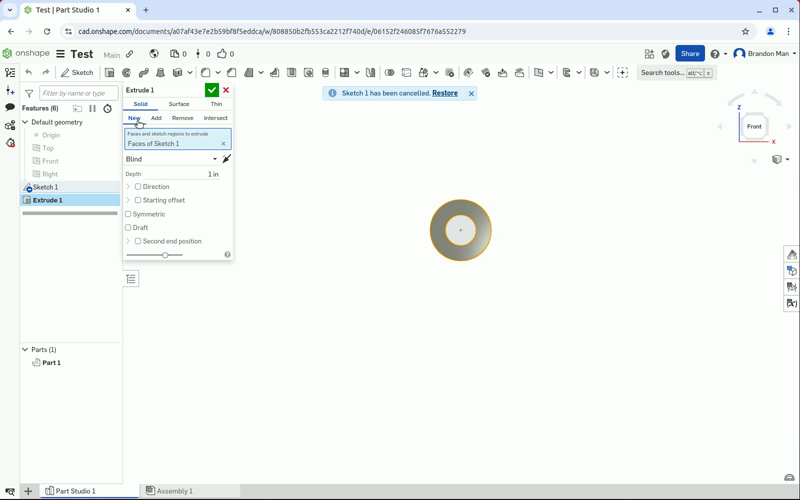
click(137, 120)
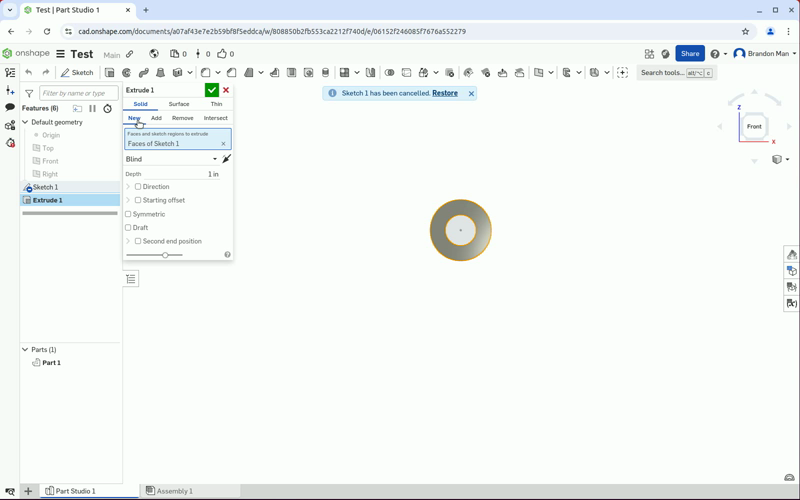
key(tab, 4)
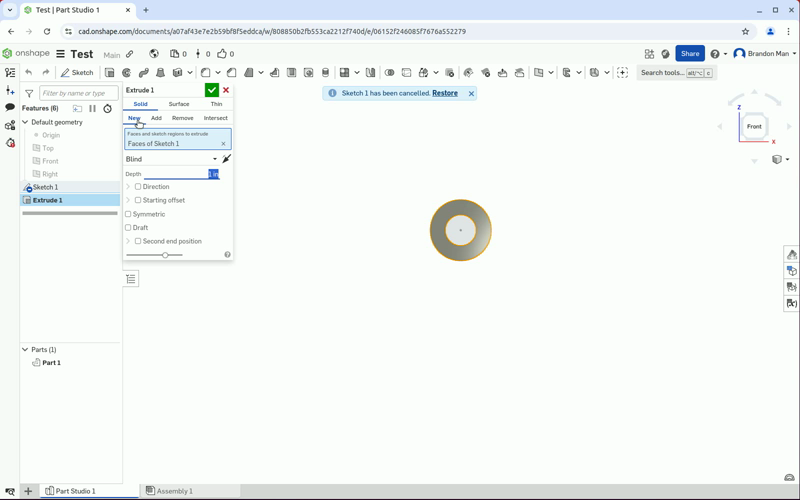
text(8.666)
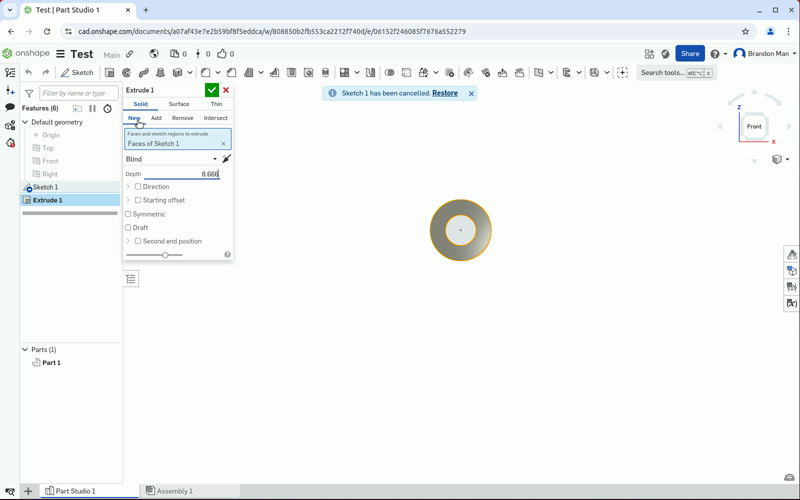
key(enter)
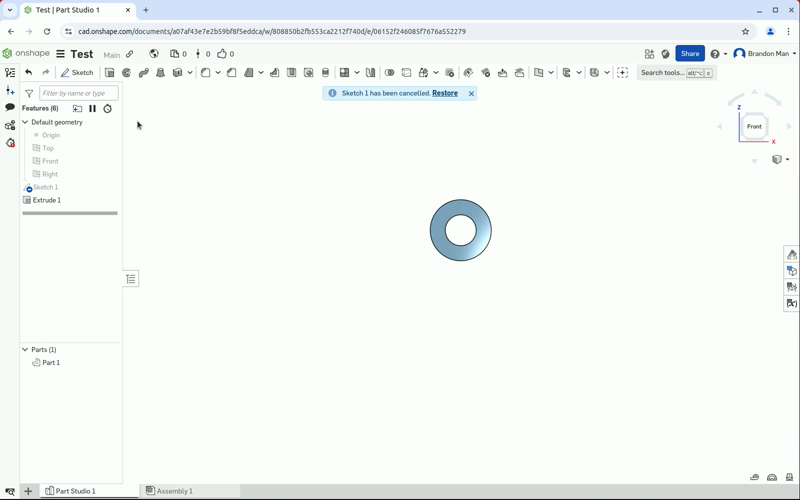
key(shift+h)
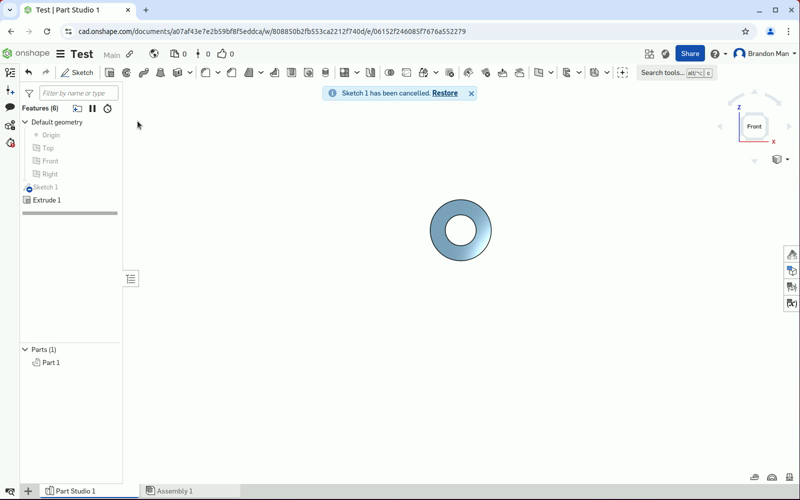
key(shift+h)
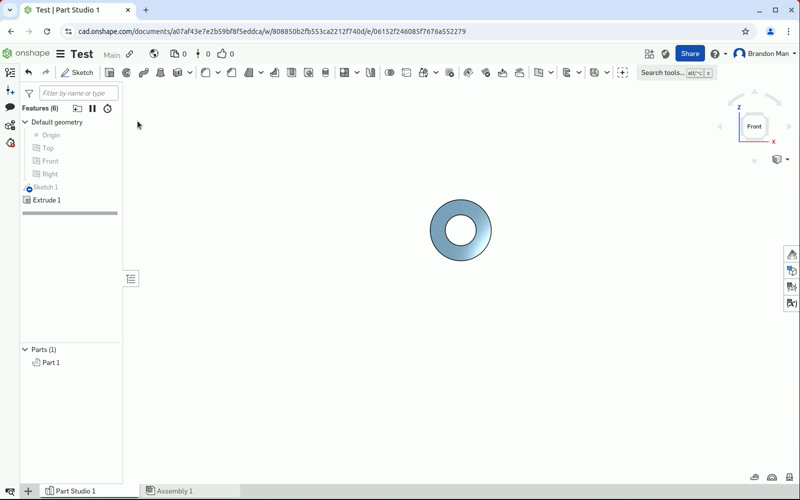
mouse_move(73, 189)
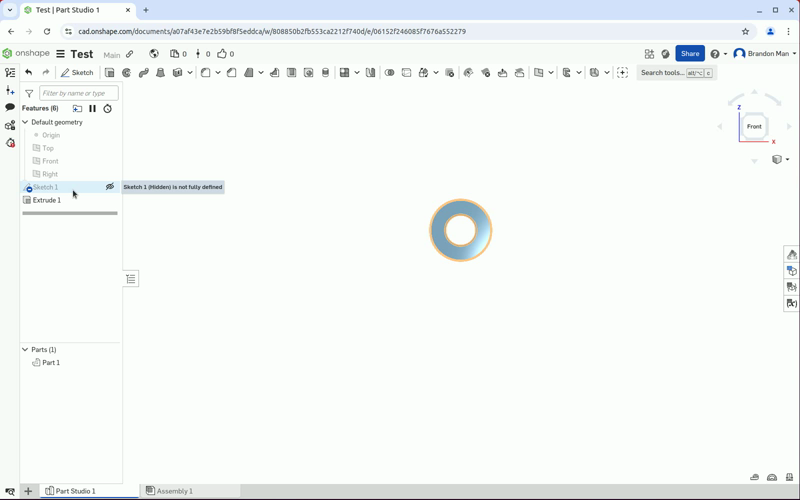
click(73, 189)
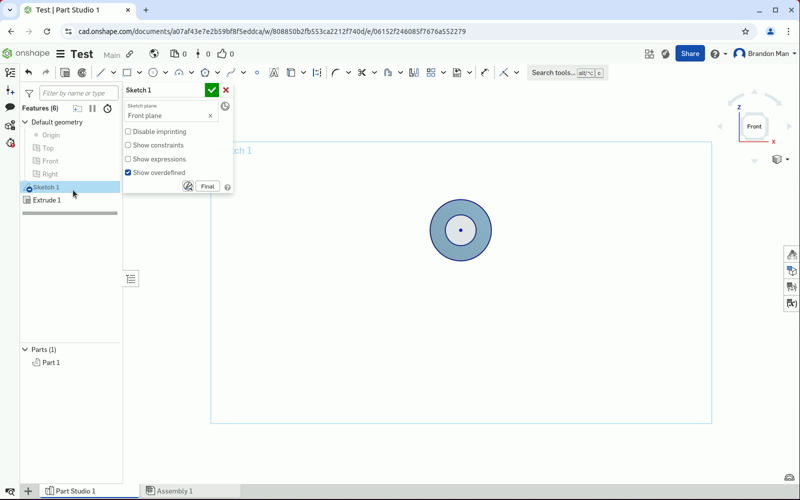
mouse_move(229, 92)
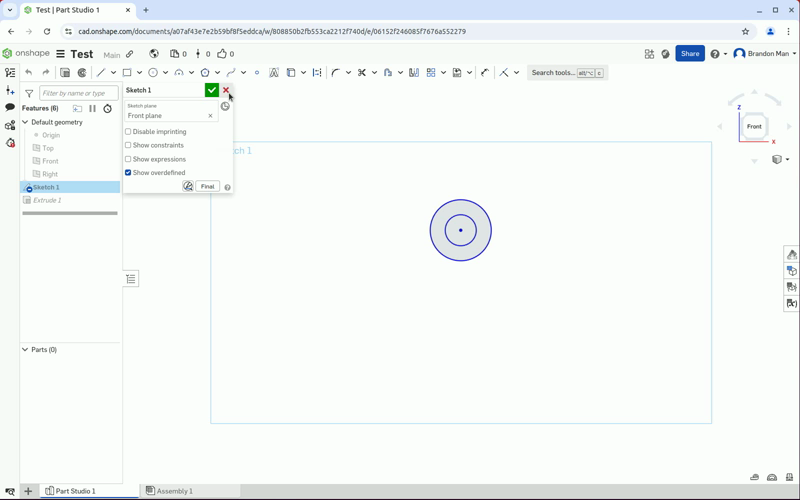
click(229, 92)
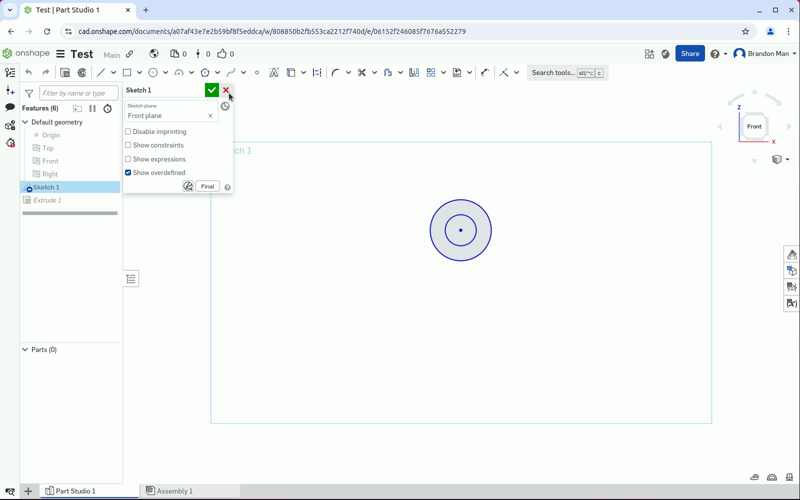
key(shift+s)
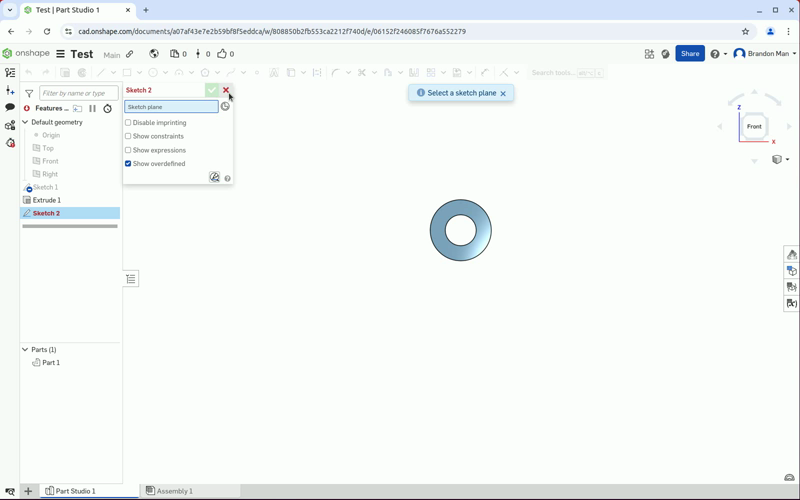
mouse_move(73, 163)
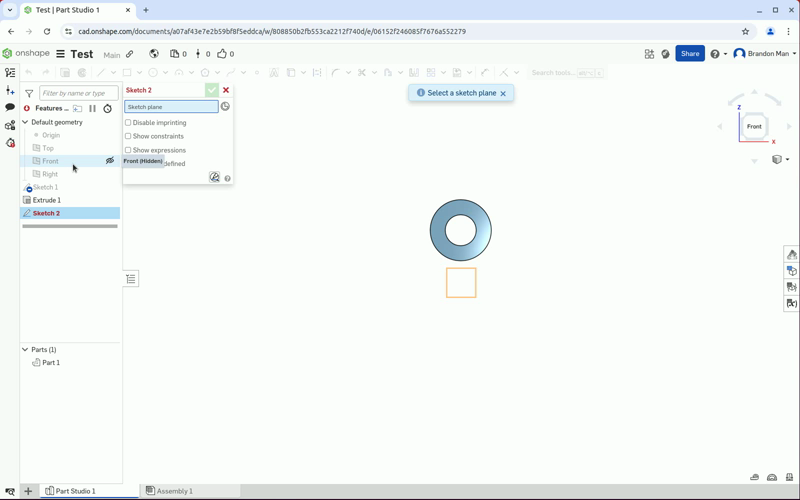
click(73, 163)
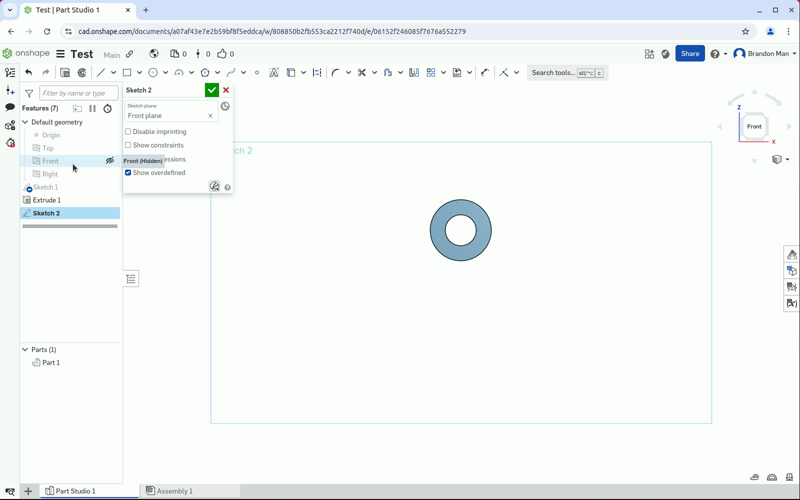
mouse_move(73, 352)
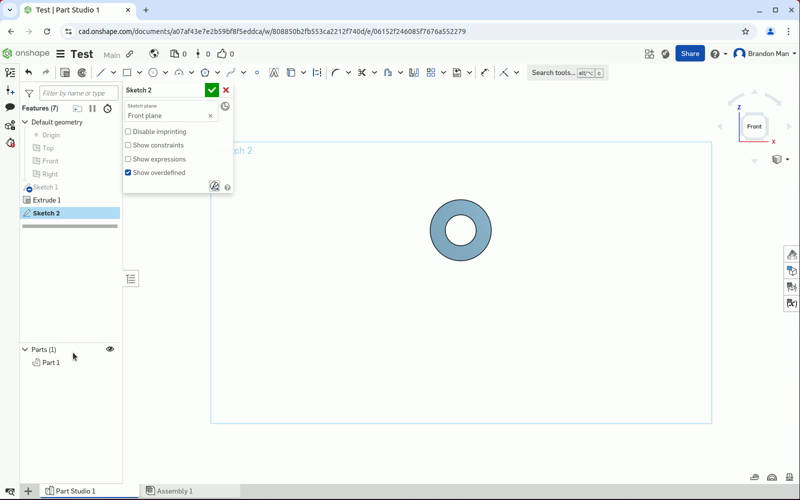
key(y)
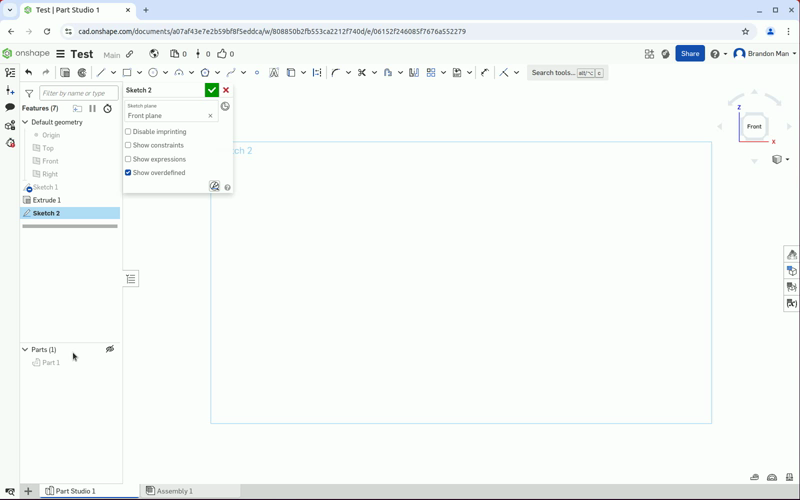
key(l)
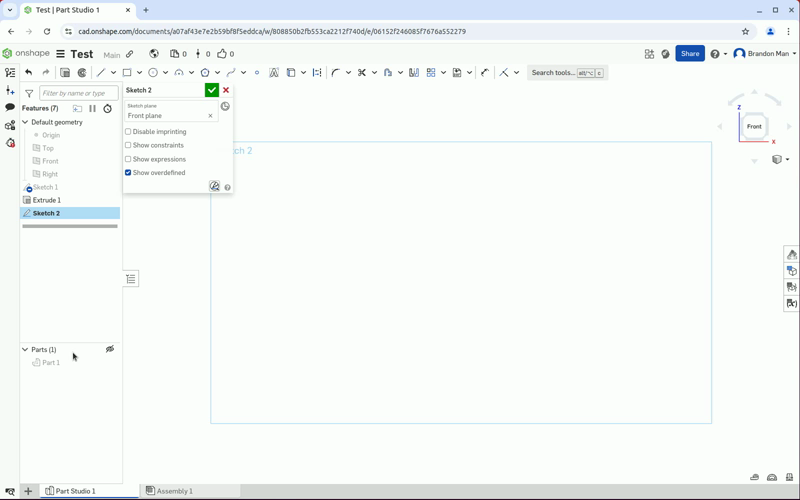
key_down(shift)
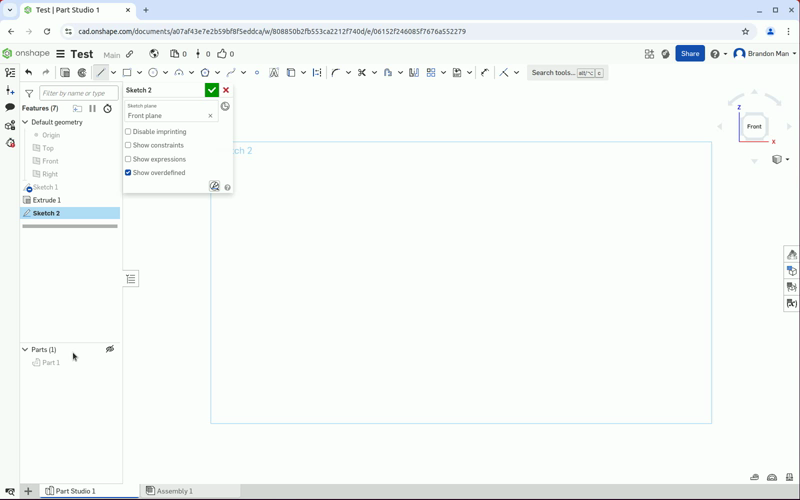
mouse_move(401, 290)
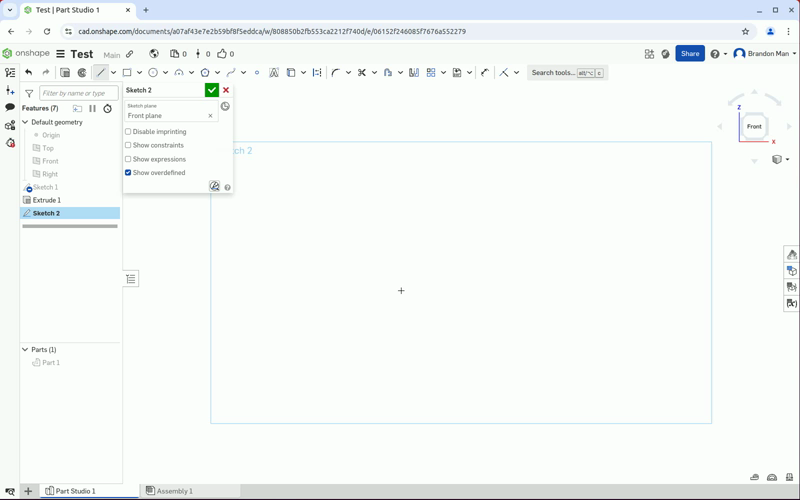
click(401, 290)
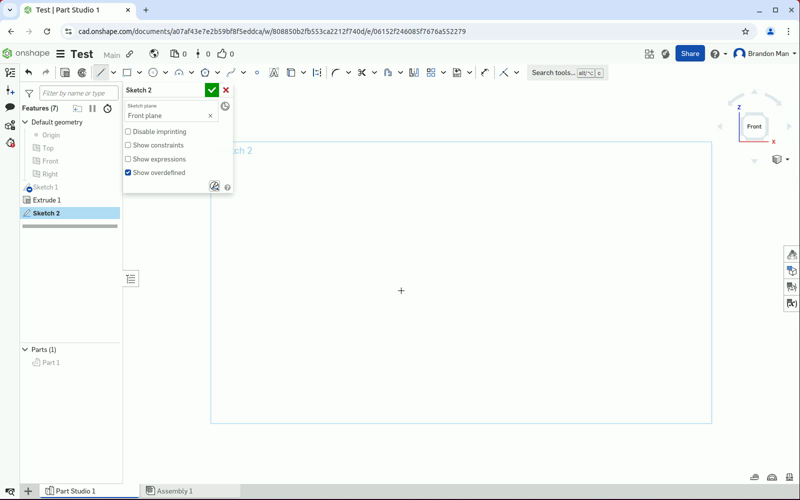
key_up(shift)
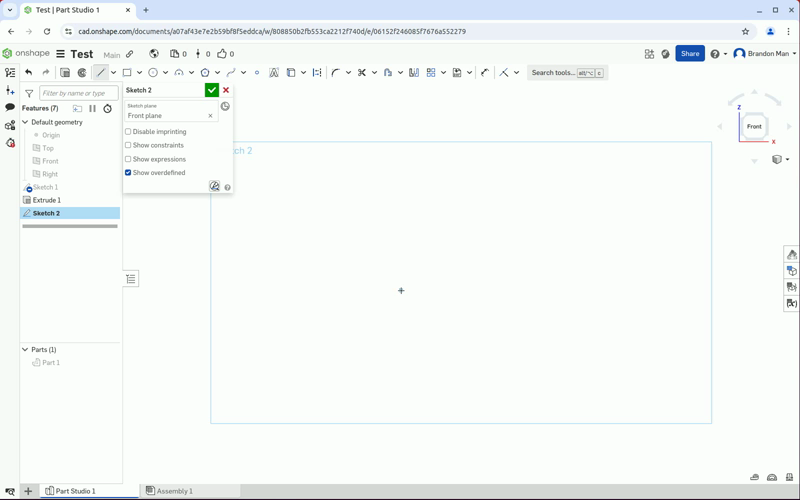
key_down(shift)
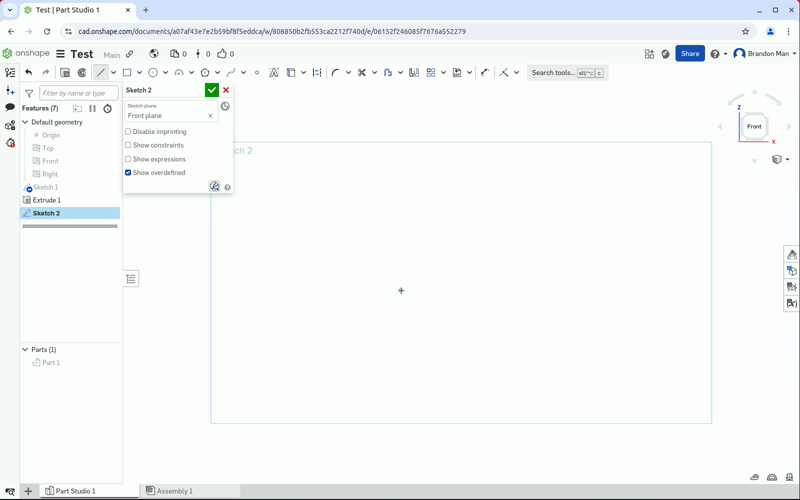
mouse_move(520, 290)
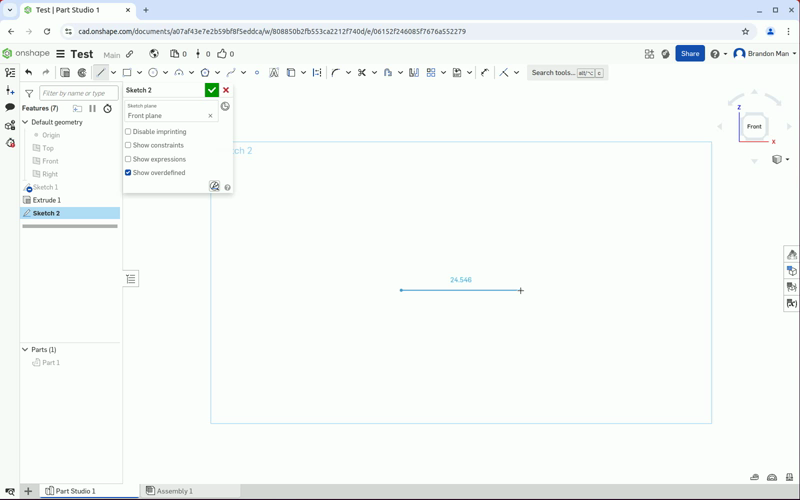
click(520, 290)
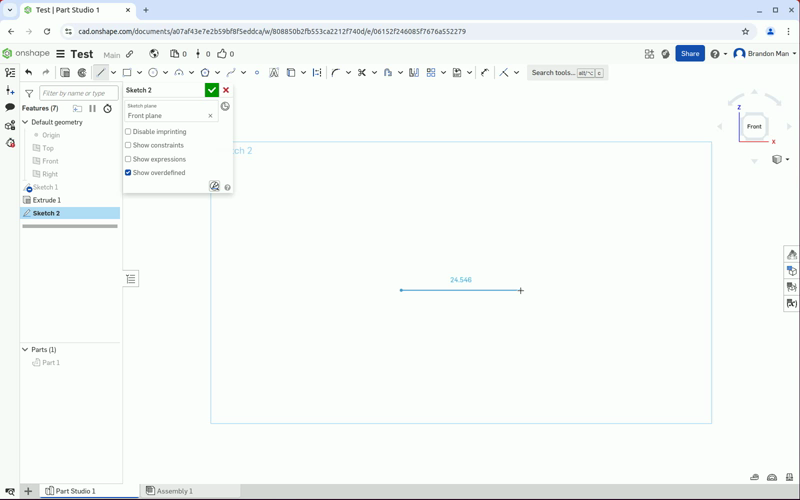
key_up(shift)
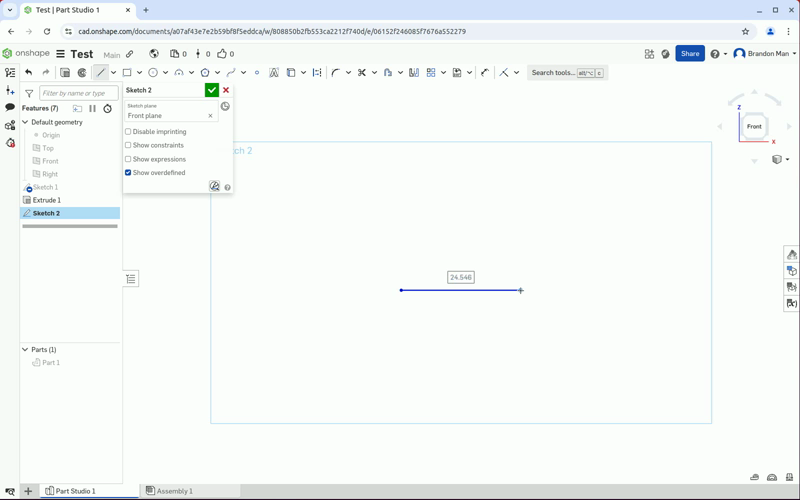
key_down(shift)
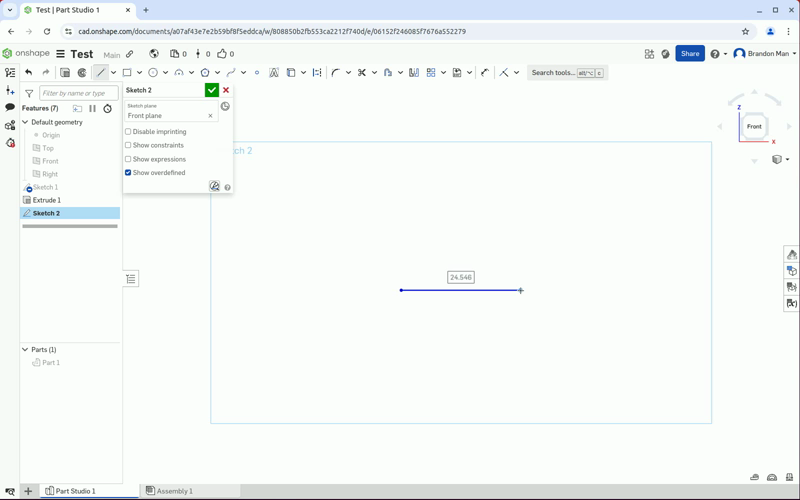
mouse_move(520, 229)
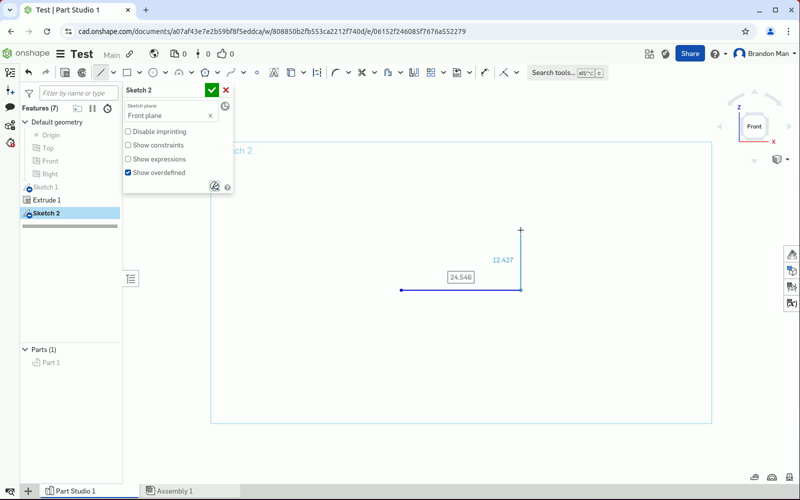
click(520, 229)
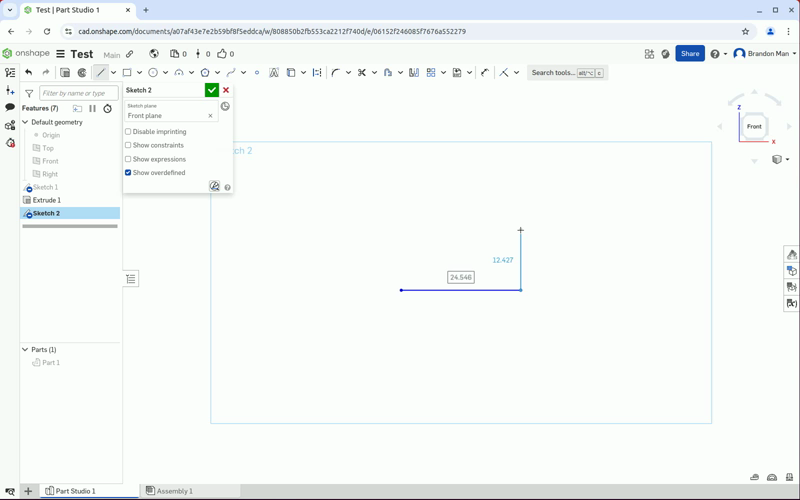
key_up(shift)
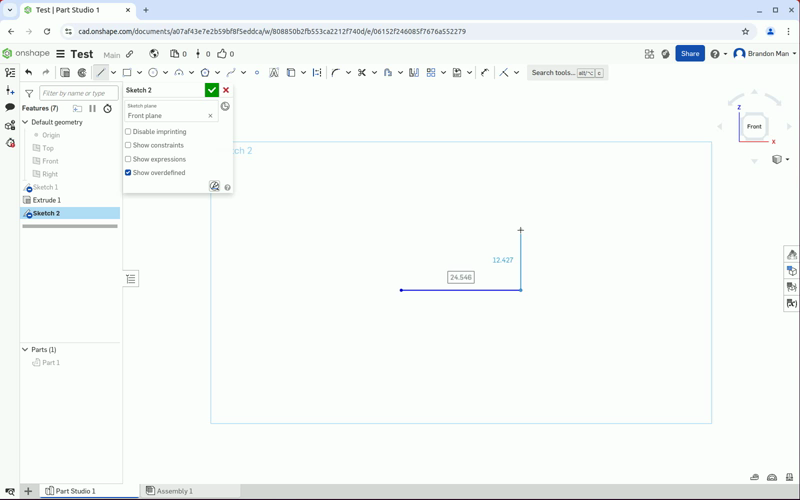
key(esc)
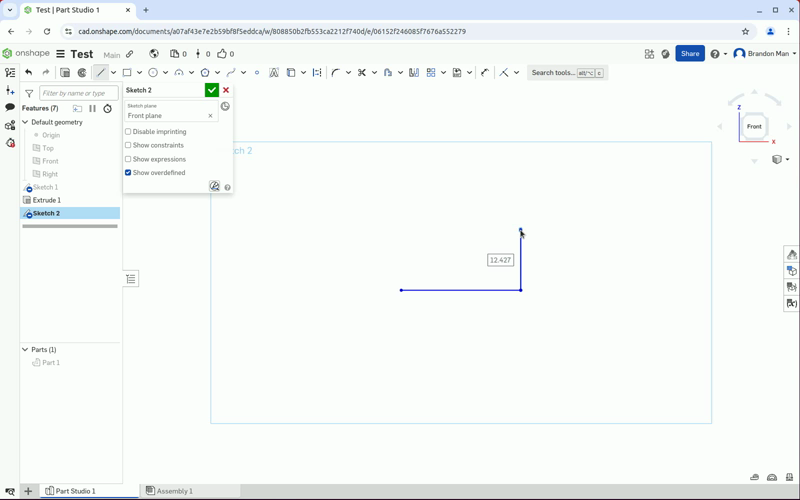
key(a)
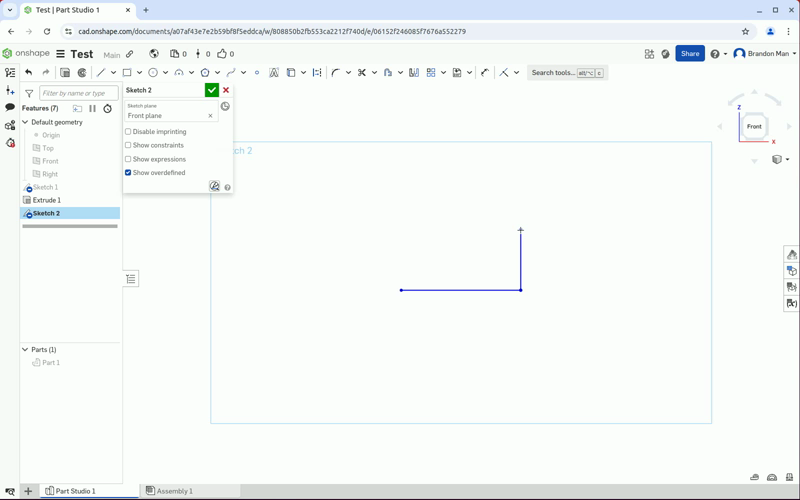
mouse_move(520, 229)
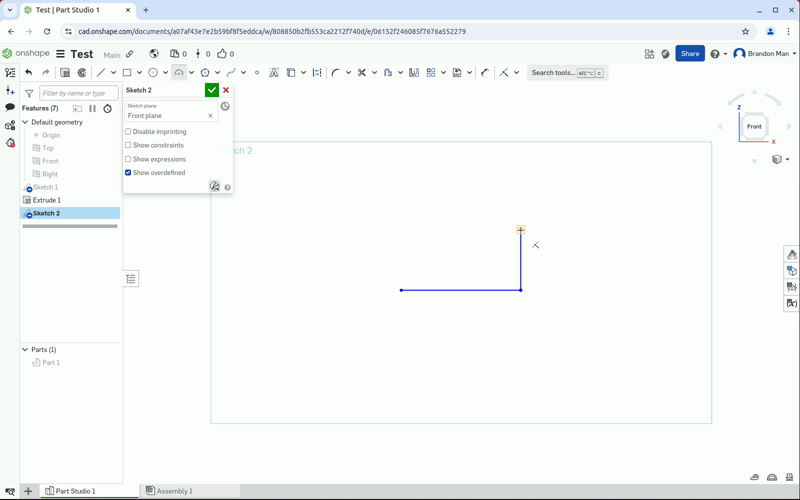
click(520, 229)
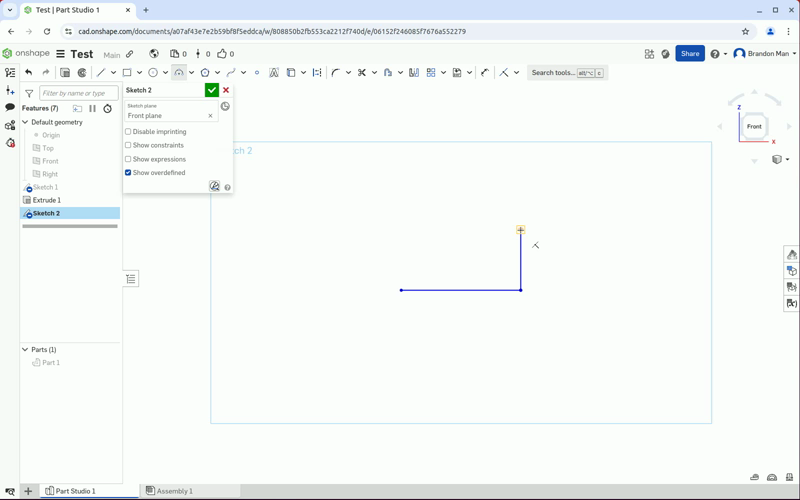
key_down(shift)
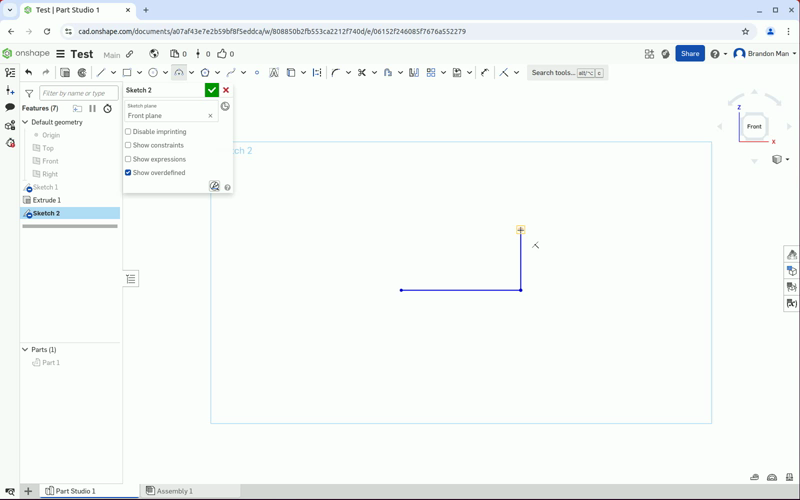
mouse_move(401, 229)
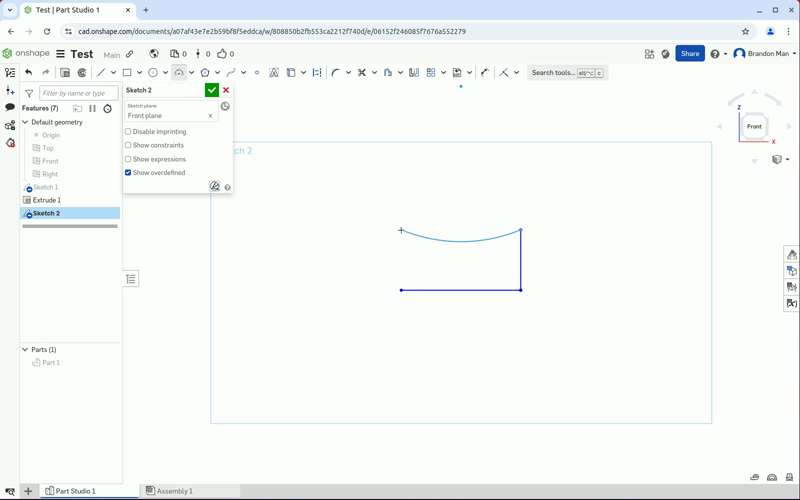
click(401, 229)
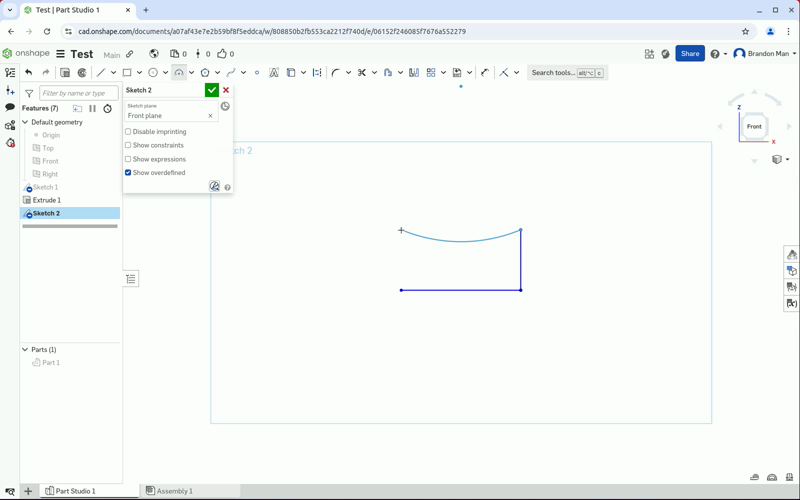
mouse_move(460, 169)
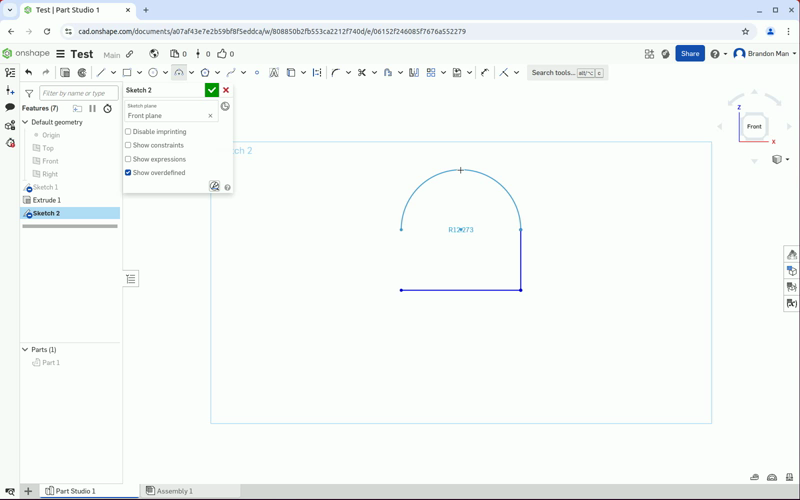
click(460, 169)
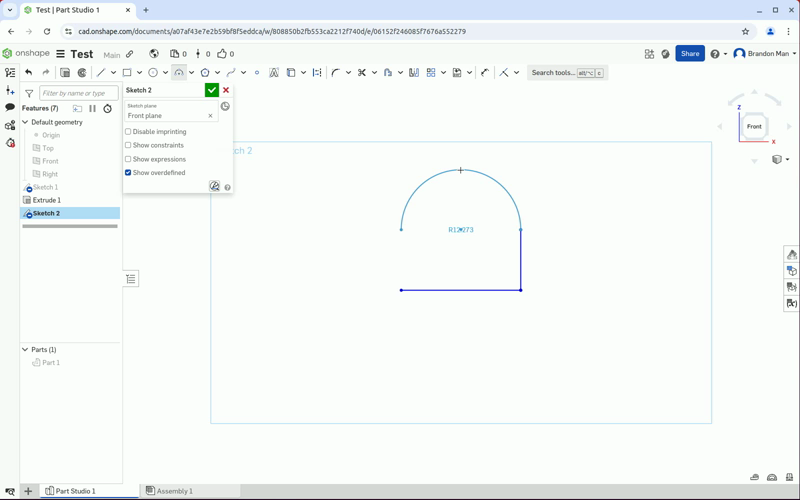
key_up(shift)
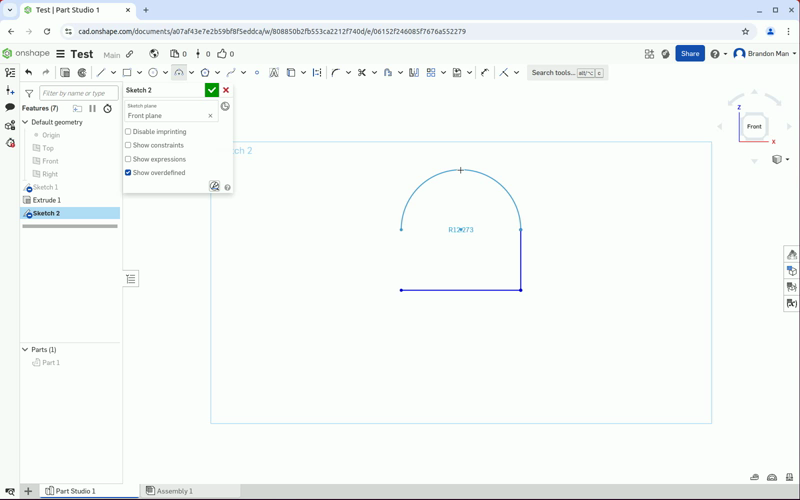
key(esc)
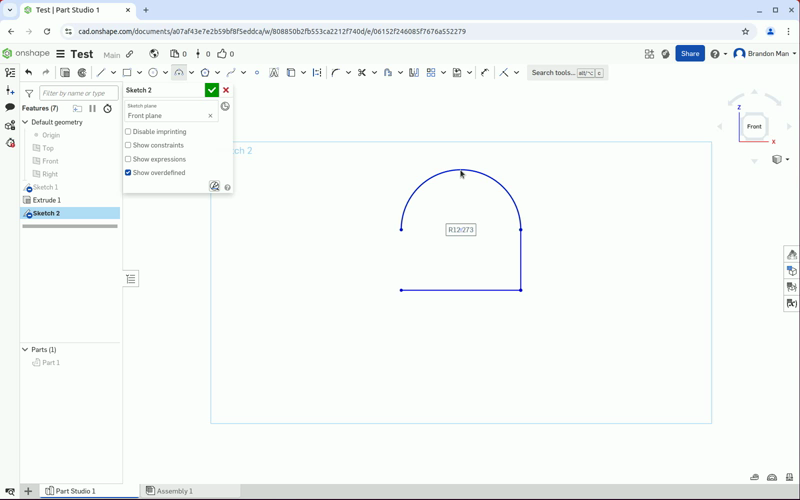
key(l)
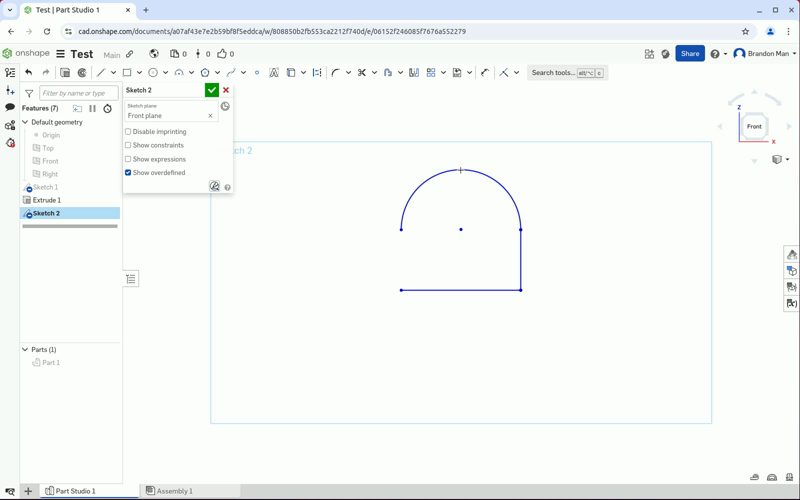
mouse_move(401, 229)
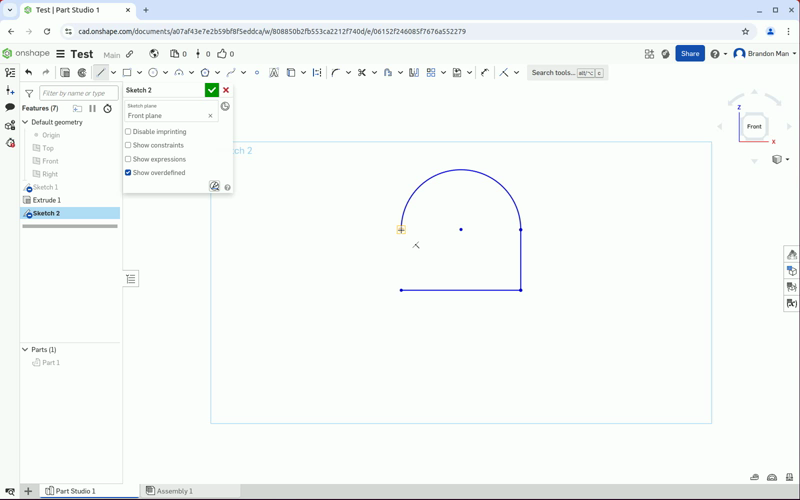
click(401, 229)
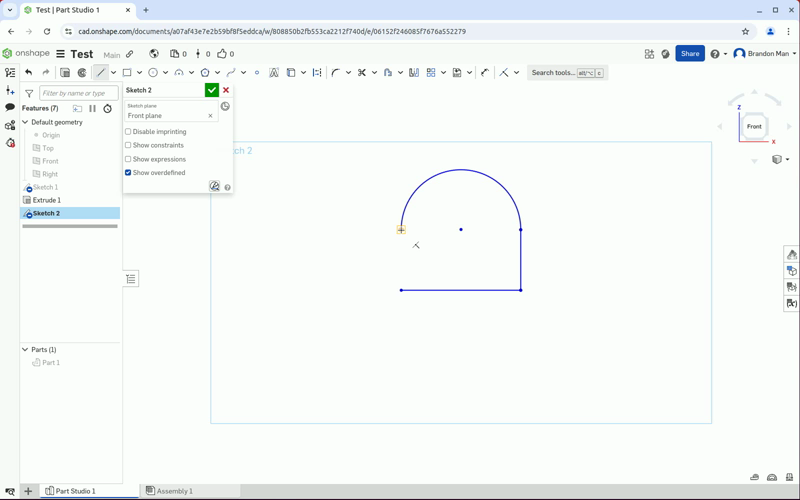
key_down(shift)
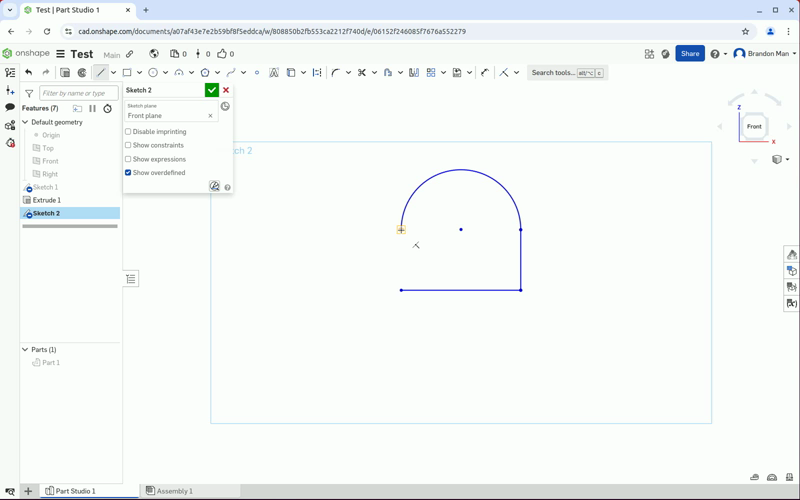
mouse_move(401, 290)
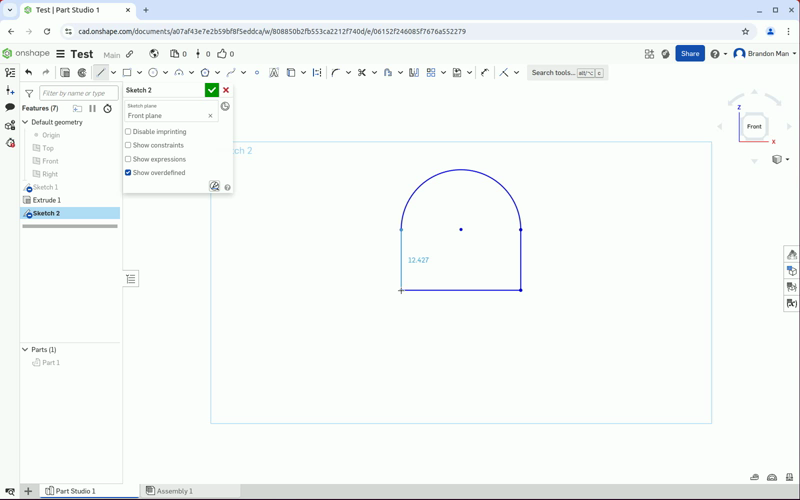
key_up(shift)
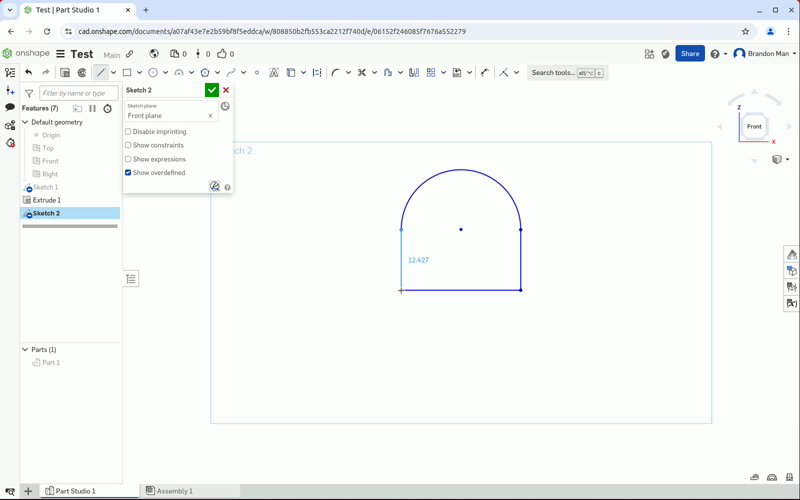
click(401, 290)
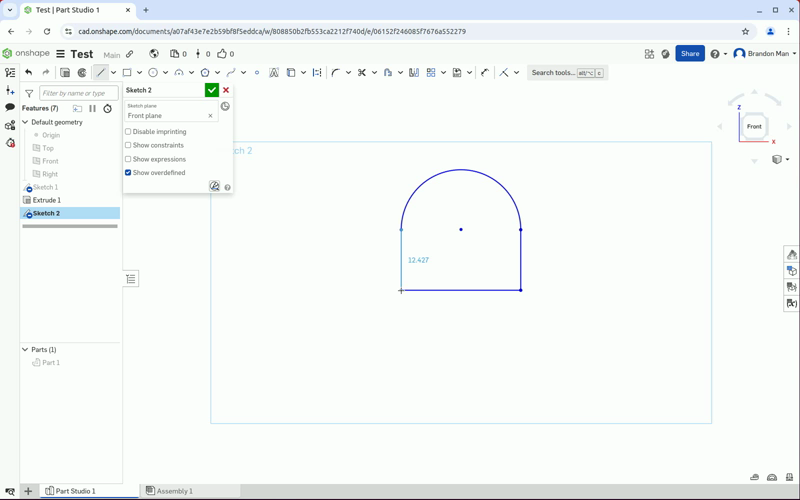
key(esc)
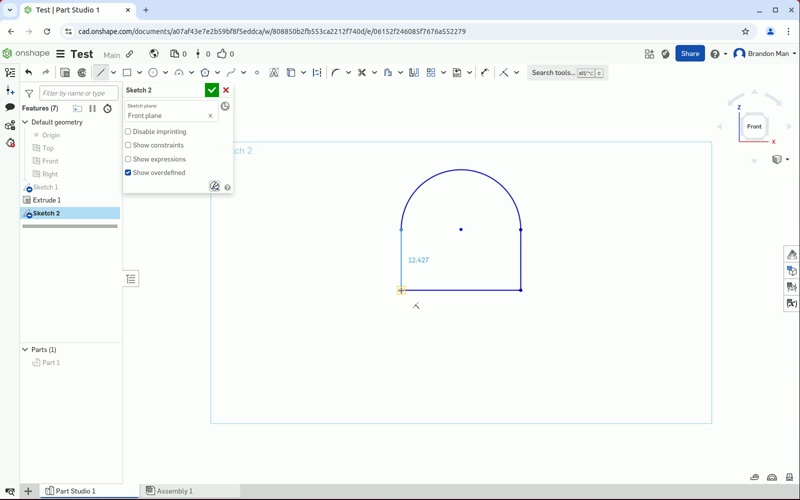
key(c)
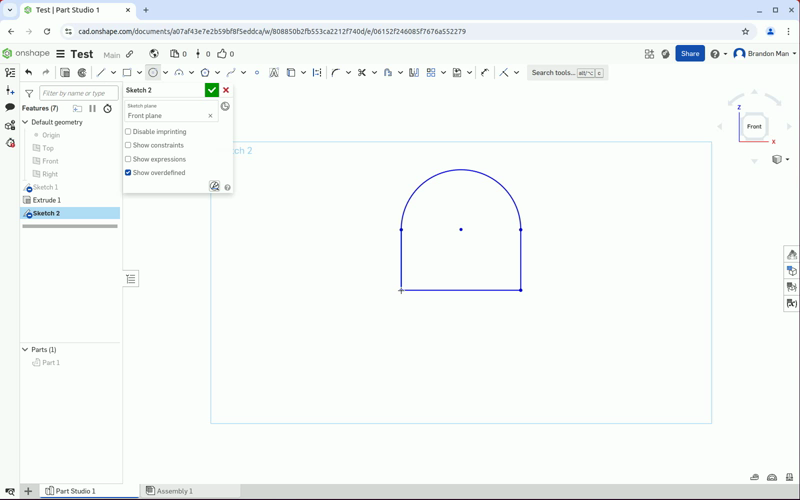
key_down(shift)
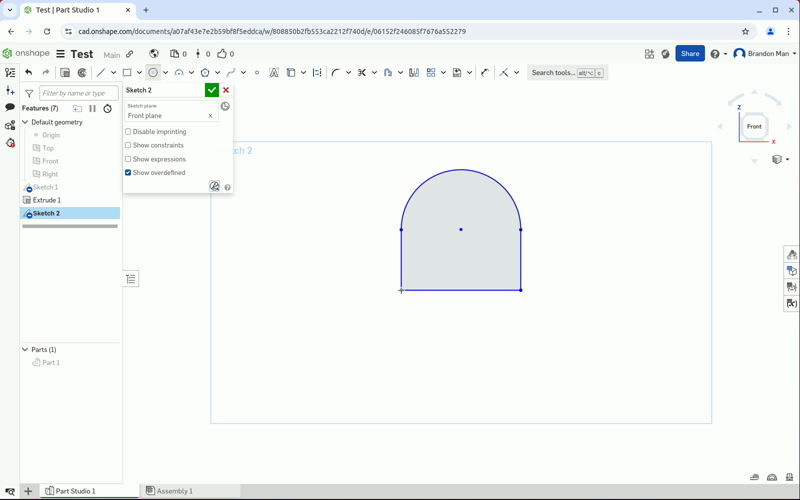
mouse_move(461, 229)
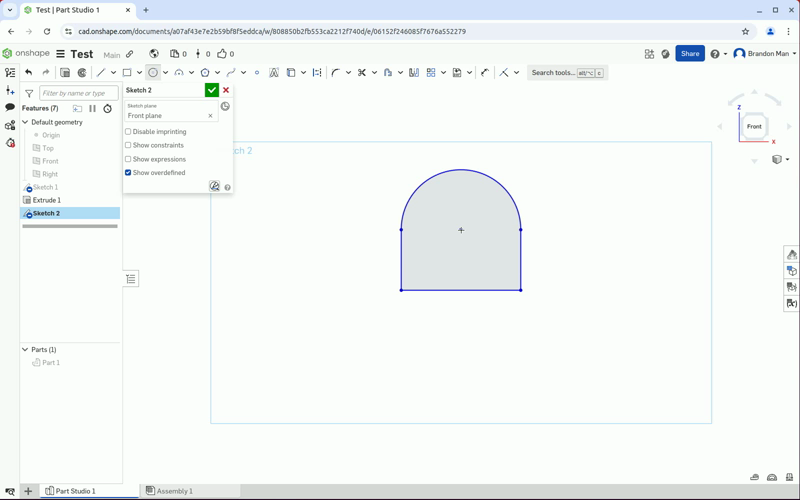
scroll(6)
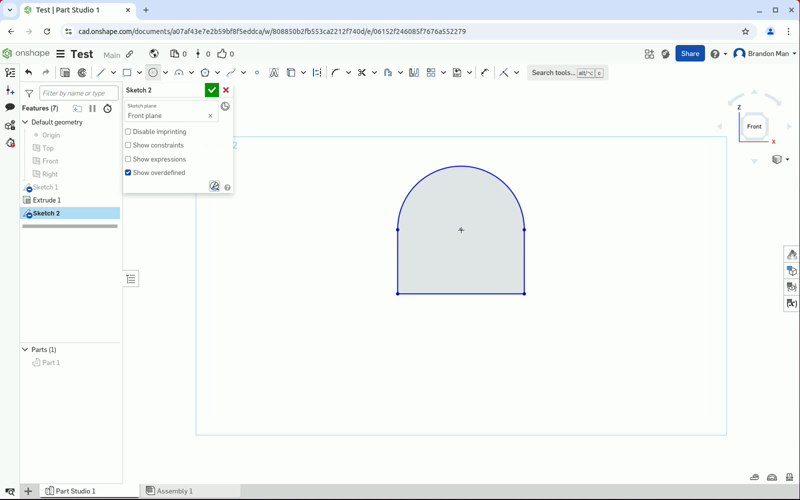
scroll(6)
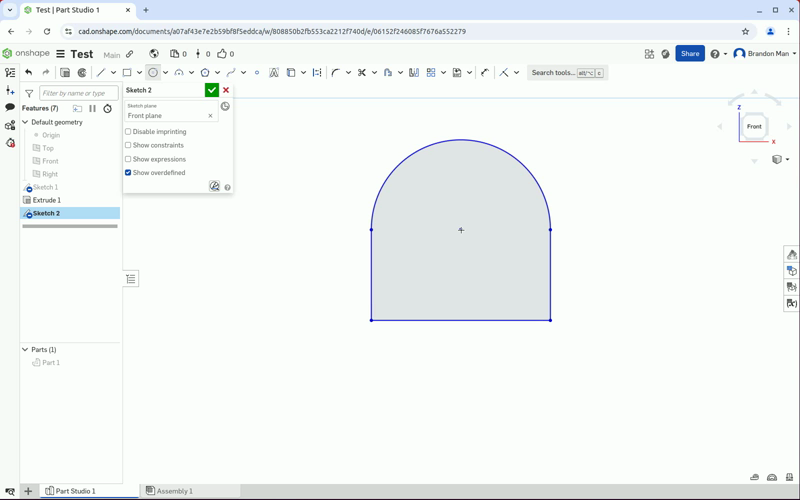
scroll(6)
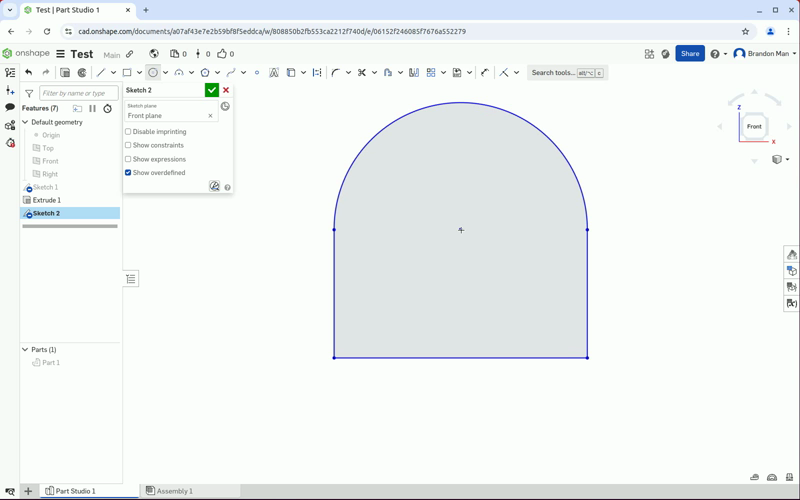
scroll(6)
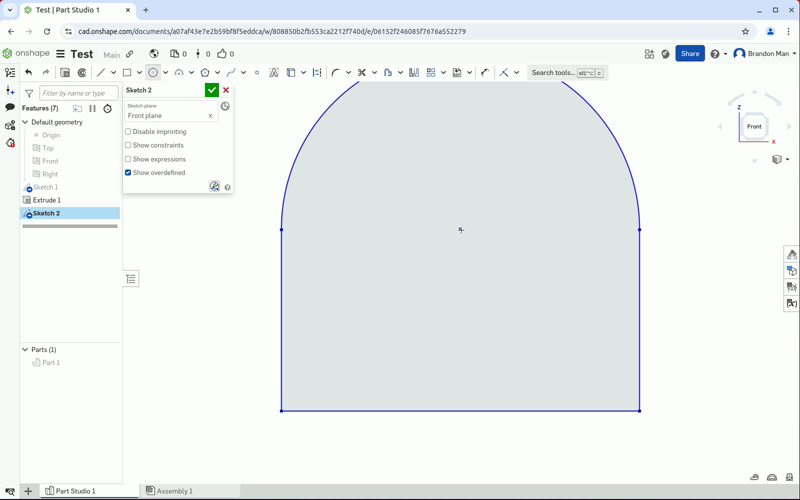
scroll(6)
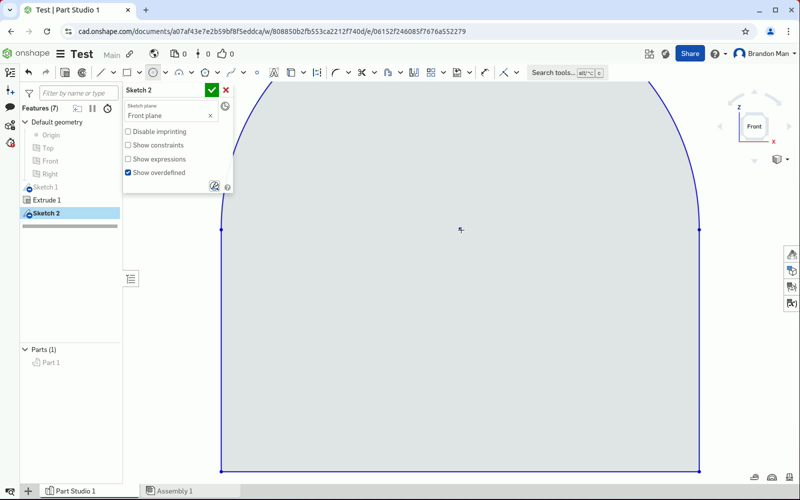
scroll(6)
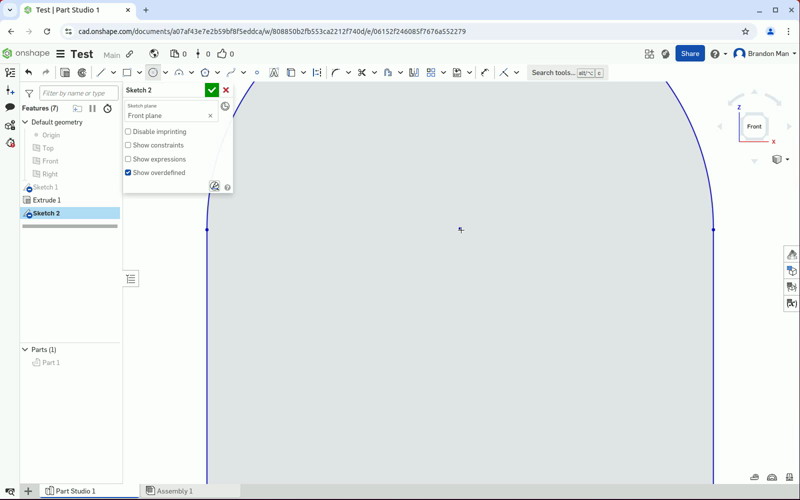
scroll(6)
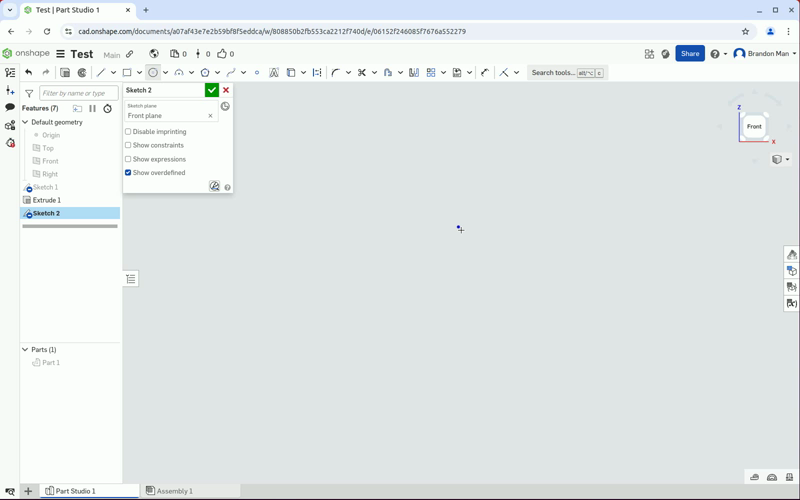
click(461, 229)
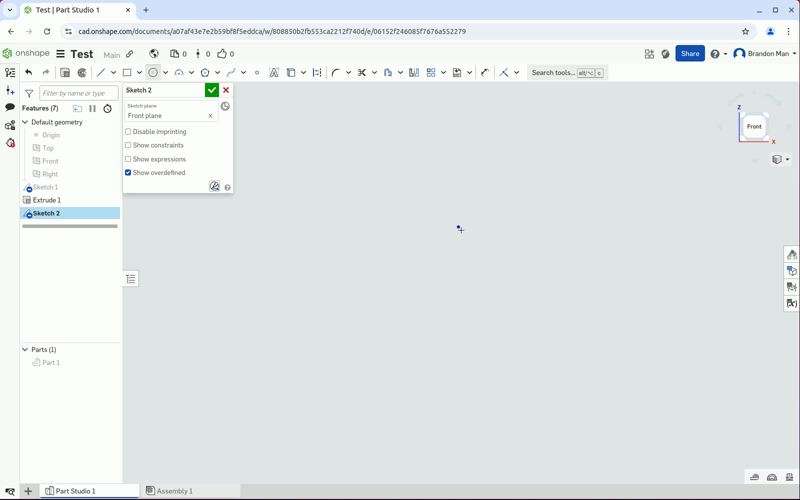
scroll(-6)
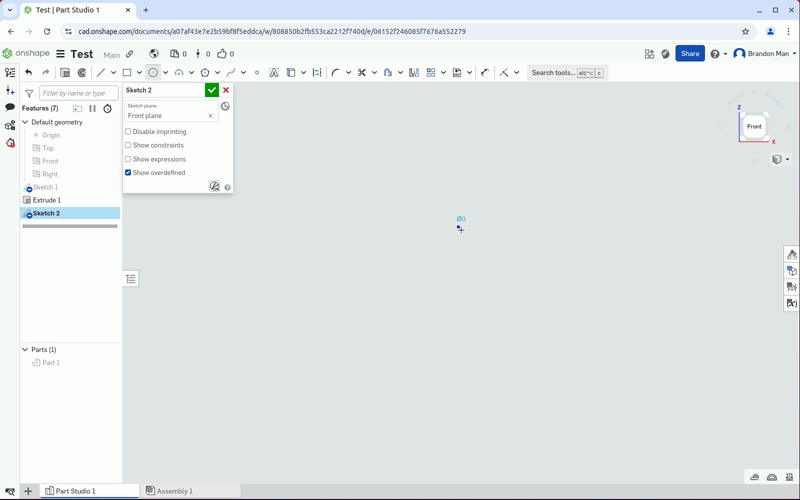
scroll(-6)
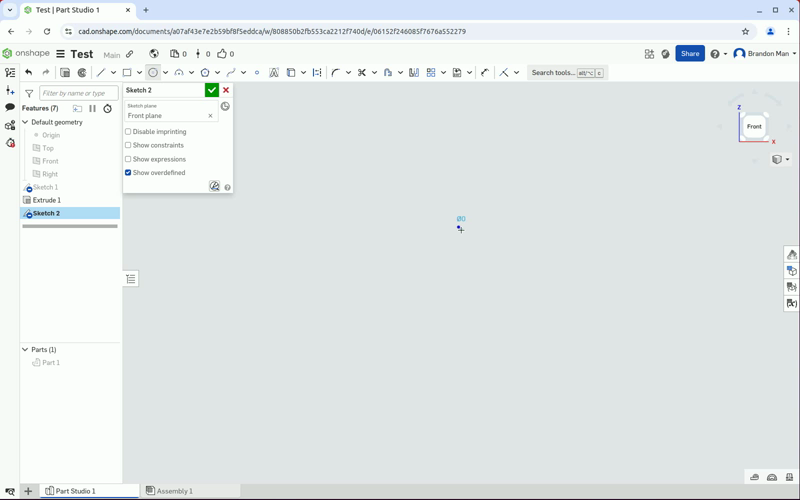
scroll(-6)
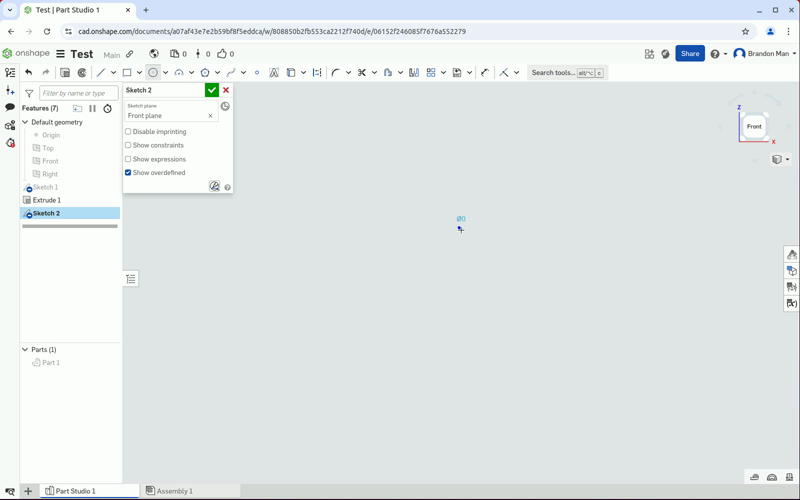
scroll(-6)
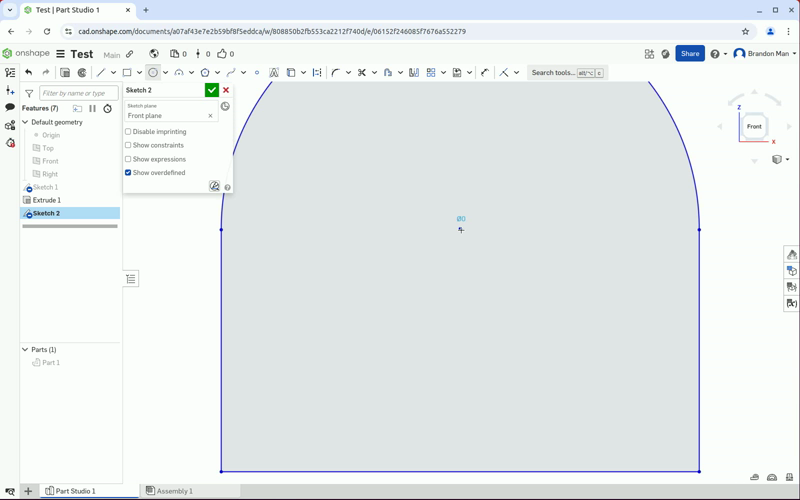
scroll(-6)
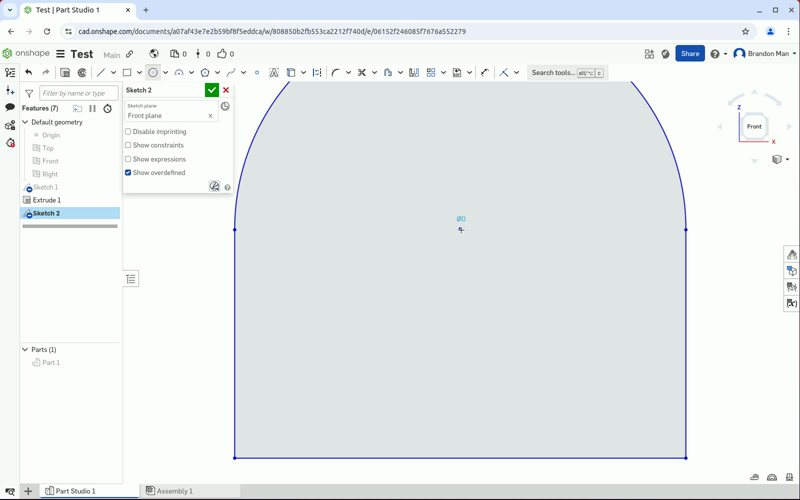
scroll(-6)
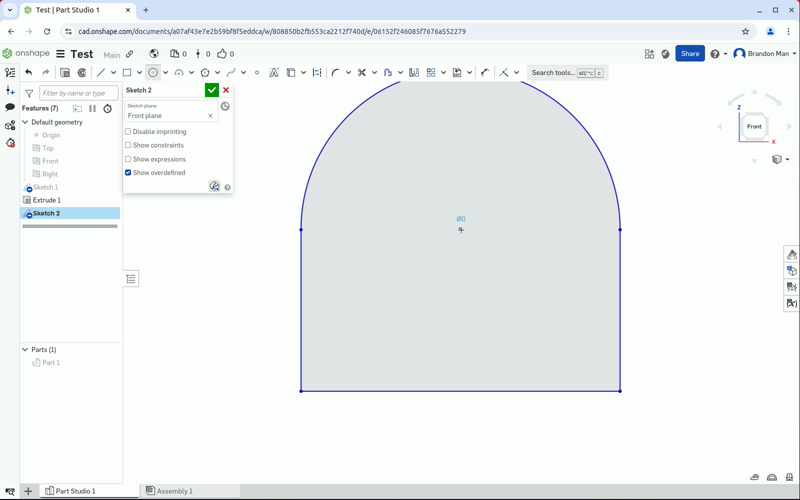
scroll(-6)
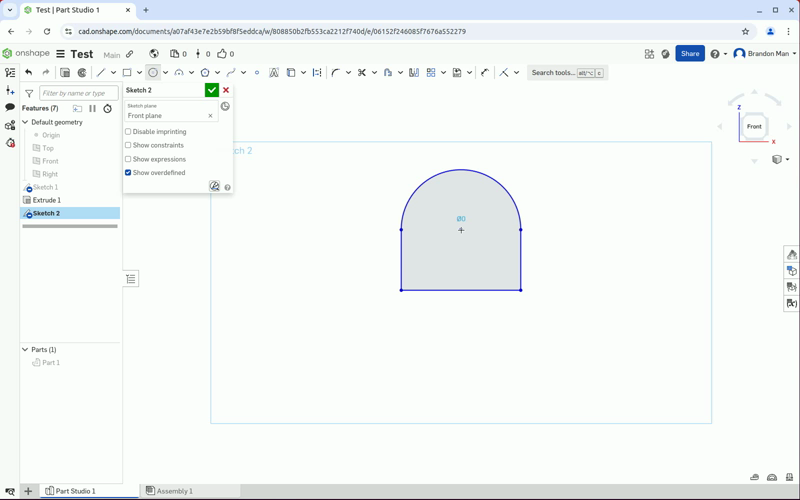
key_up(shift)
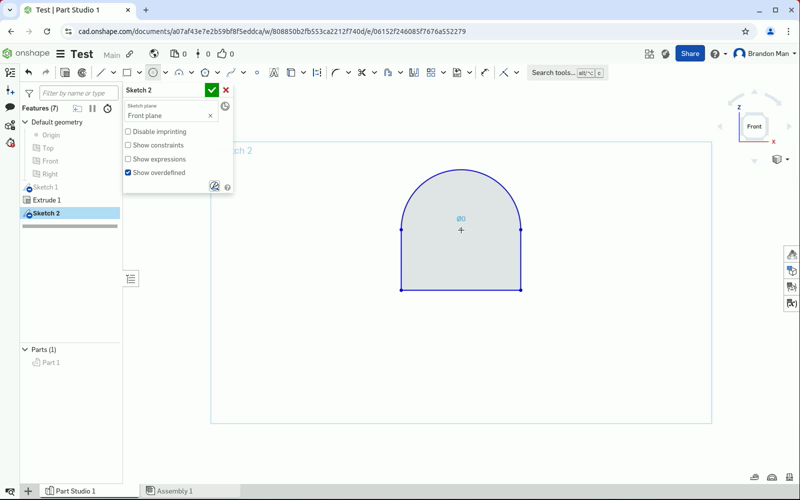
mouse_move(491, 229)
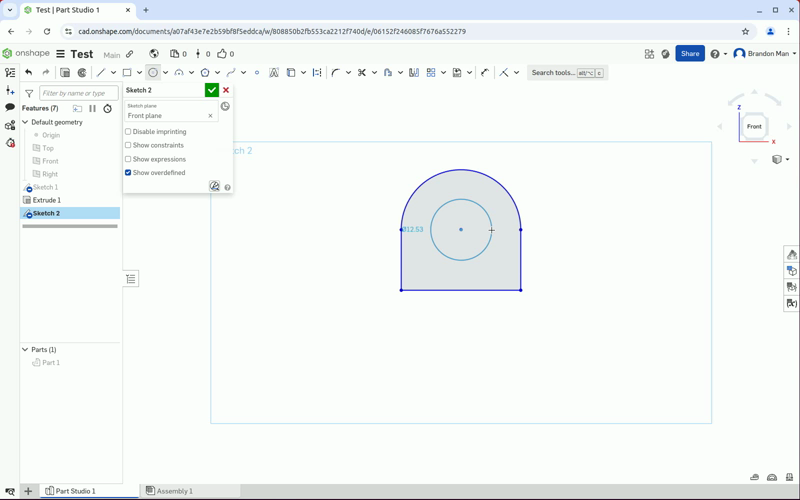
click(491, 229)
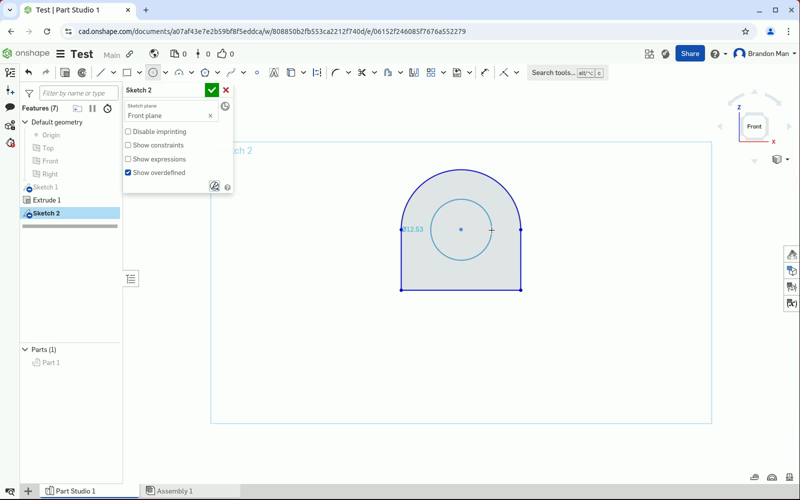
key(esc)
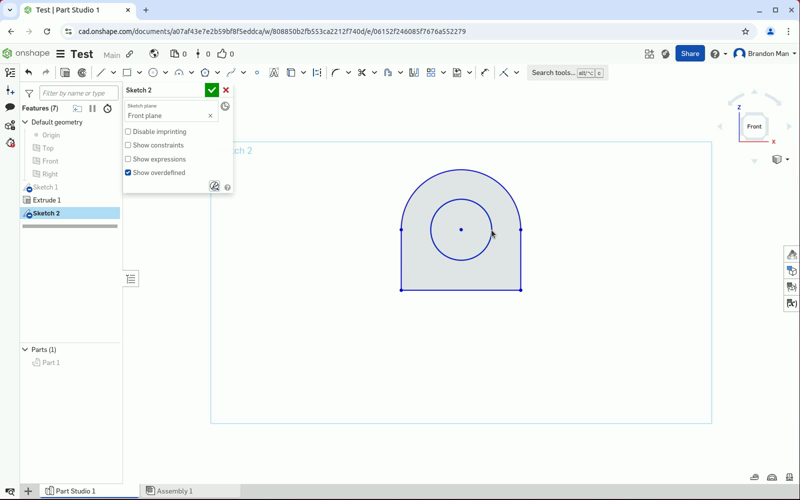
mouse_move(493, 278)
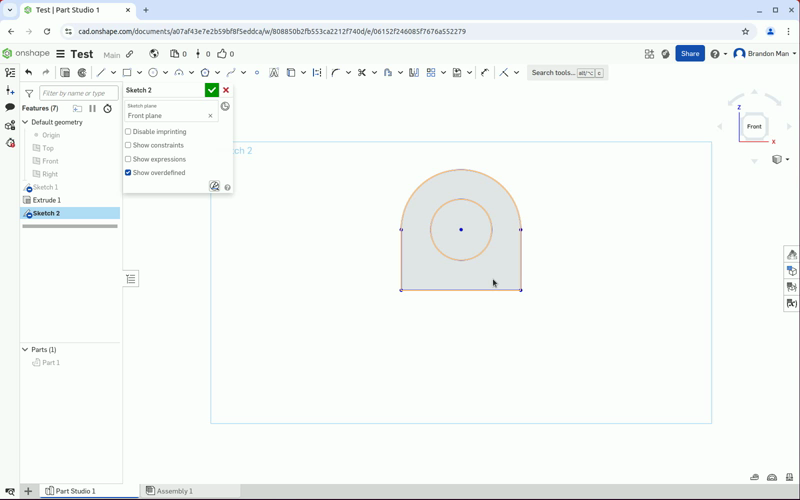
click(493, 278)
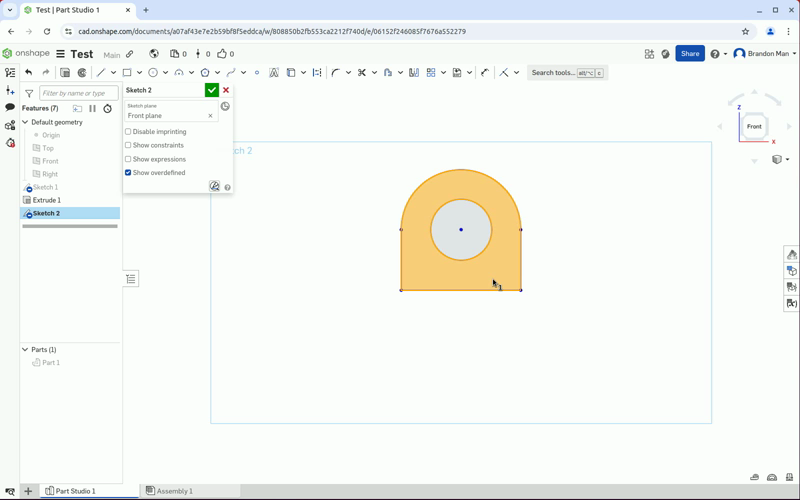
mouse_move(73, 352)
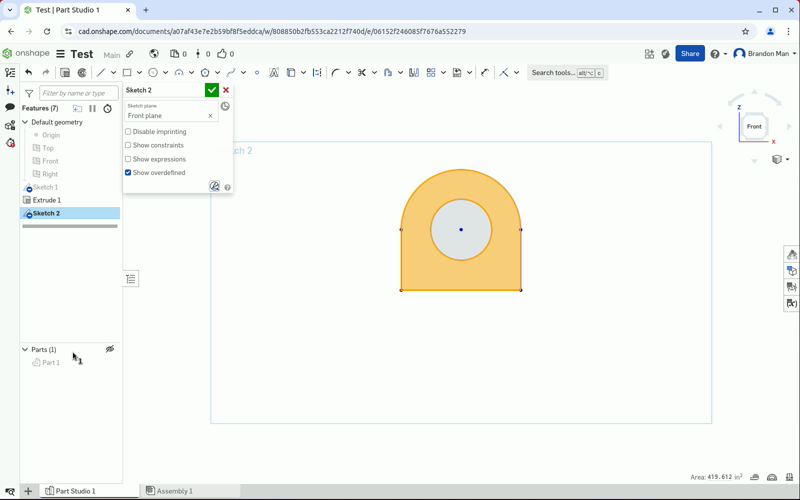
key(shift+y)
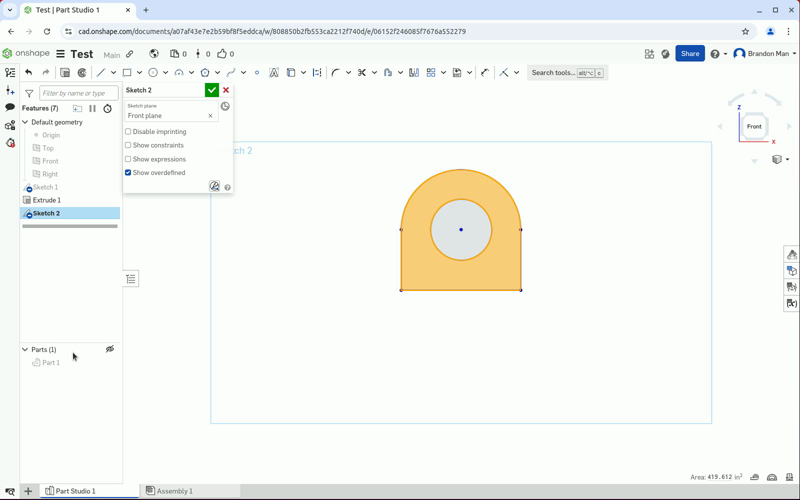
key(shift+e)
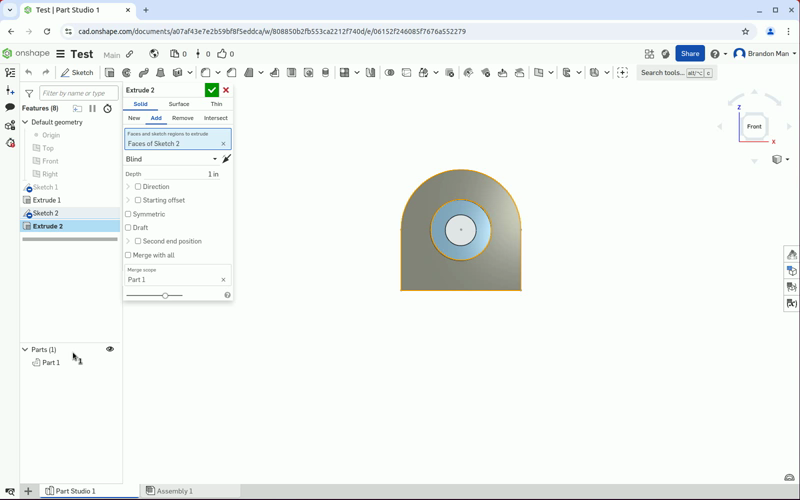
mouse_move(143, 106)
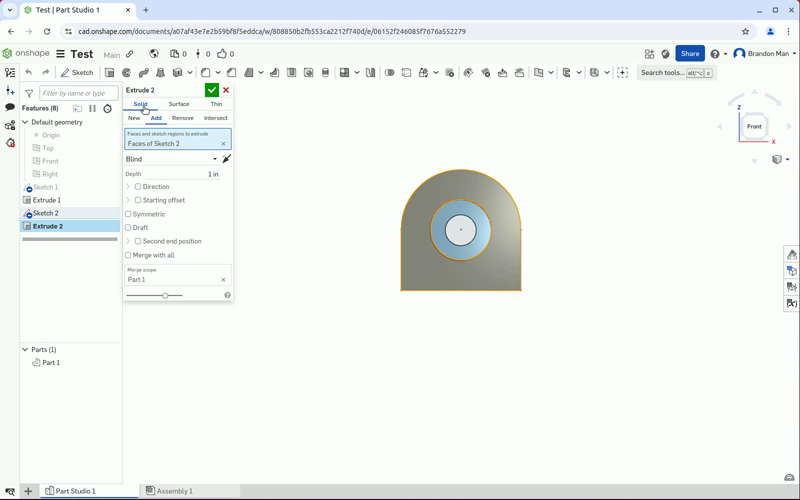
click(143, 106)
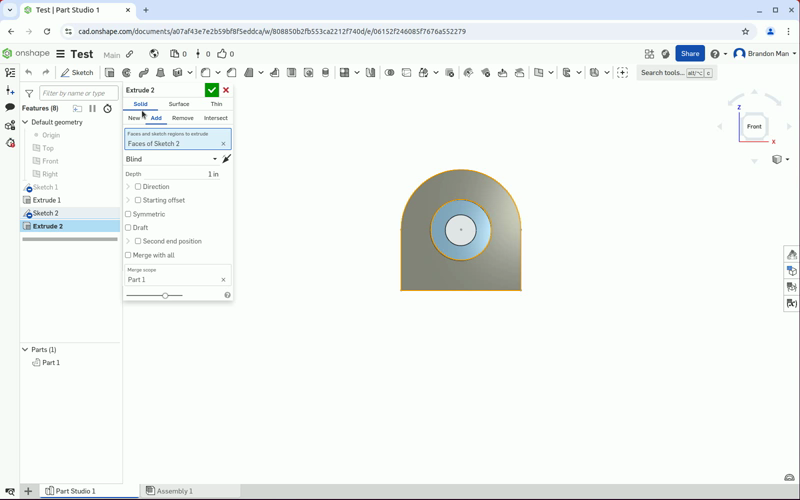
mouse_move(137, 120)
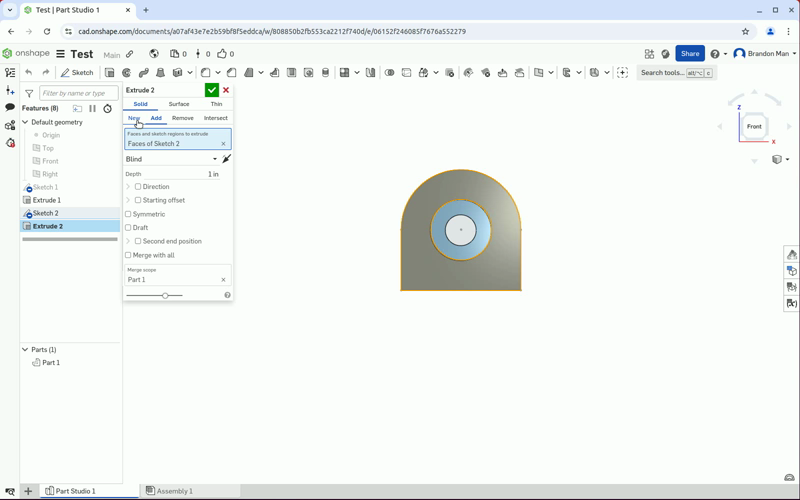
click(137, 120)
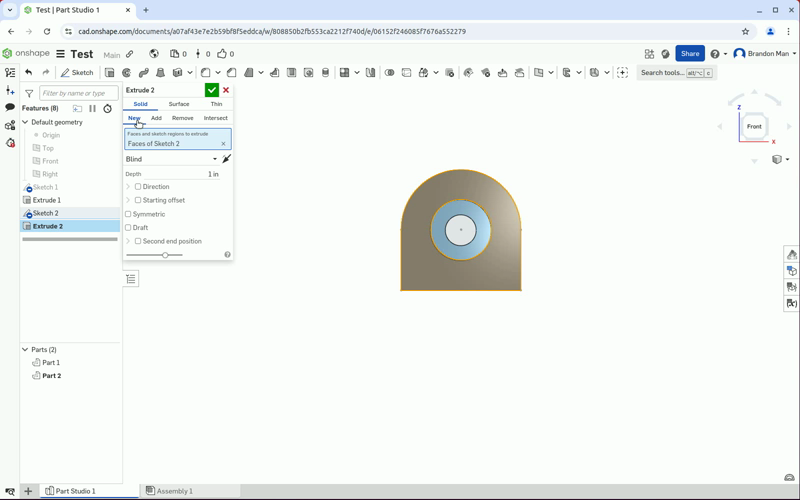
key(tab, 4)
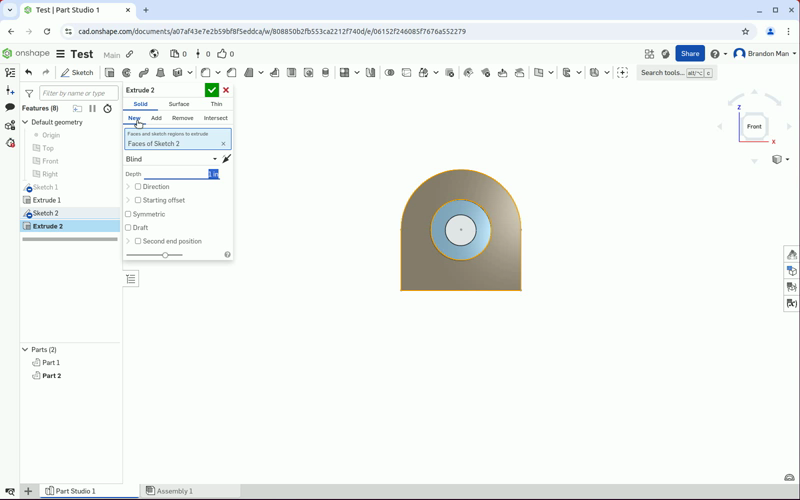
text(3.611)
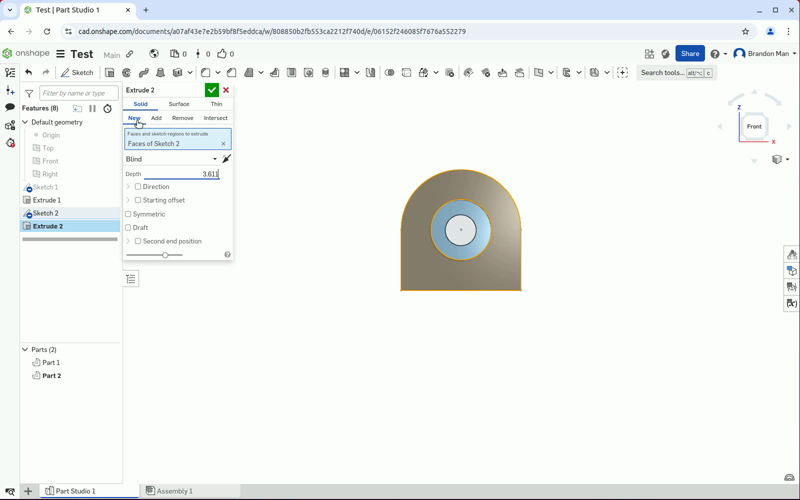
key(enter)
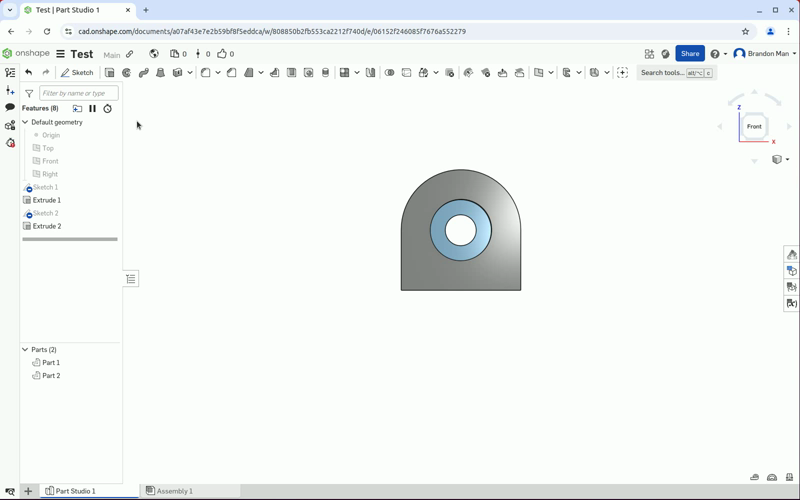
key(shift+h)
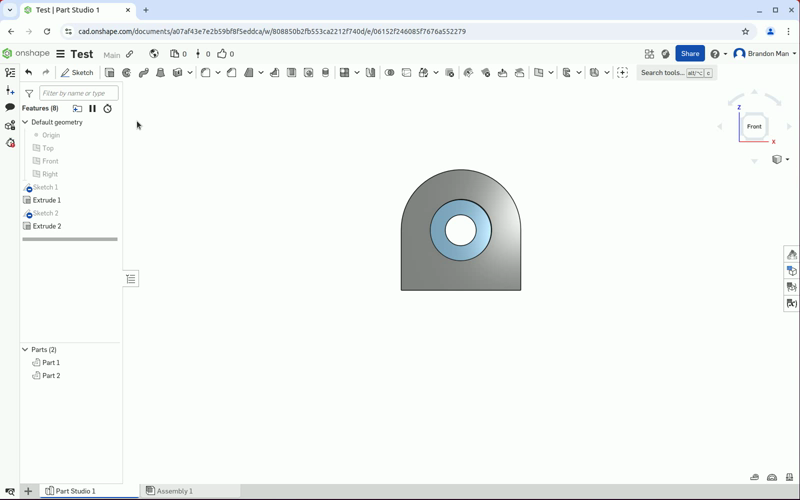
key(shift+h)
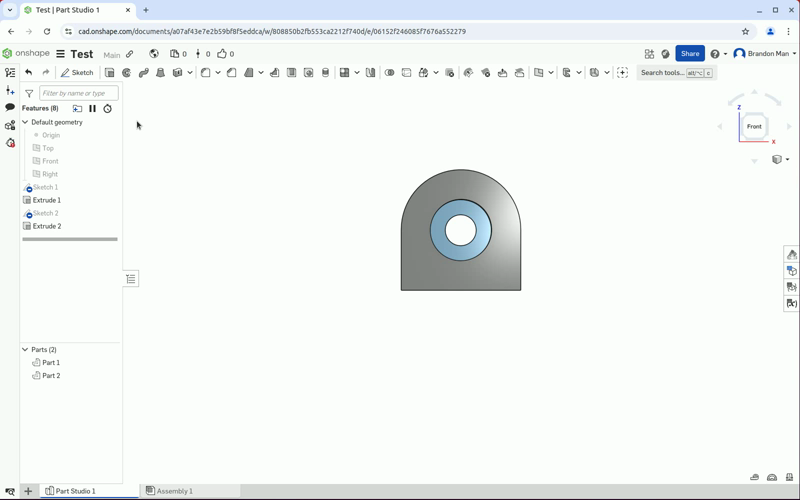
mouse_move(73, 189)
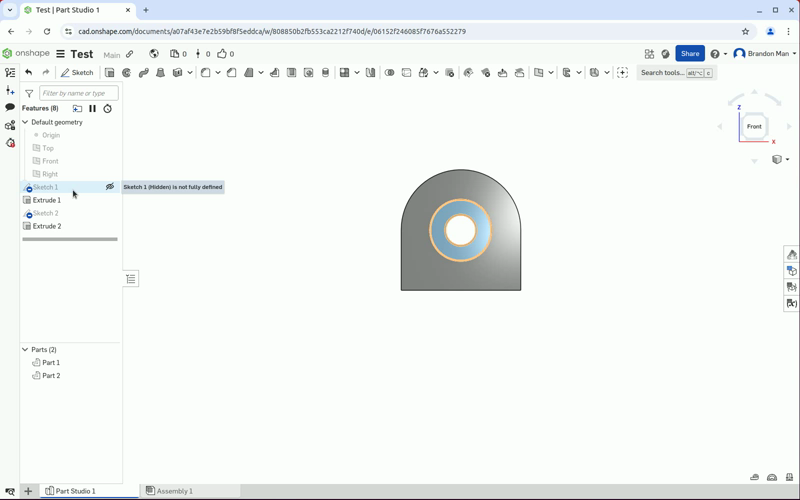
click(73, 189)
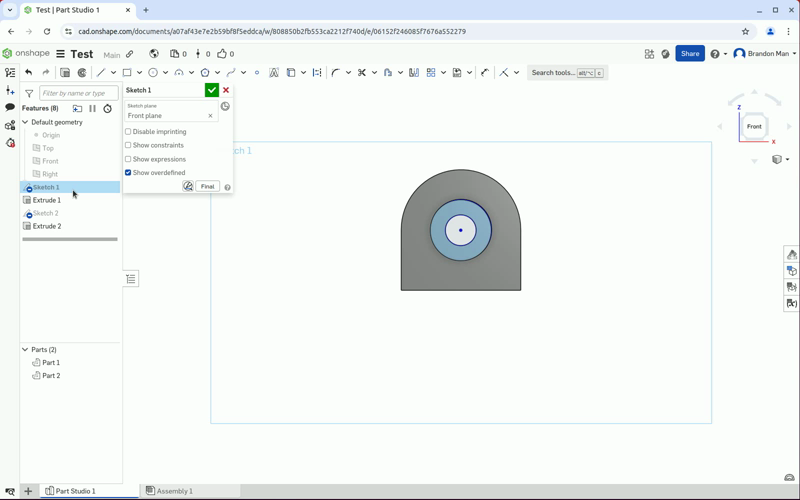
mouse_move(229, 92)
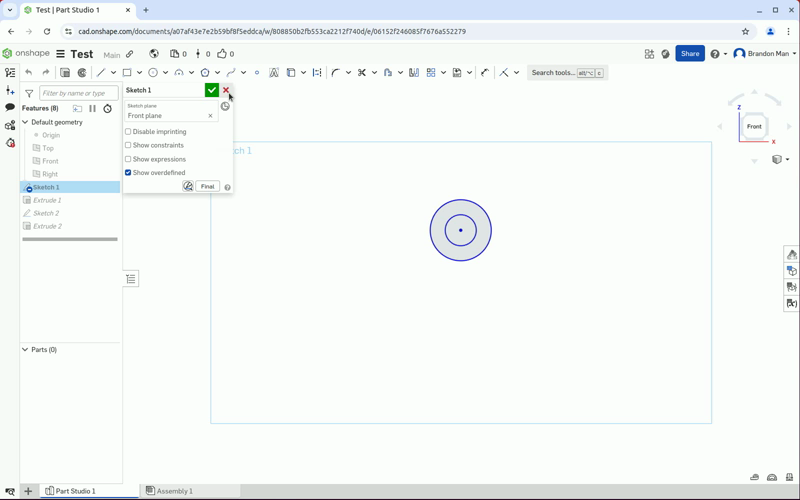
click(229, 92)
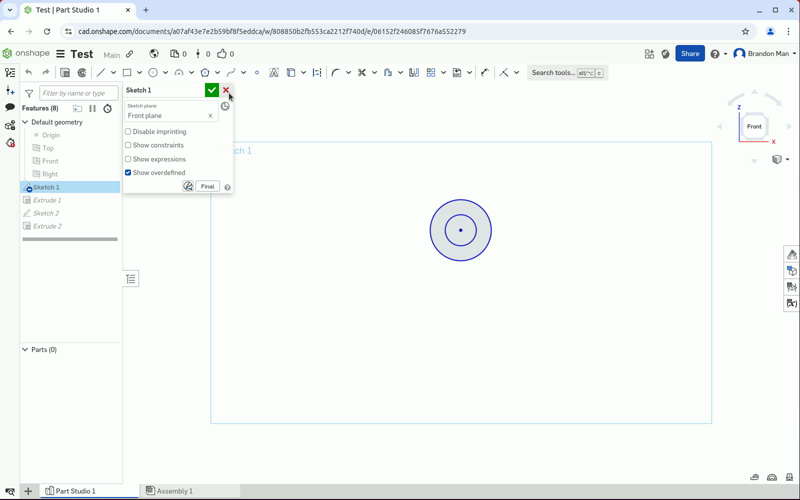
key(shift+s)
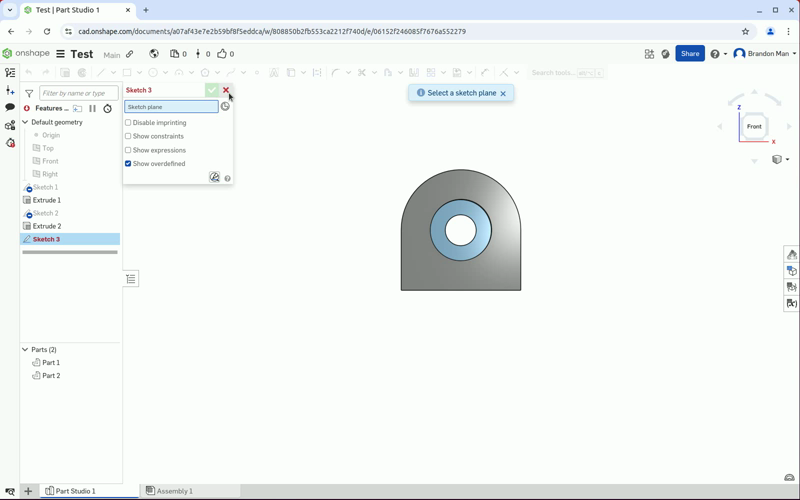
mouse_move(73, 163)
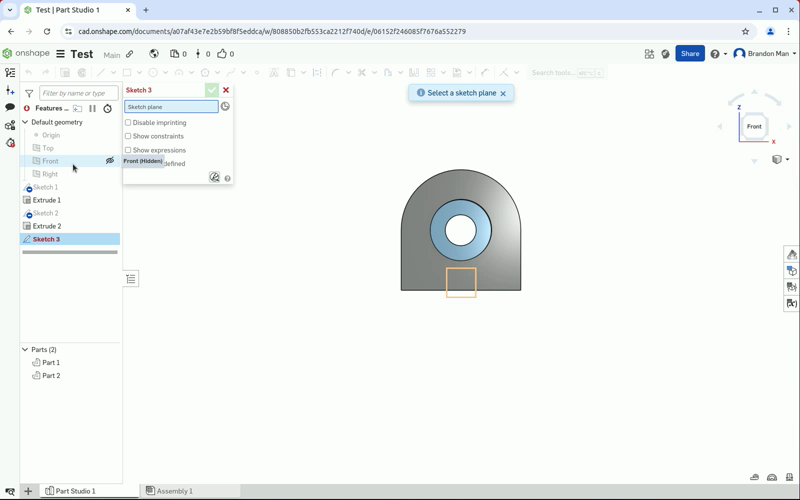
click(73, 163)
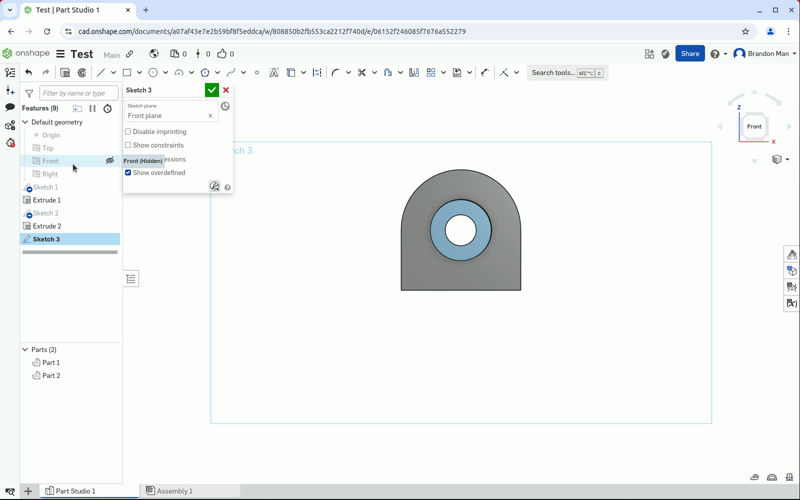
mouse_move(73, 352)
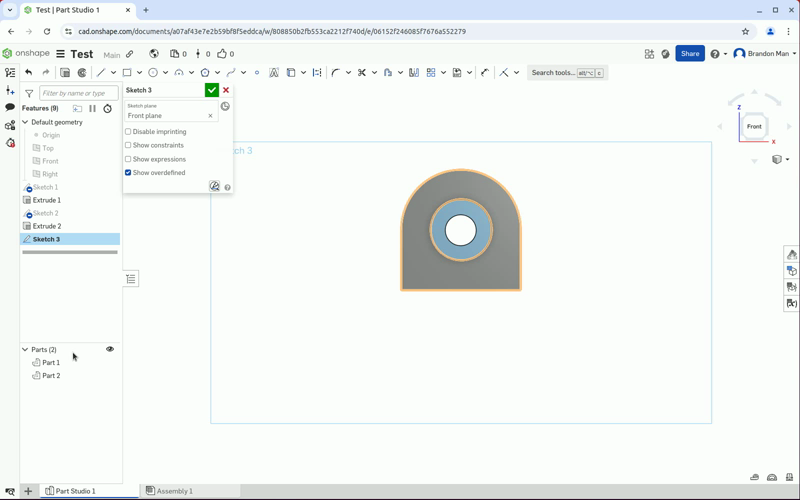
key(y)
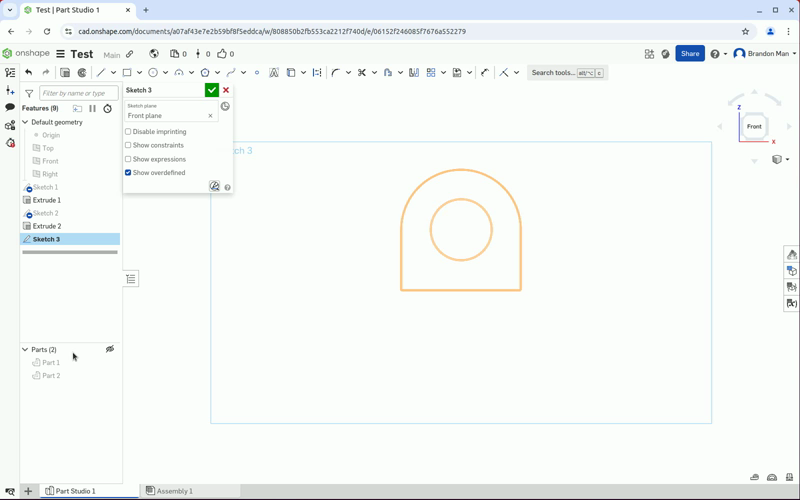
key(l)
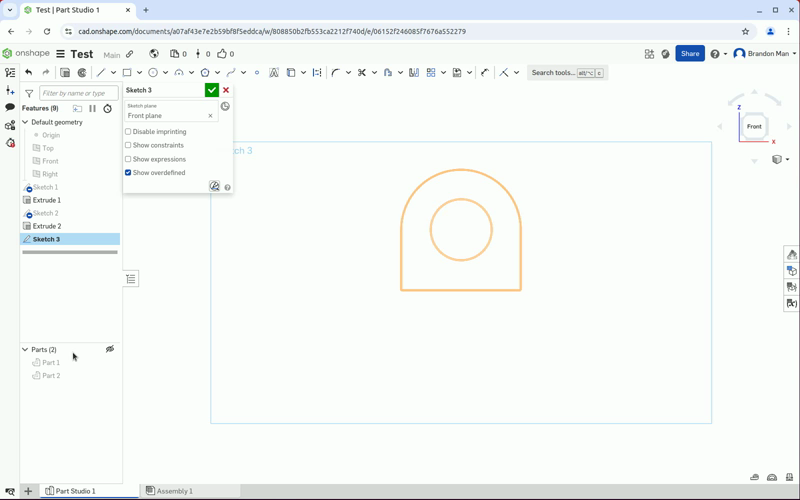
key_down(shift)
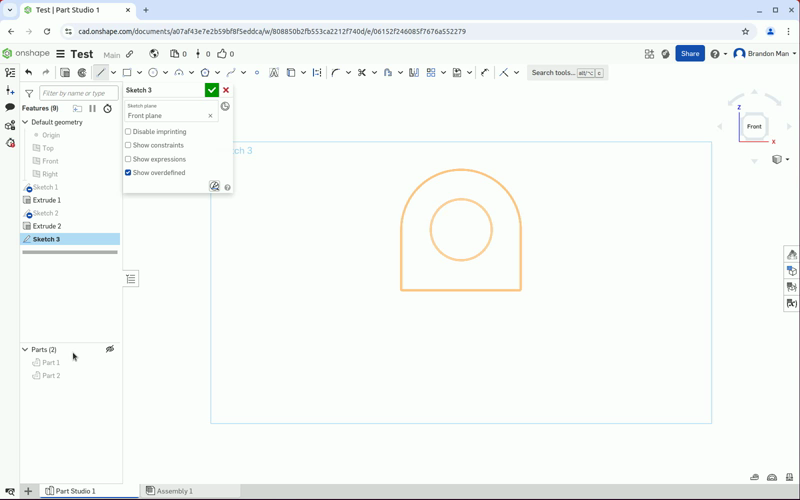
mouse_move(401, 335)
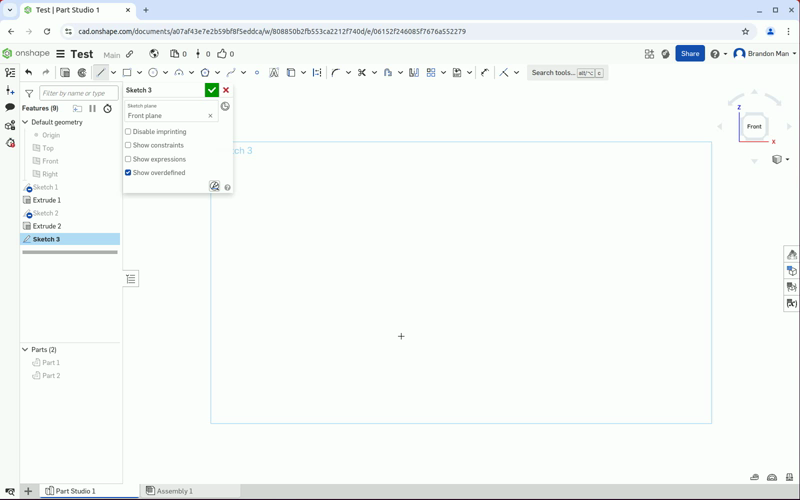
click(401, 335)
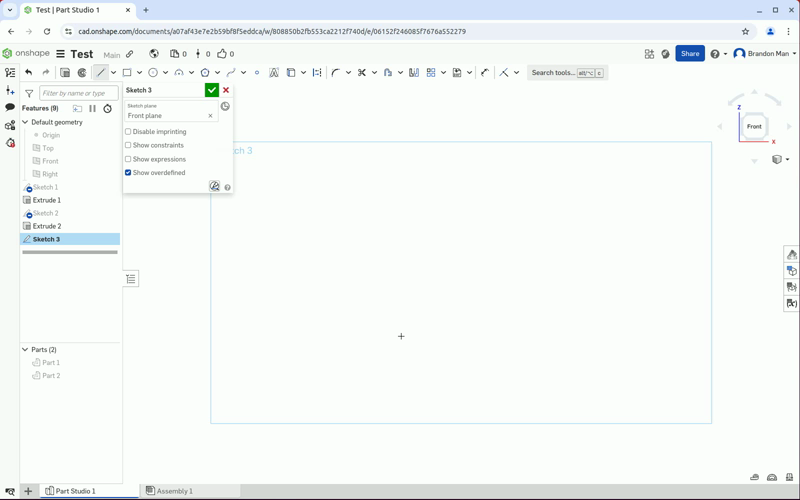
key_up(shift)
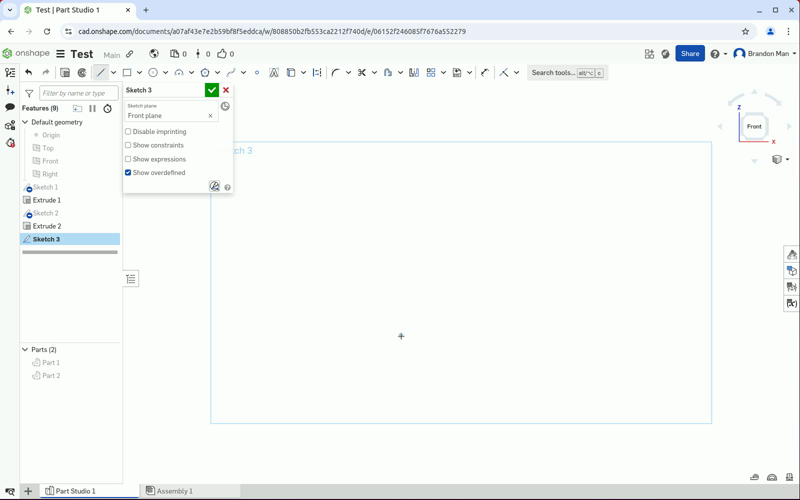
key_down(shift)
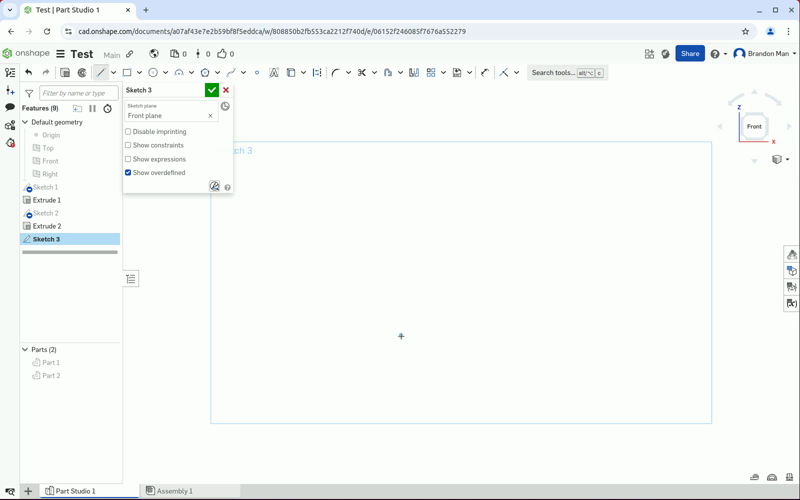
mouse_move(431, 335)
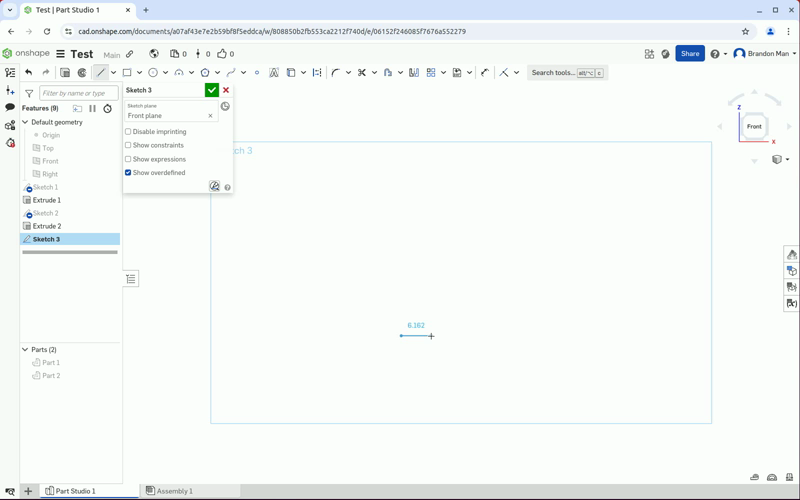
mouse_move(431, 335)
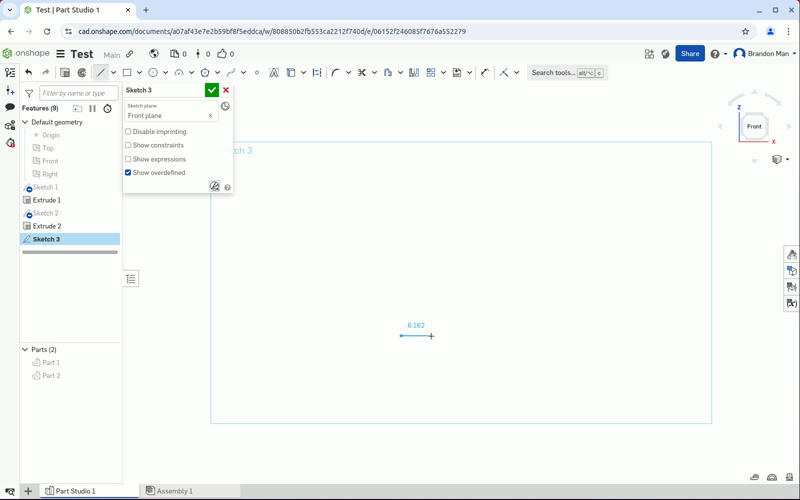
click(431, 335)
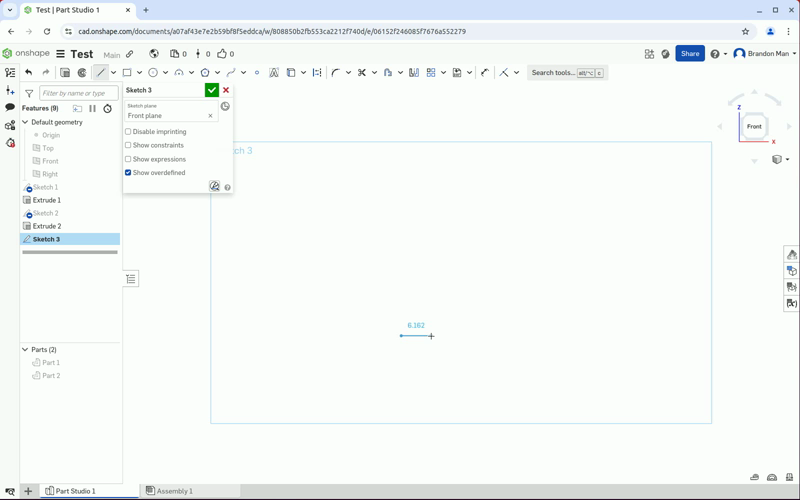
key_up(shift)
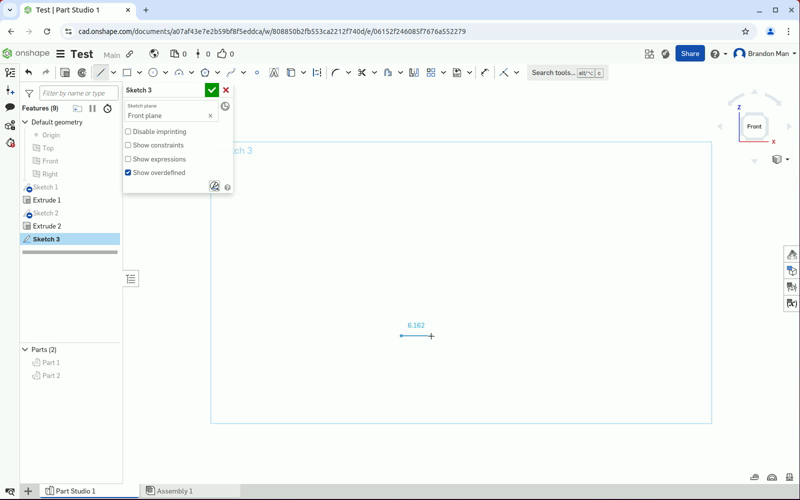
key_down(shift)
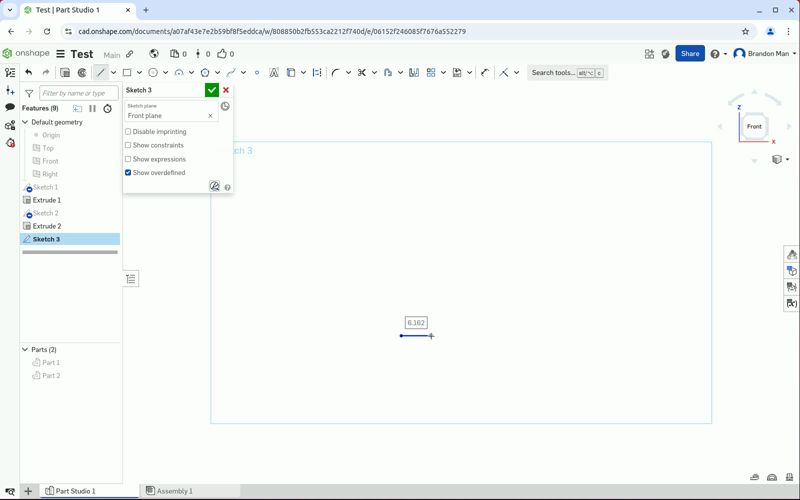
mouse_move(461, 335)
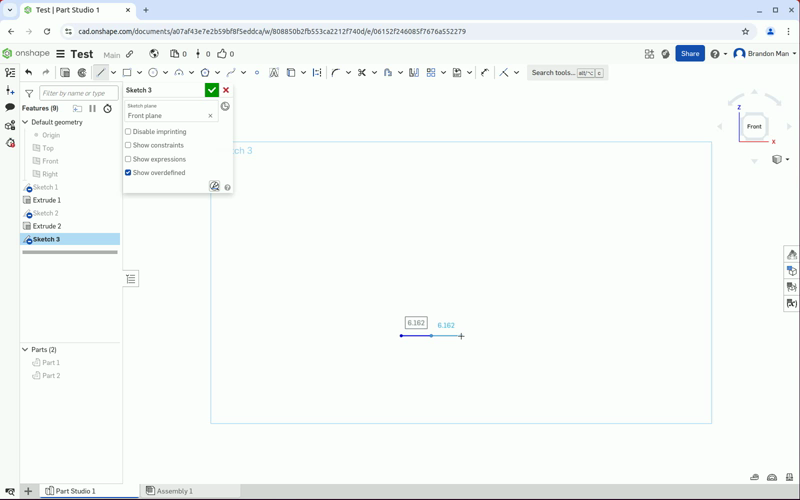
mouse_move(431, 313)
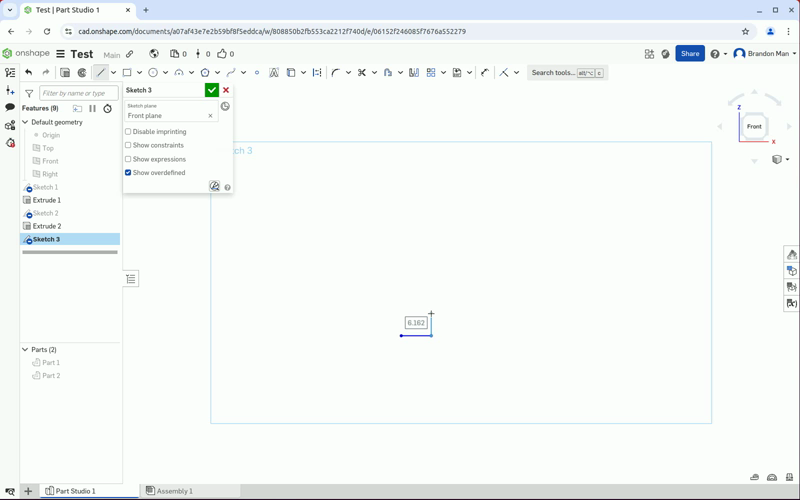
click(431, 313)
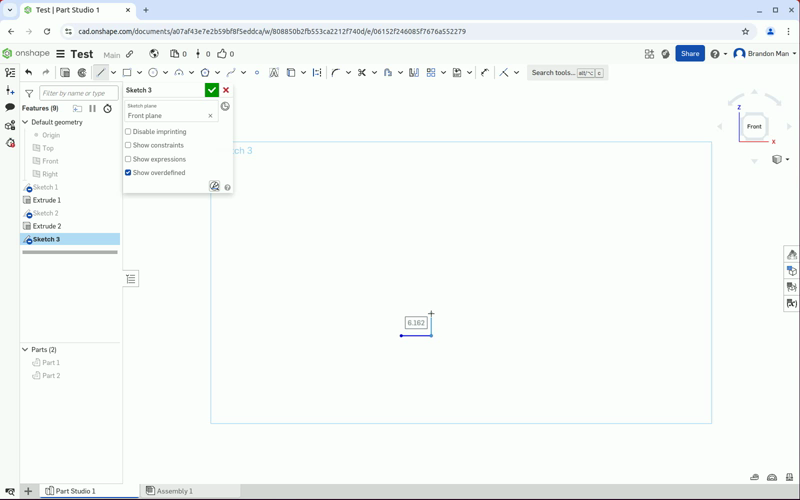
key_up(shift)
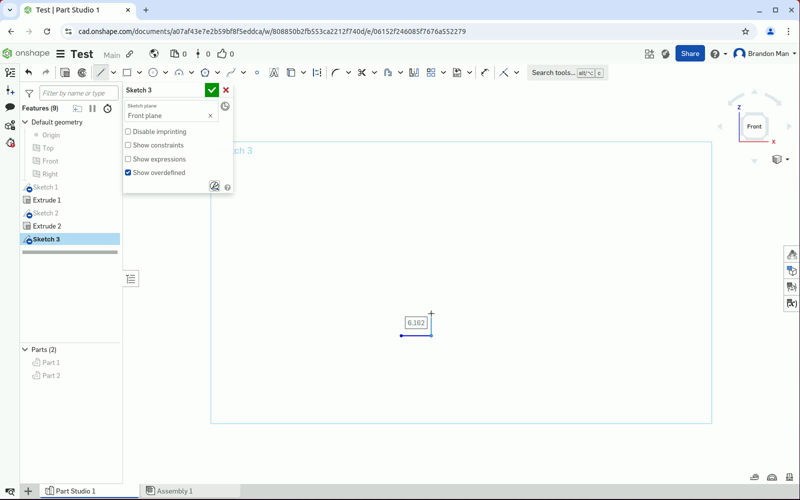
key_down(shift)
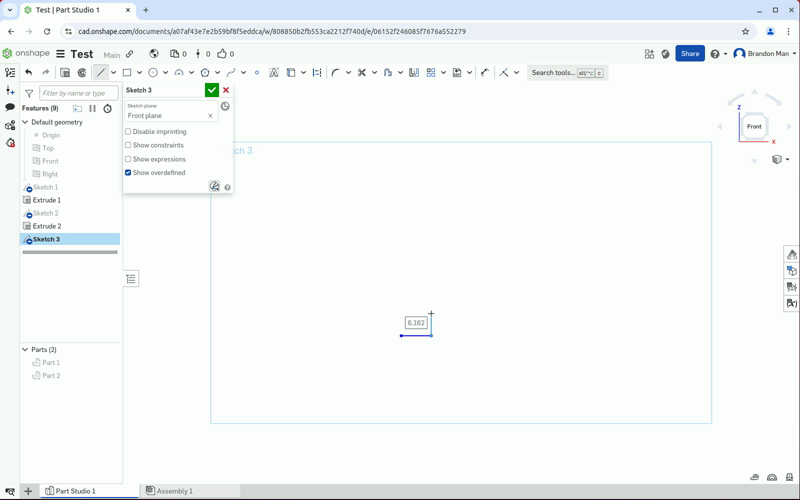
mouse_move(461, 313)
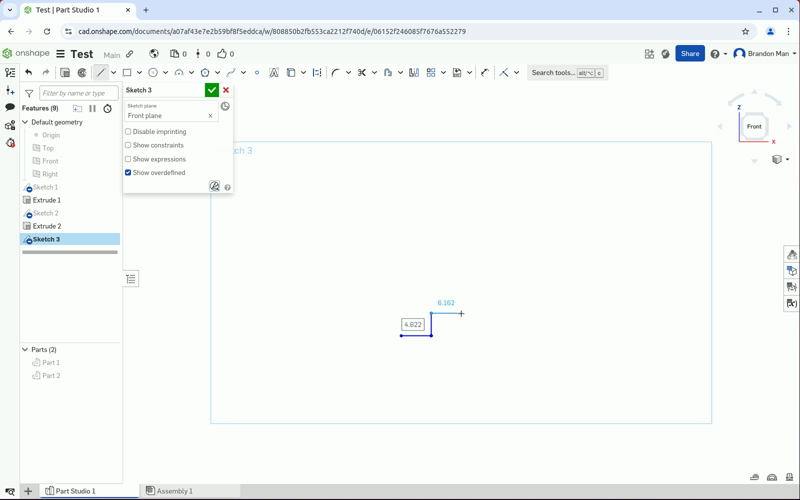
mouse_move(490, 313)
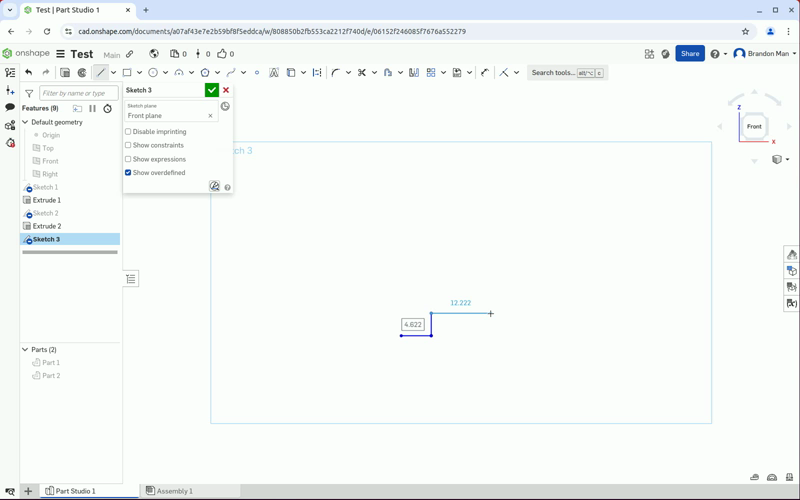
click(490, 313)
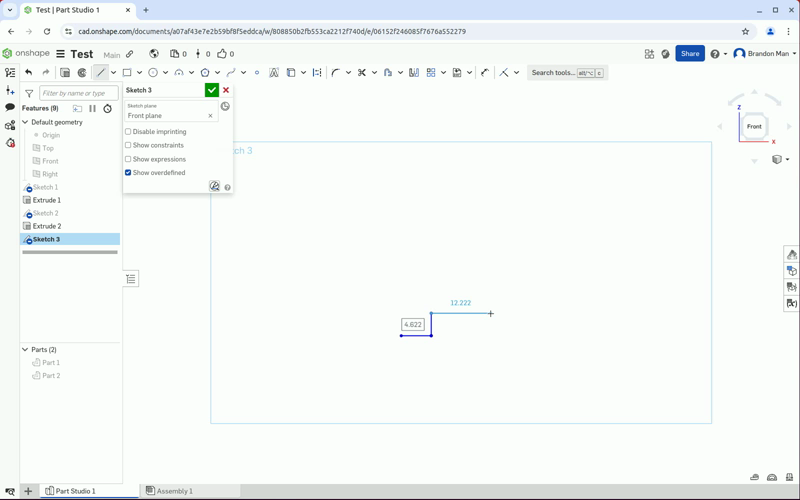
key_up(shift)
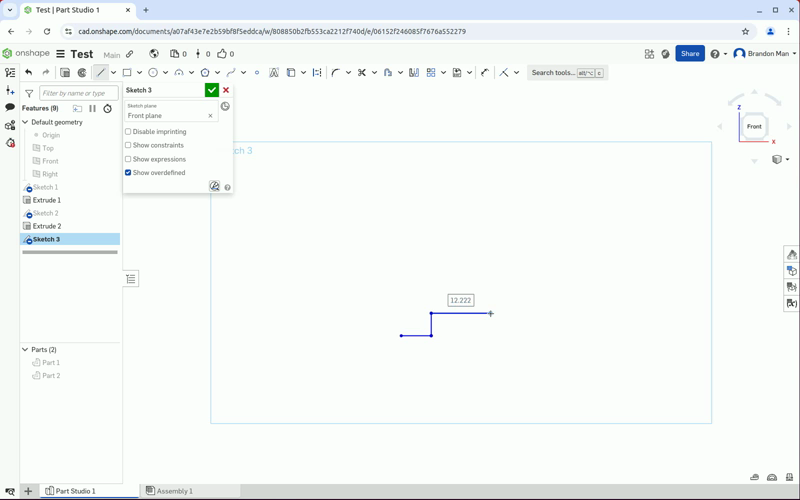
key_down(shift)
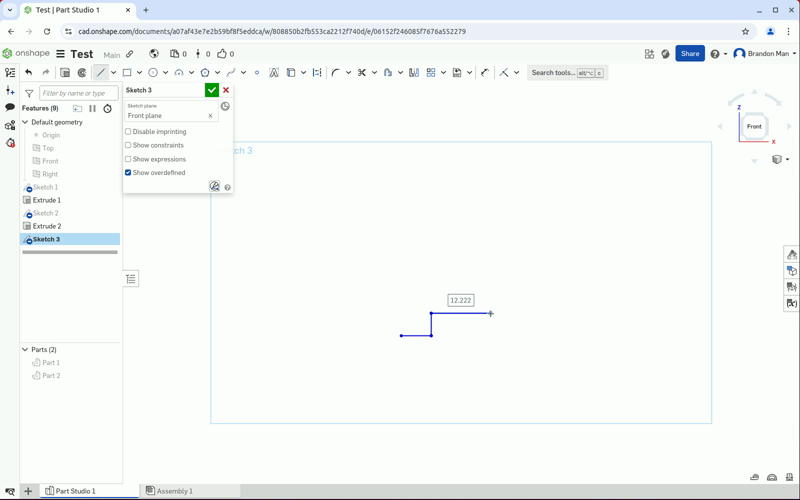
mouse_move(520, 313)
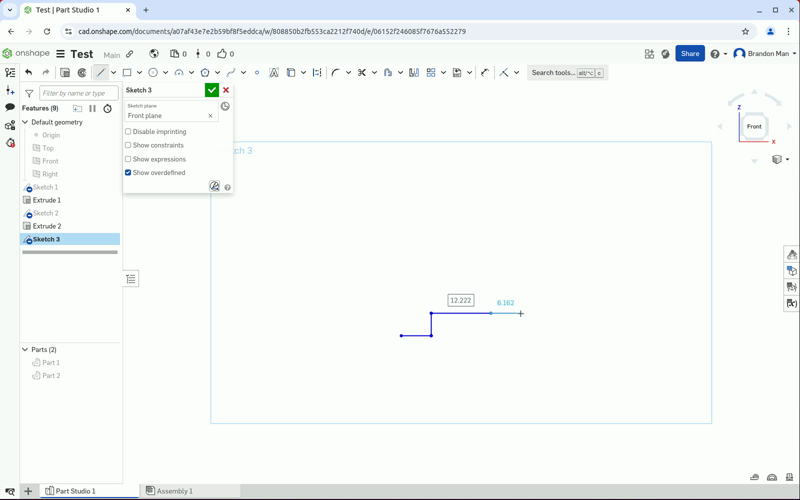
mouse_move(490, 335)
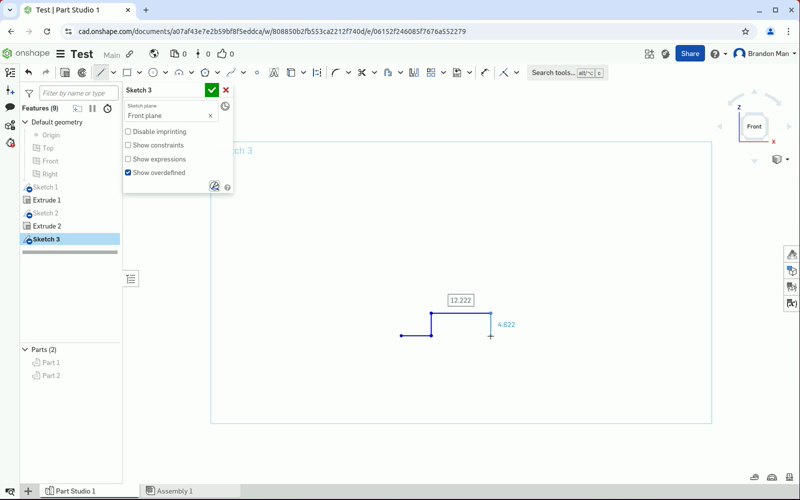
click(490, 335)
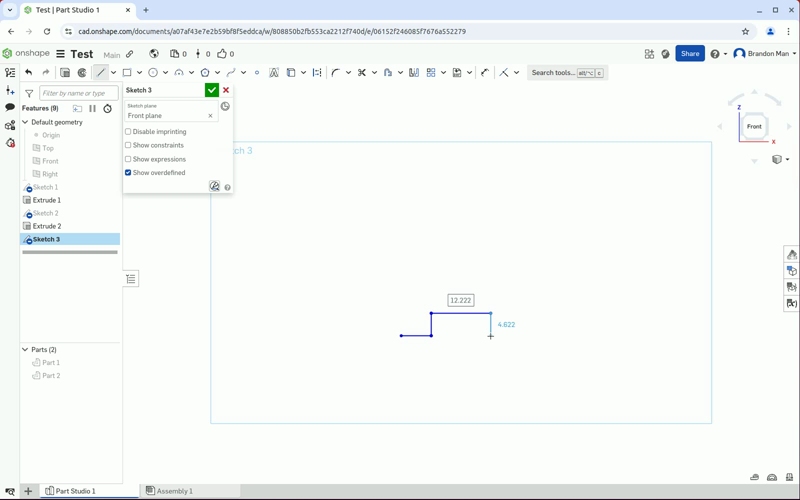
key_up(shift)
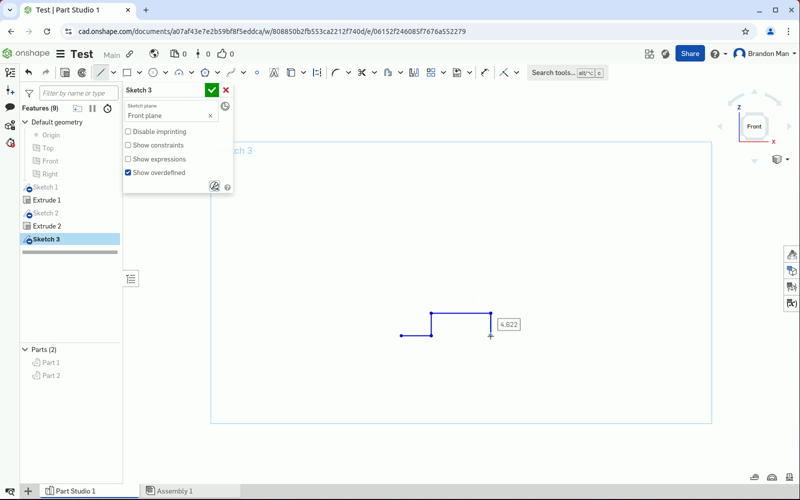
key_down(shift)
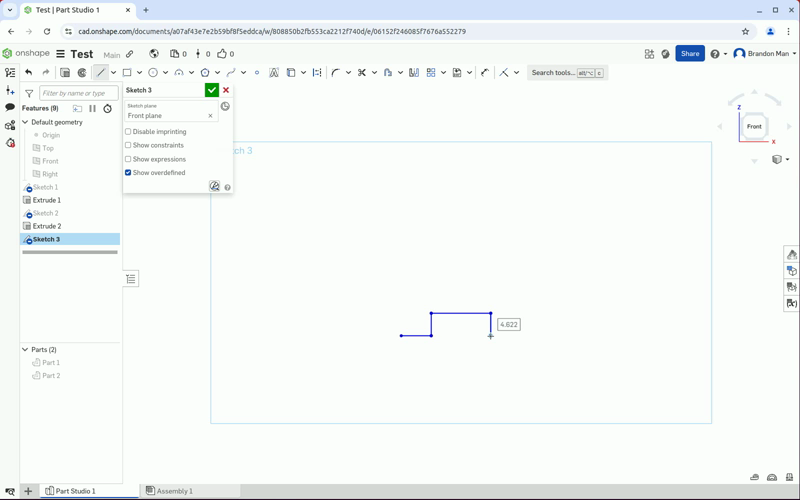
mouse_move(520, 335)
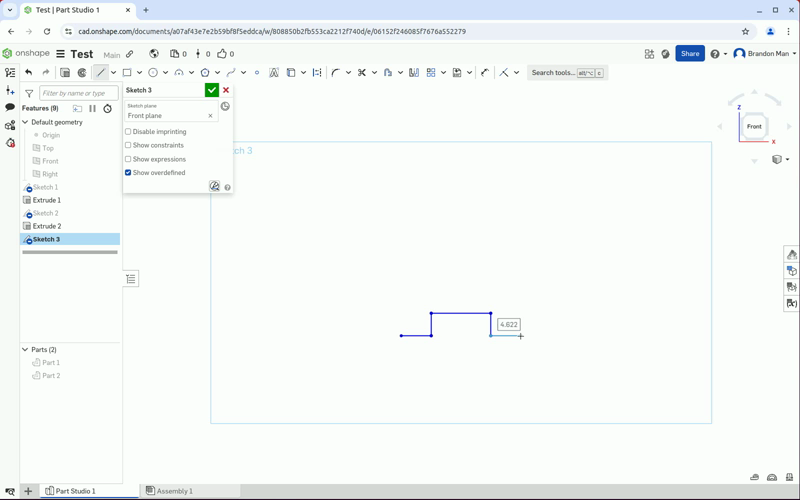
mouse_move(520, 335)
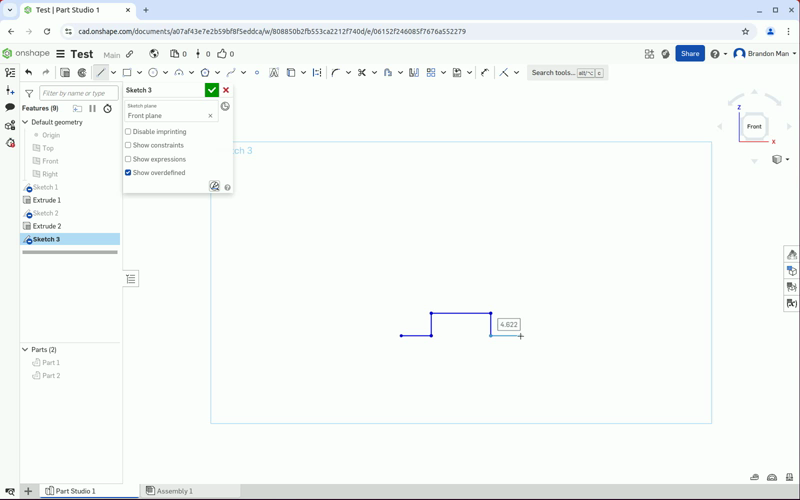
click(520, 335)
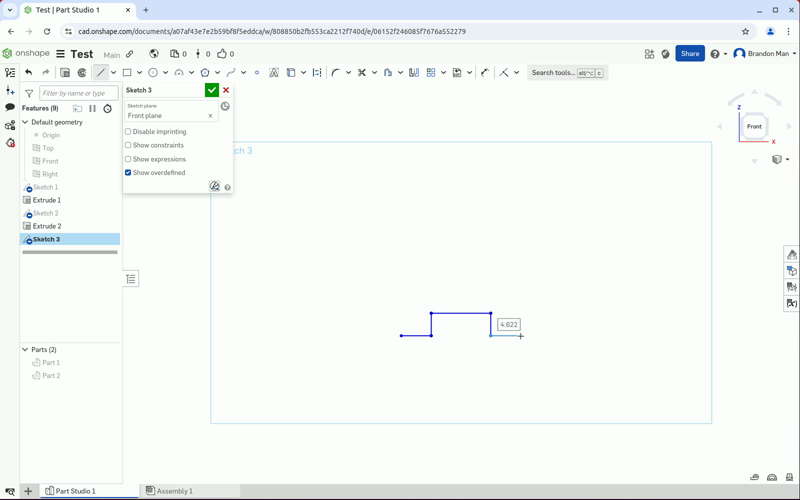
key_up(shift)
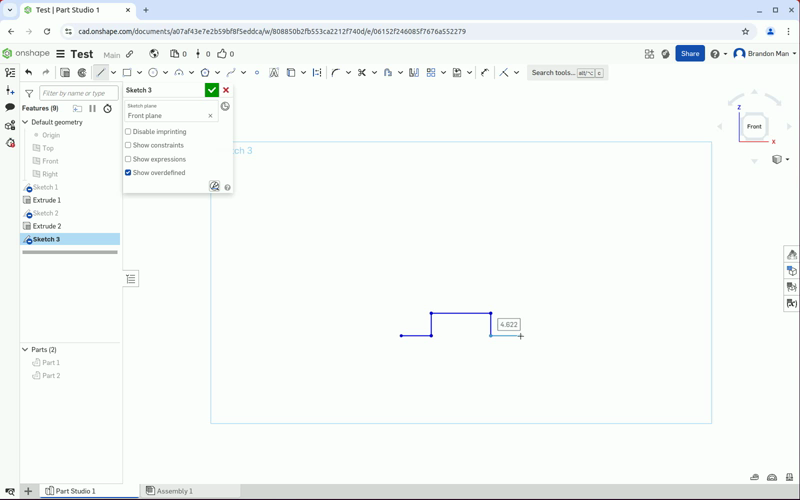
key_down(shift)
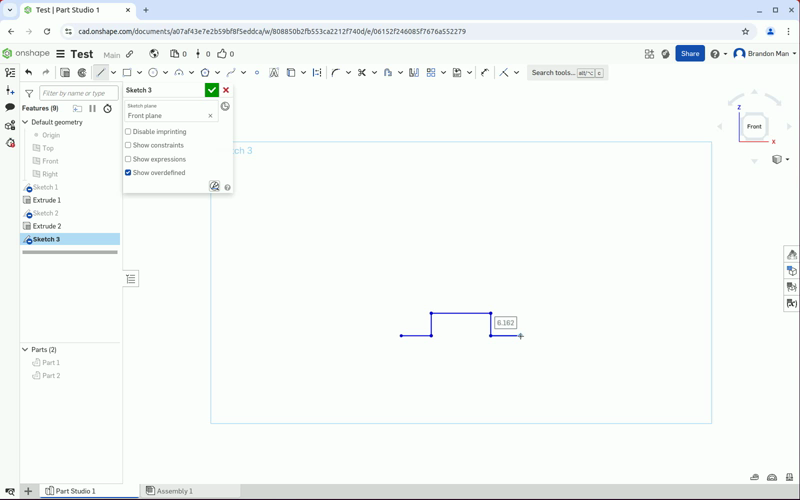
mouse_move(550, 335)
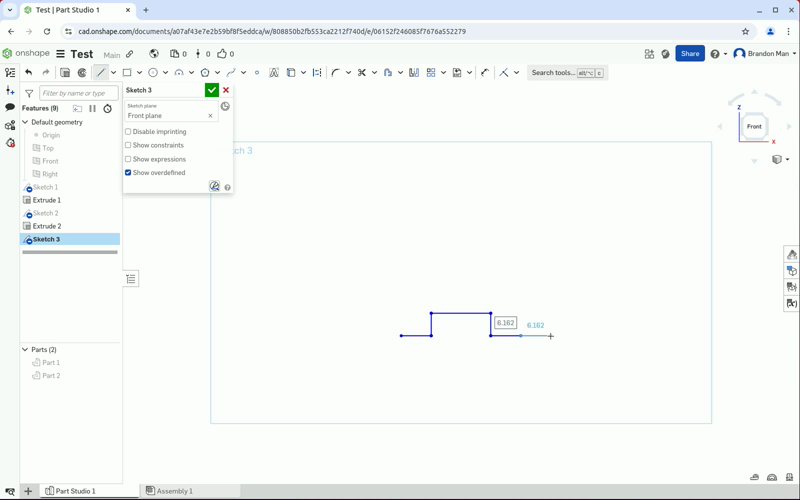
mouse_move(520, 290)
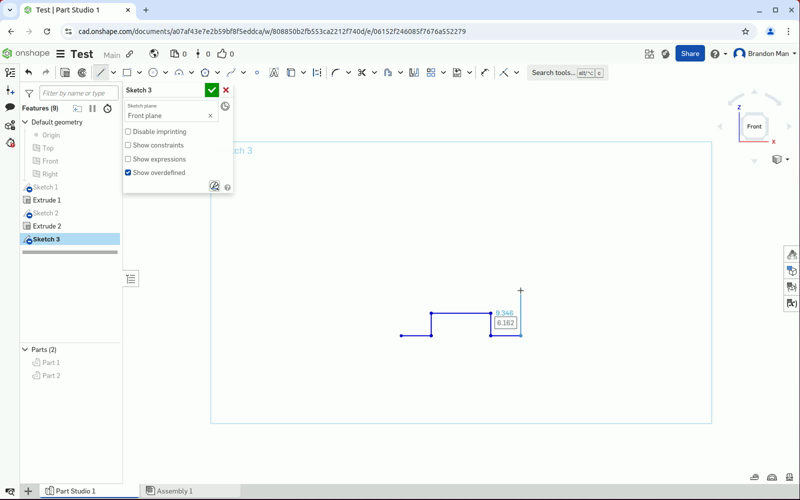
click(520, 290)
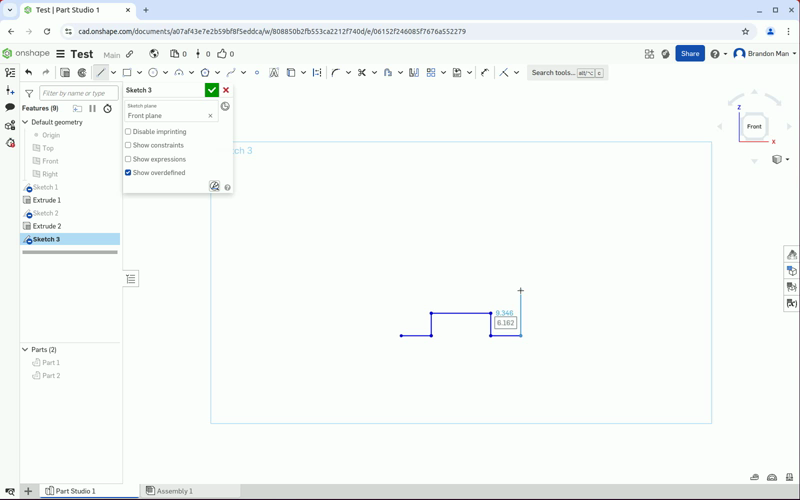
key_up(shift)
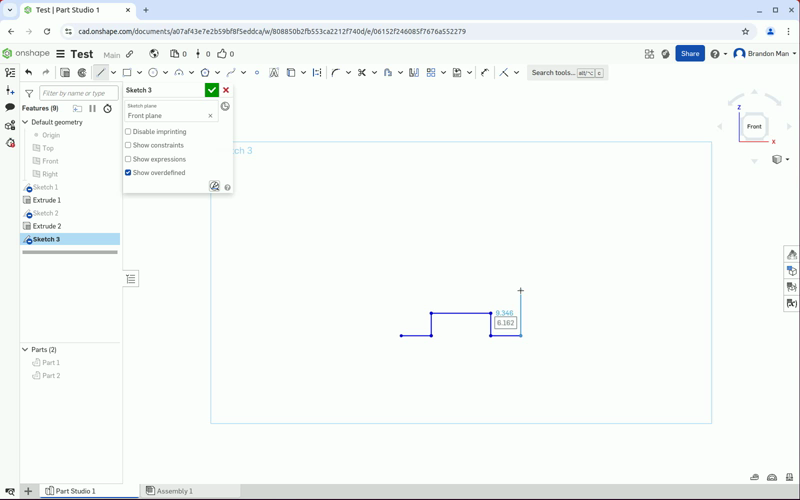
key_down(shift)
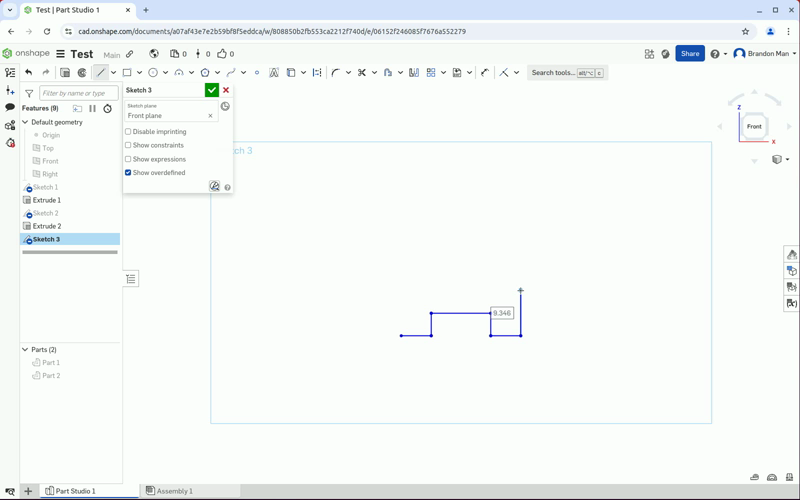
mouse_move(401, 290)
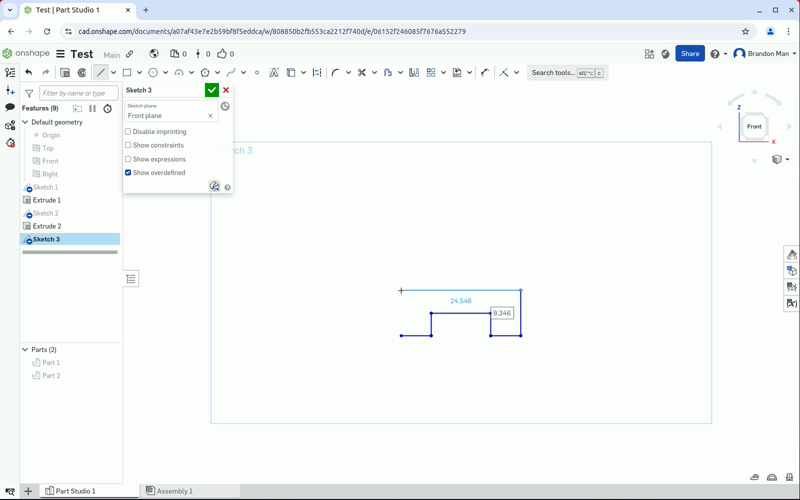
click(401, 290)
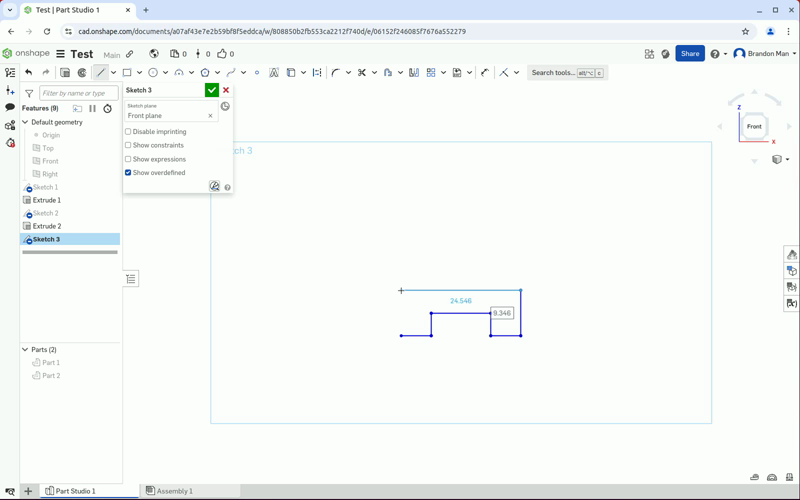
key_up(shift)
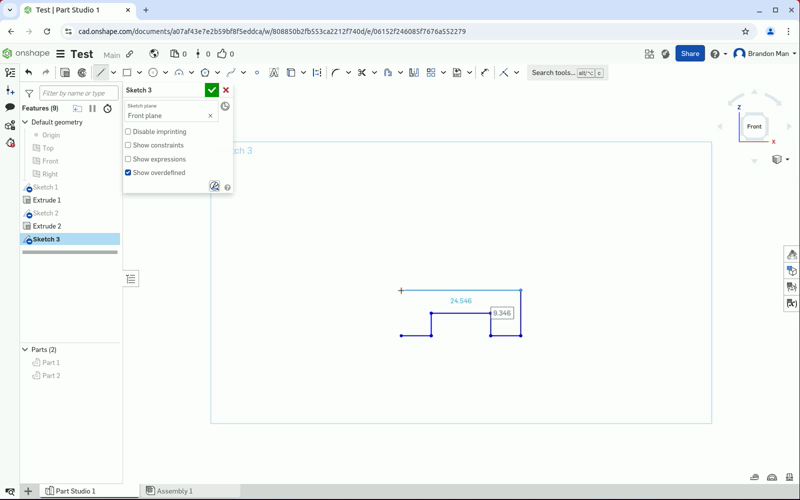
mouse_move(431, 290)
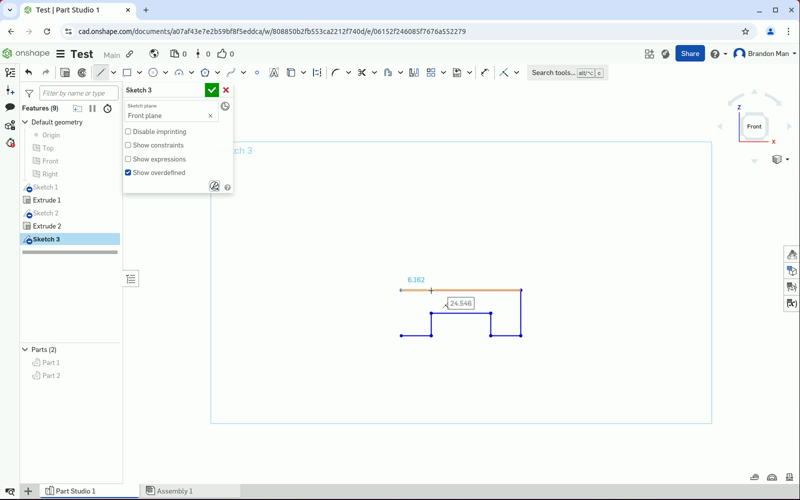
key_down(shift)
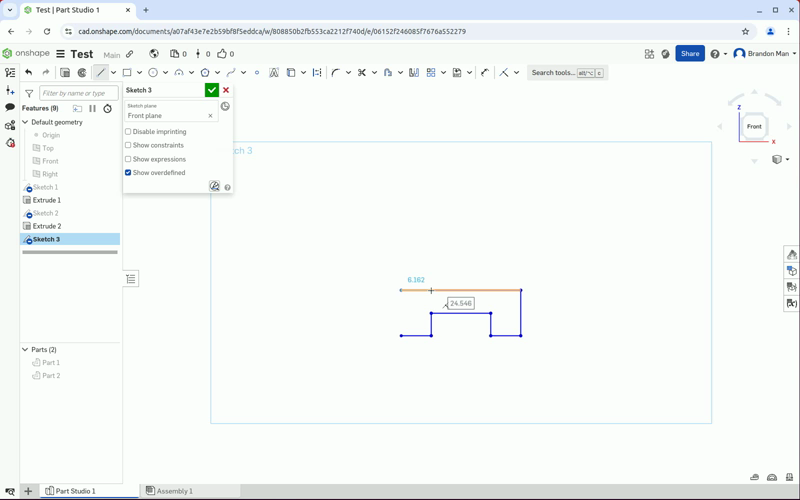
mouse_move(401, 335)
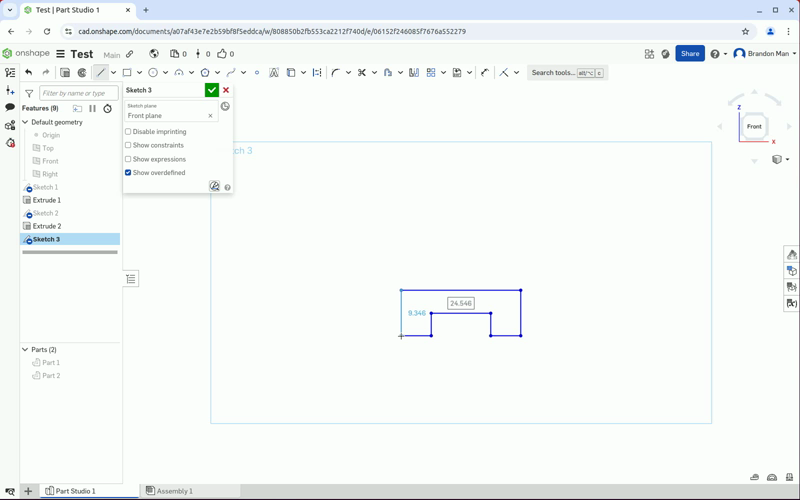
key_up(shift)
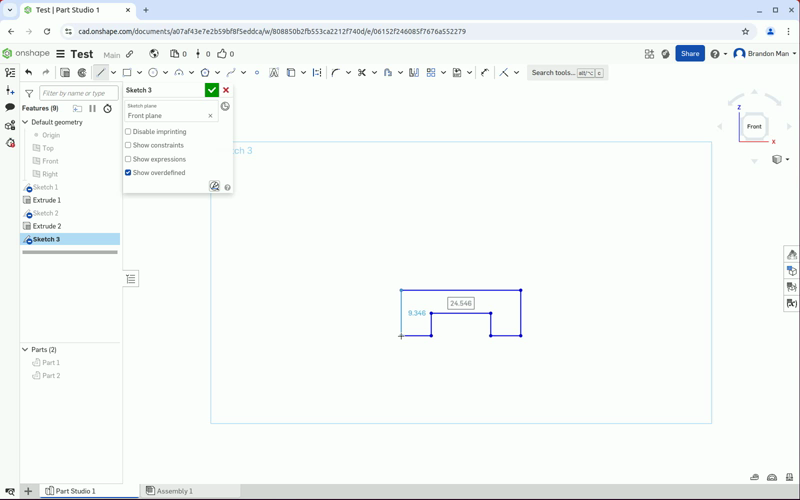
click(401, 335)
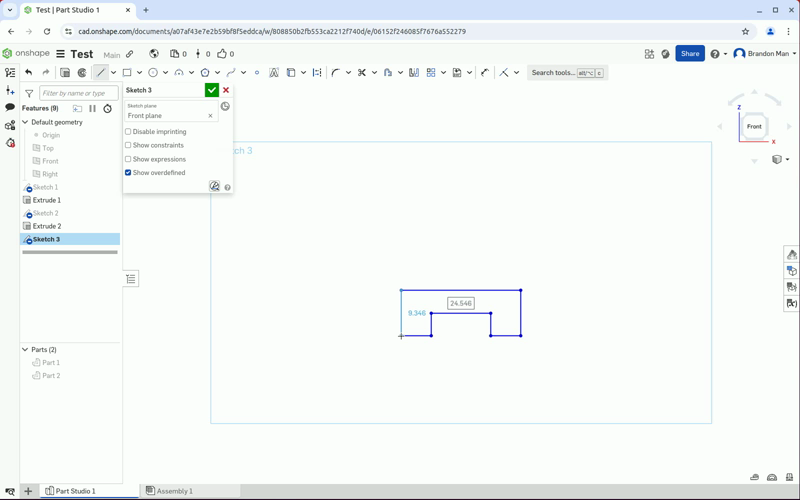
key(esc)
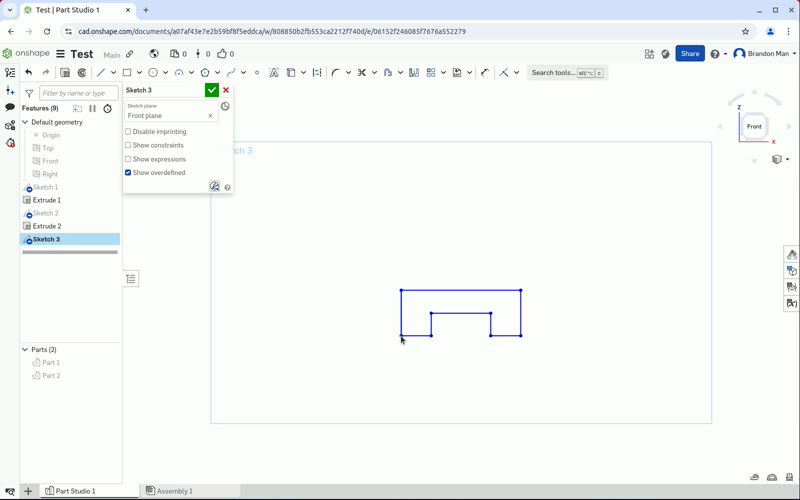
mouse_move(441, 304)
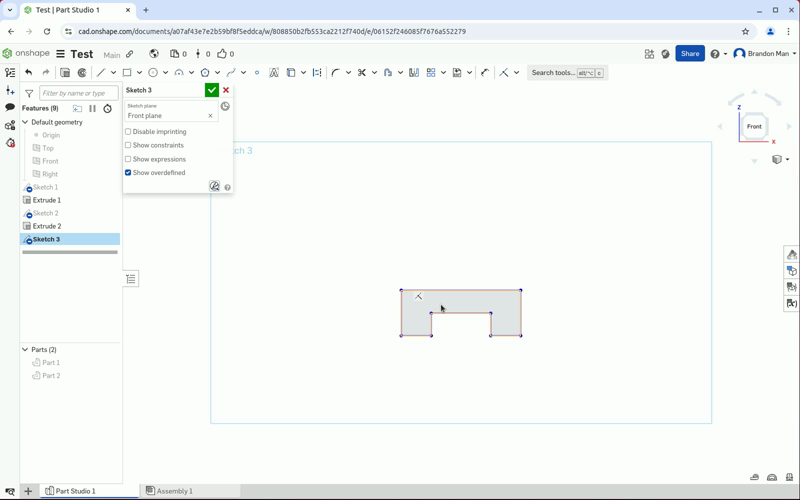
click(441, 304)
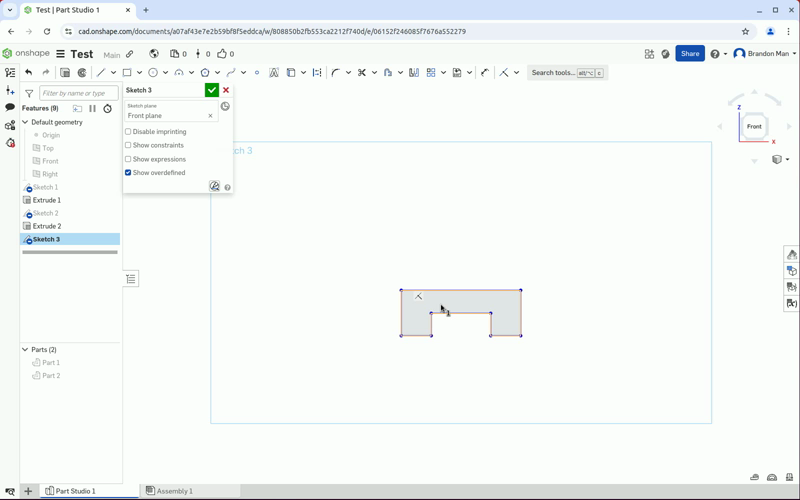
mouse_move(73, 352)
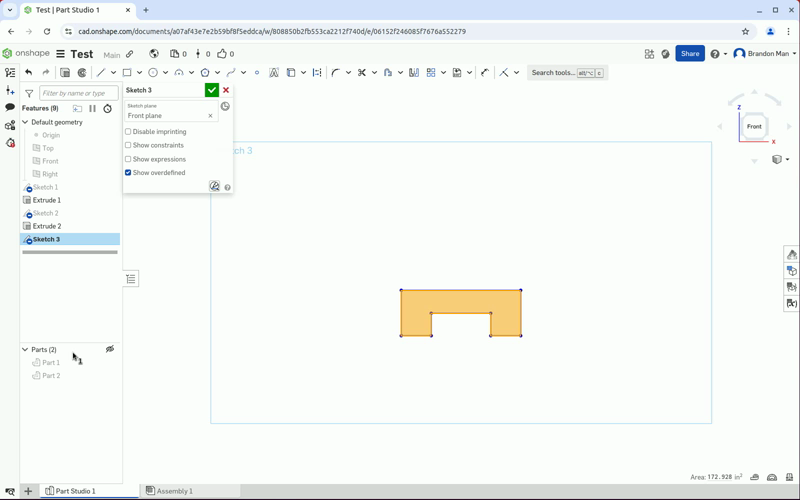
key(shift+y)
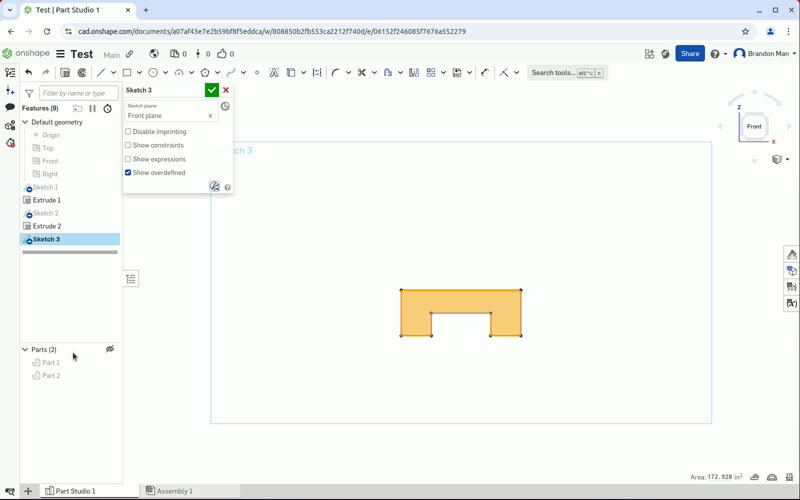
key(shift+e)
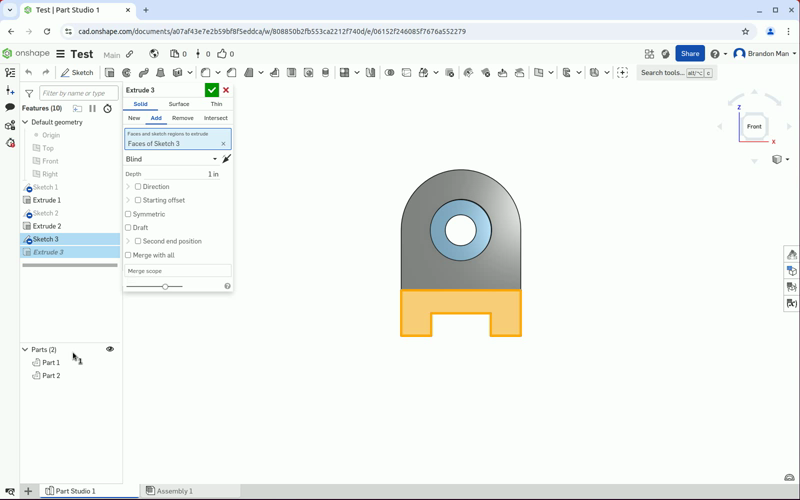
mouse_move(143, 106)
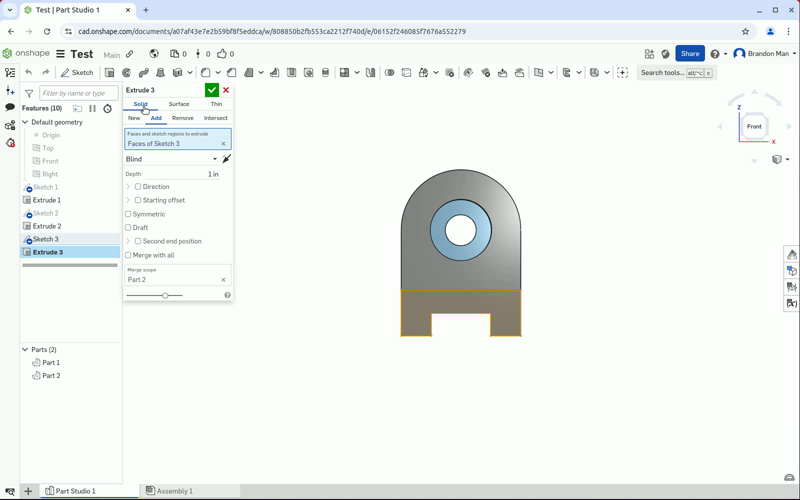
click(143, 106)
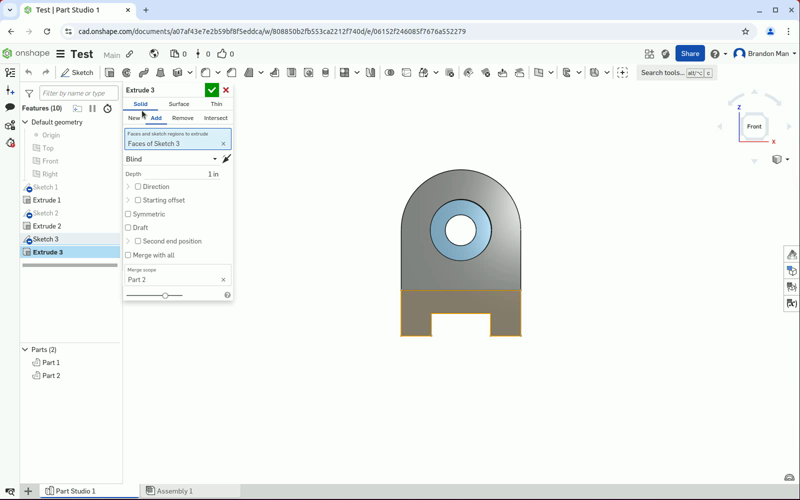
mouse_move(137, 120)
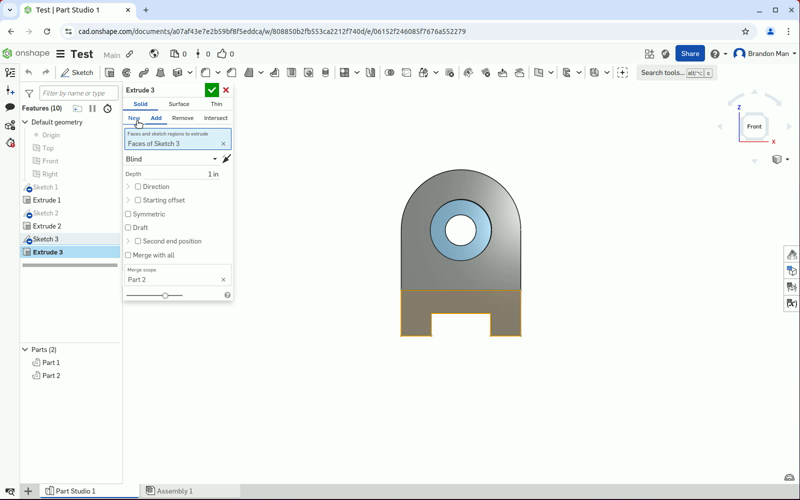
click(137, 120)
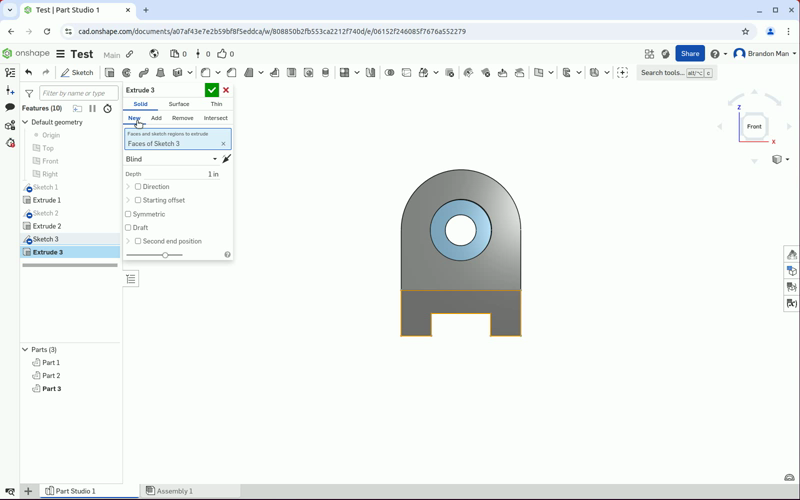
key(tab, 4)
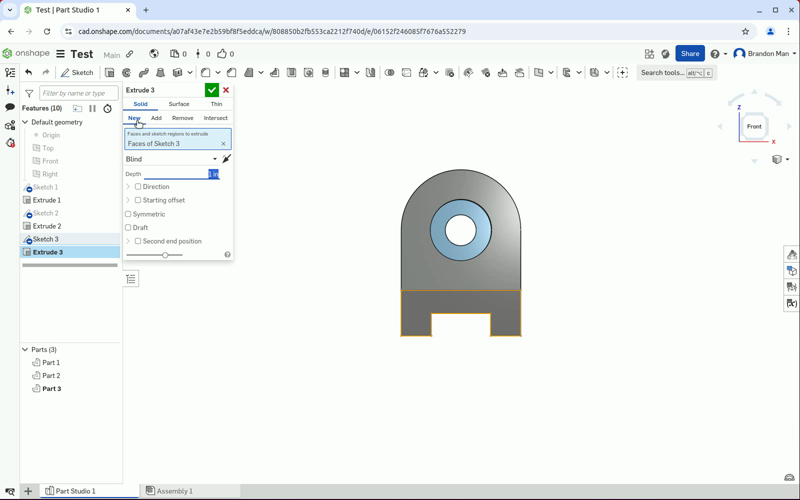
text(3.611)
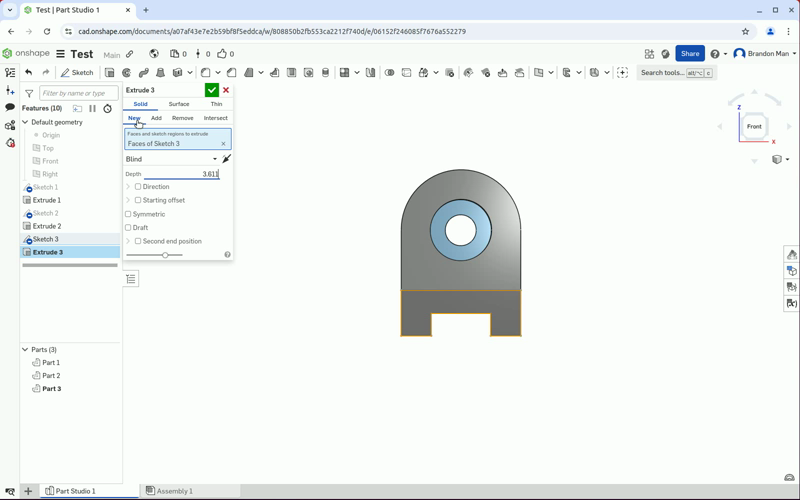
key(enter)
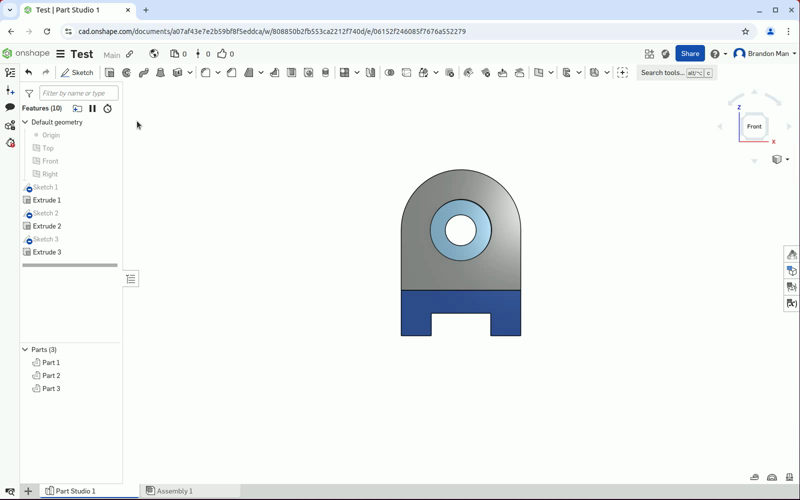
key(shift+h)
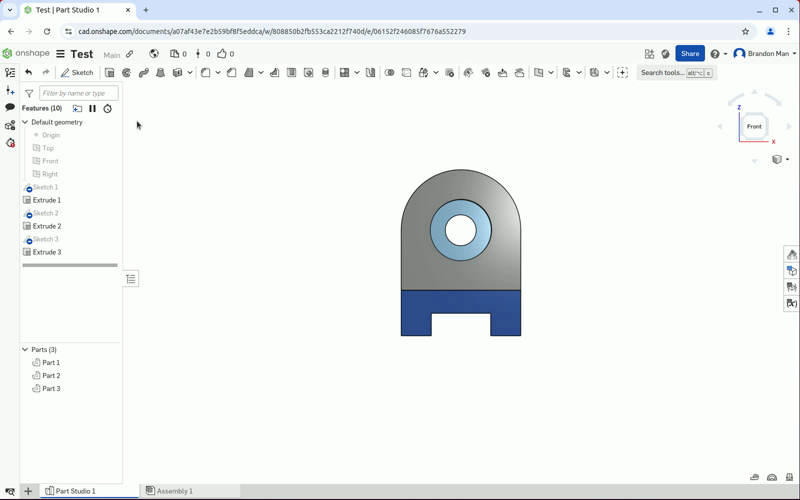
key(shift+h)
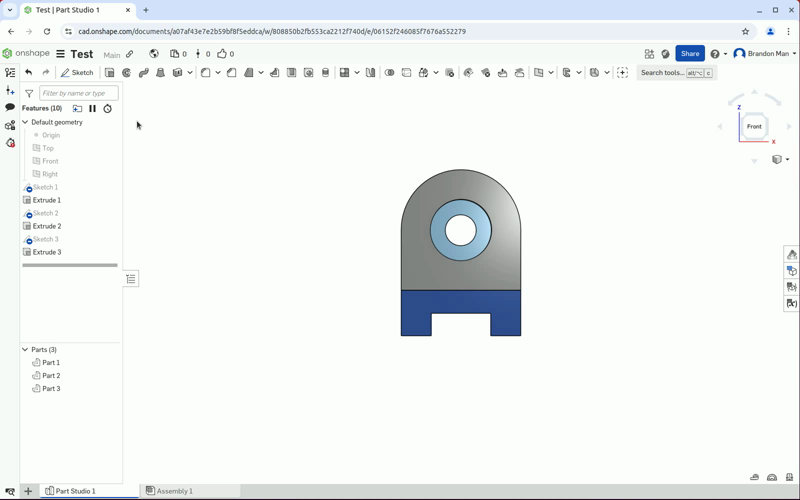
mouse_move(73, 189)
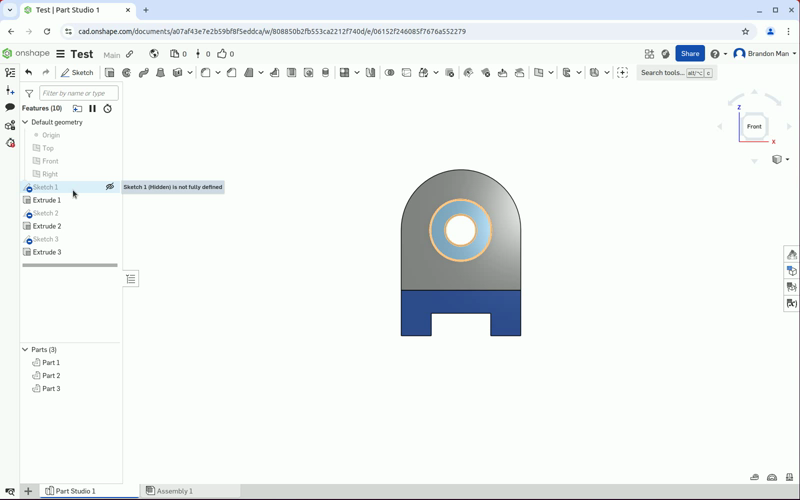
click(73, 189)
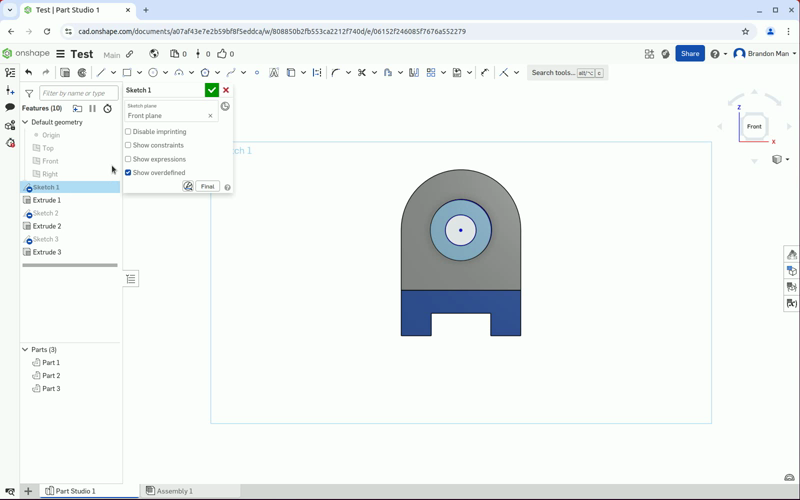
mouse_move(229, 92)
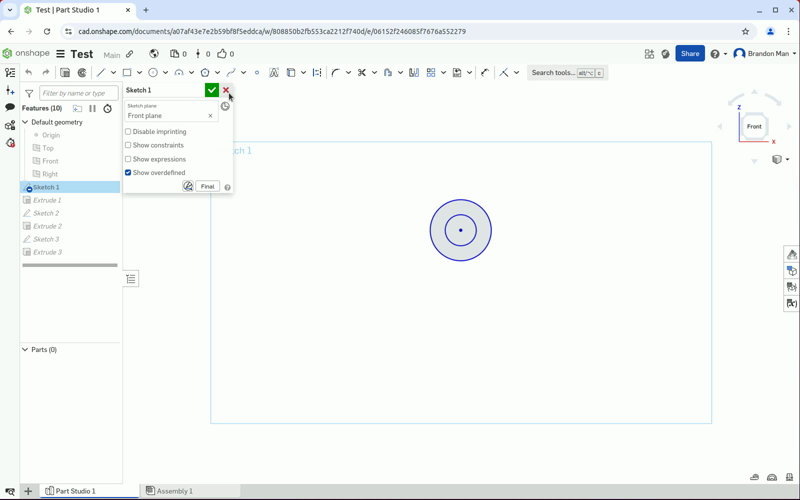
click(229, 92)
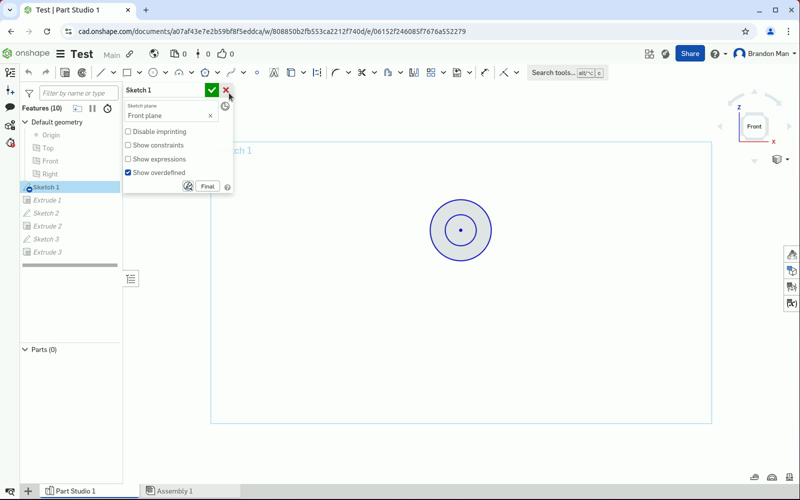
key(shift+s)
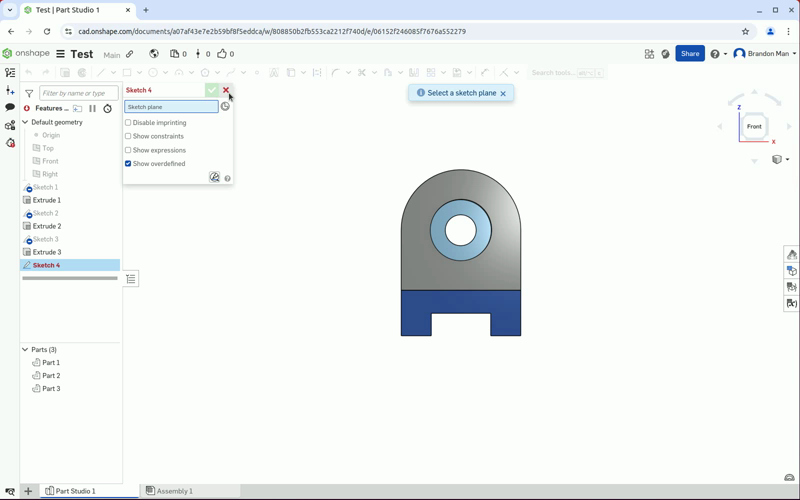
mouse_move(73, 163)
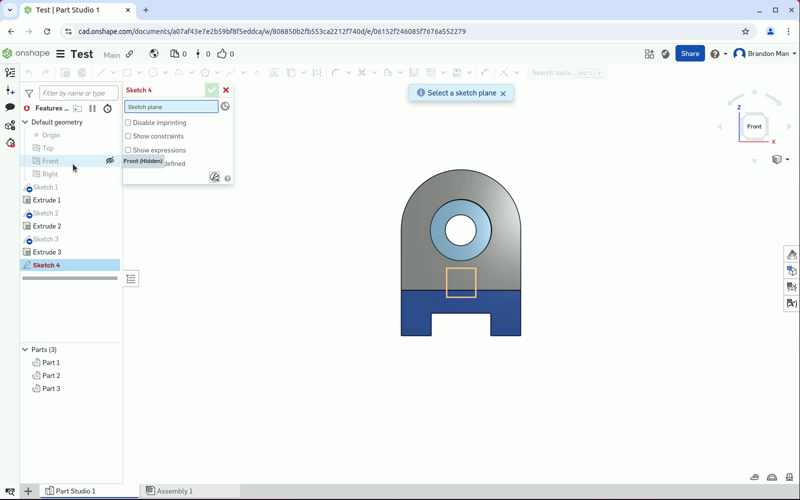
click(73, 163)
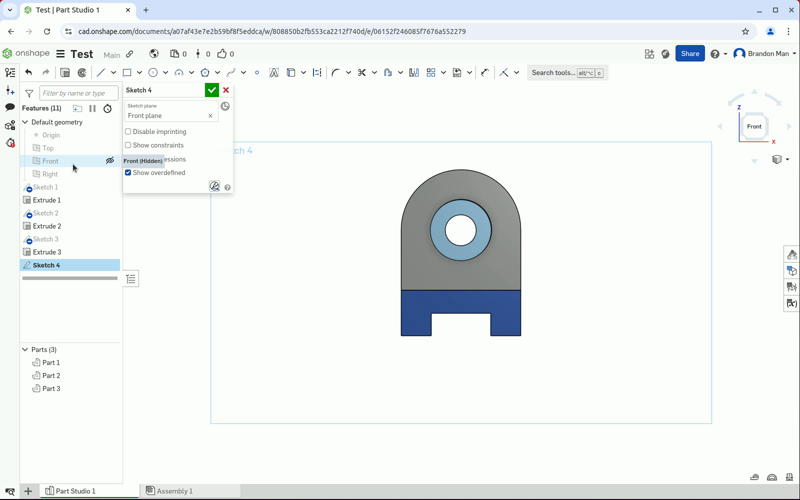
mouse_move(73, 352)
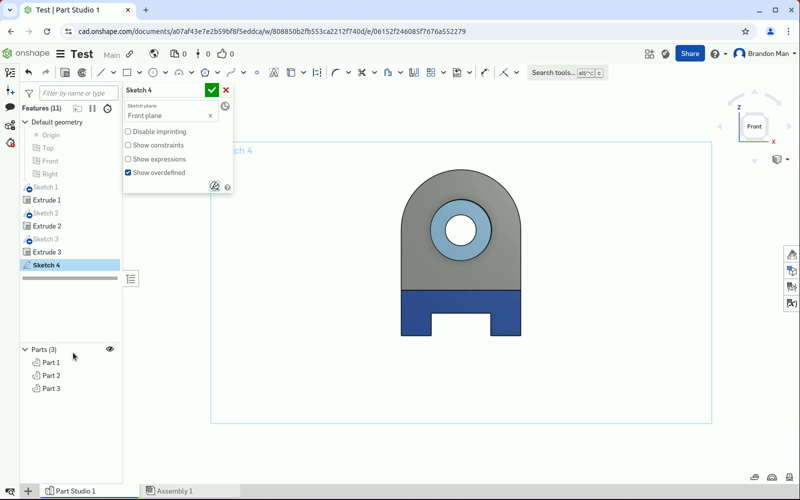
key(y)
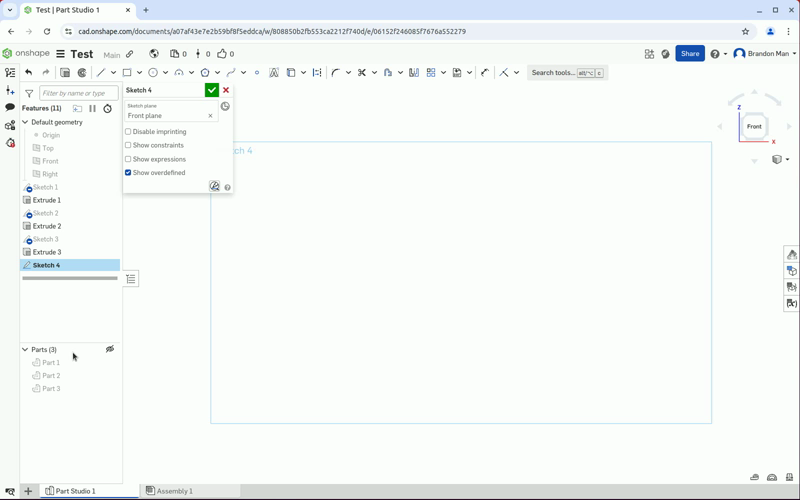
key(l)
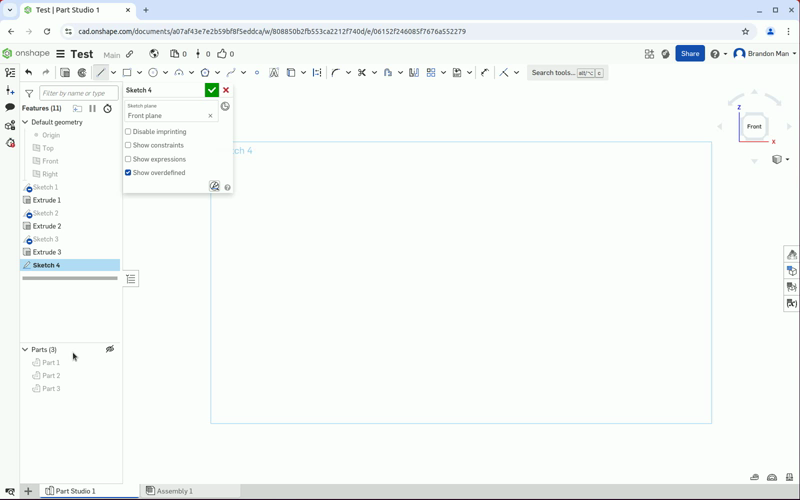
key_down(shift)
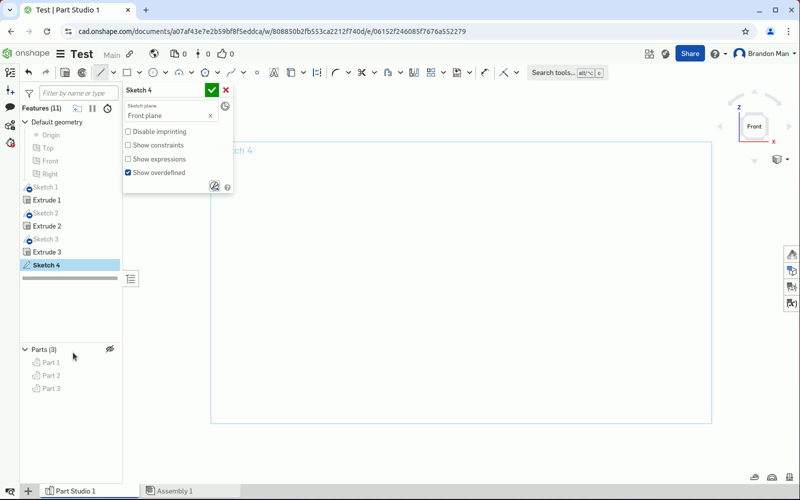
mouse_move(401, 335)
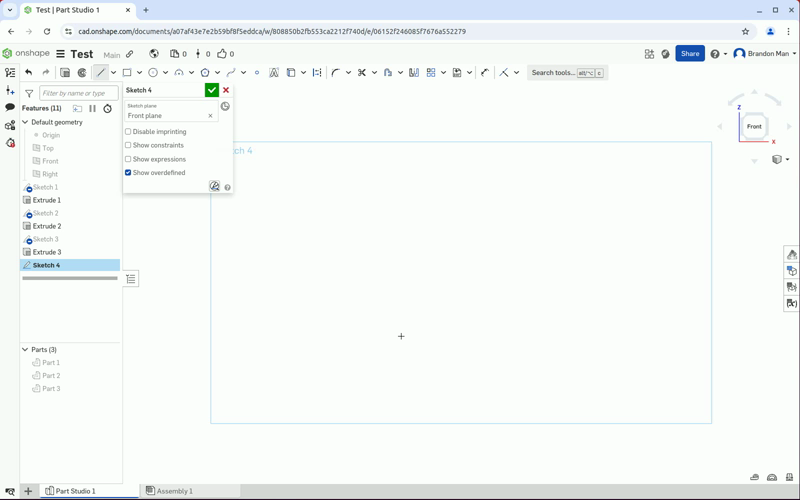
click(401, 335)
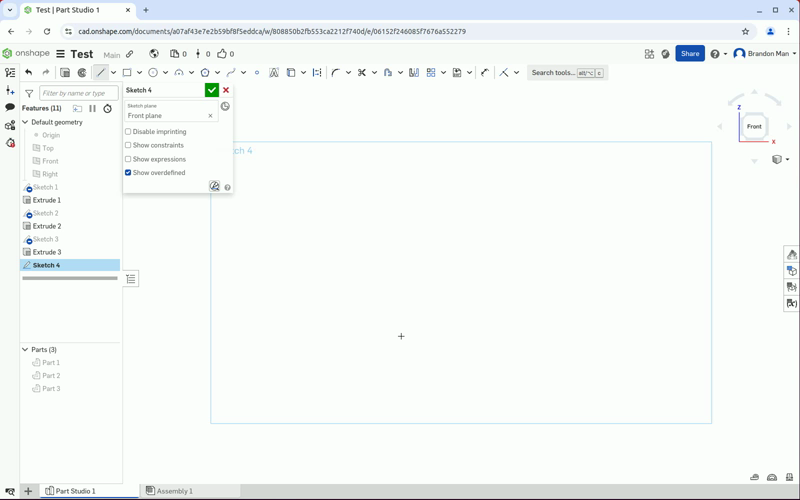
key_up(shift)
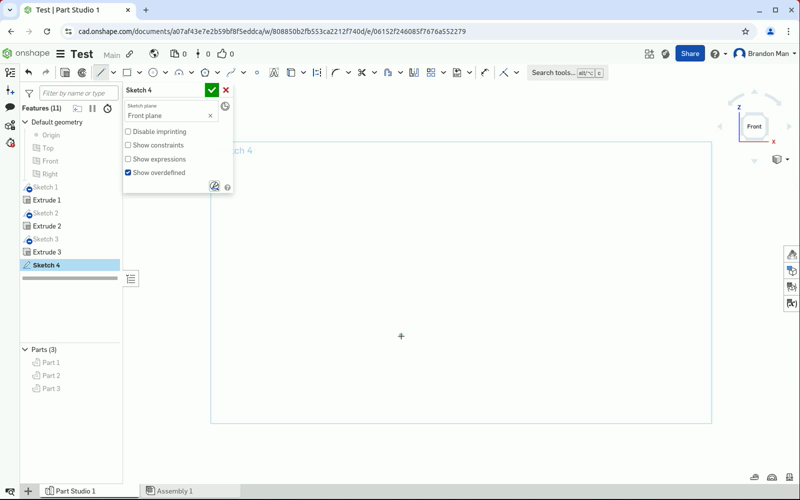
key_down(shift)
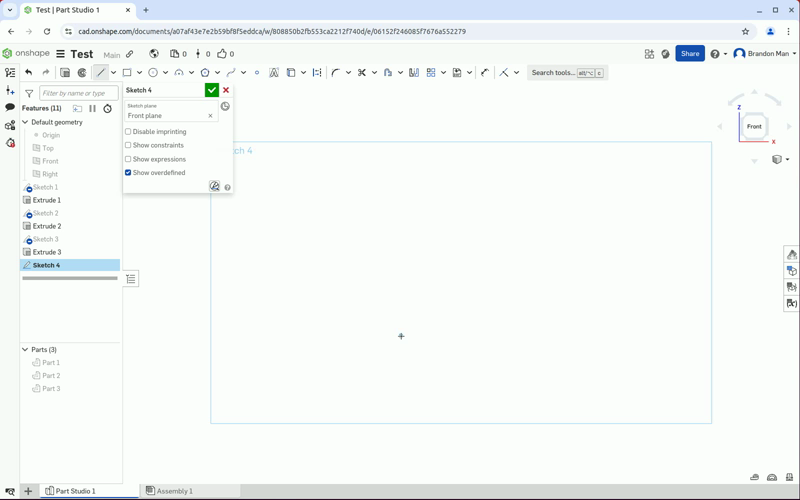
mouse_move(431, 335)
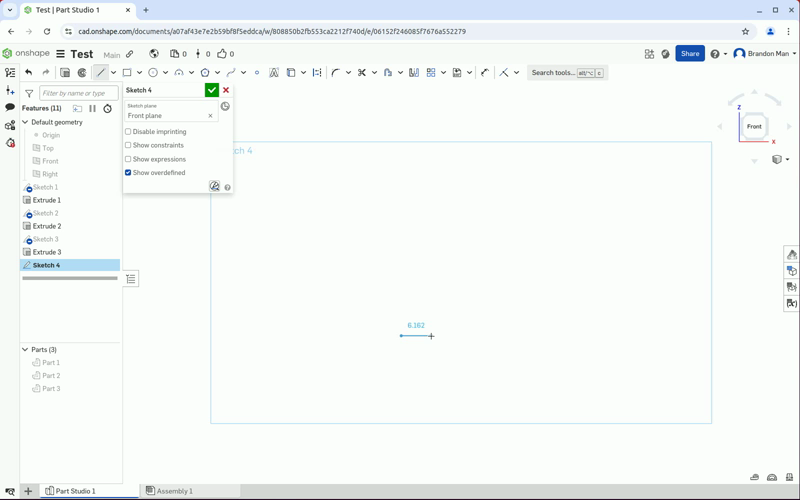
mouse_move(431, 335)
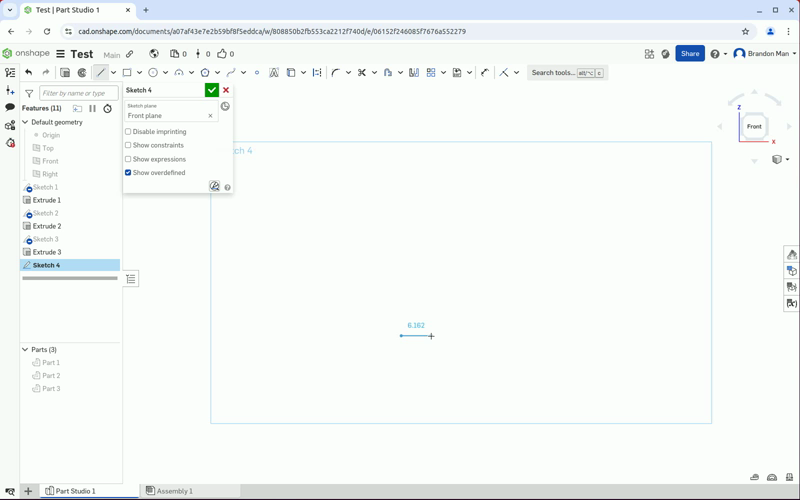
click(431, 335)
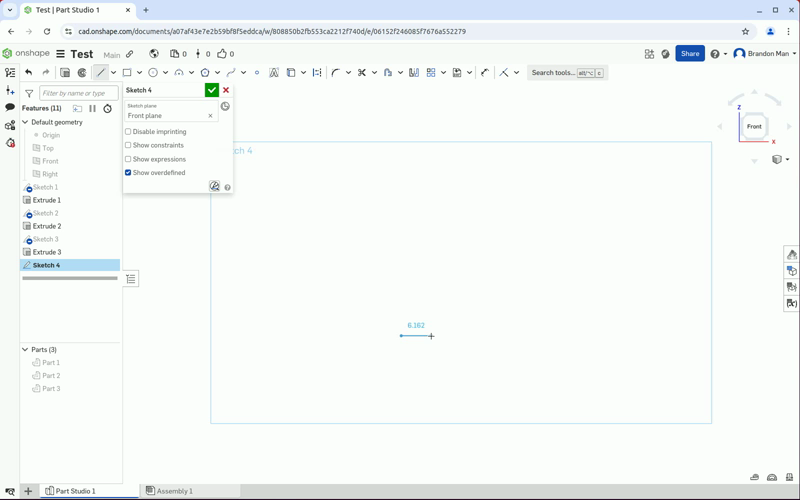
key_up(shift)
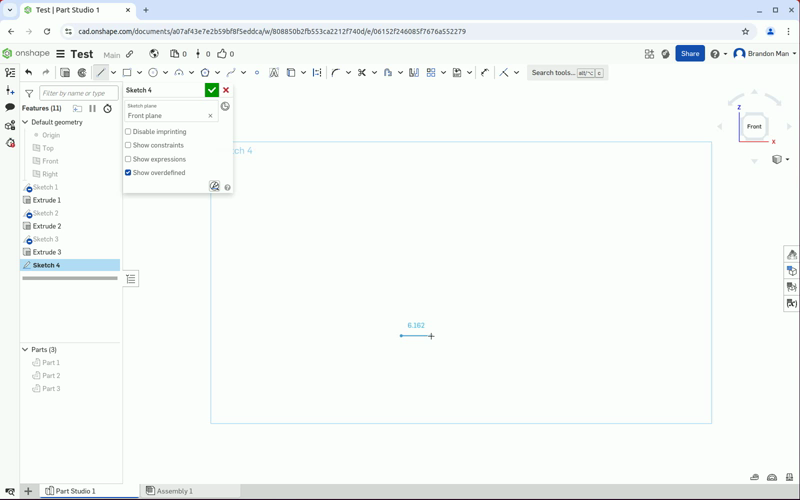
key_down(shift)
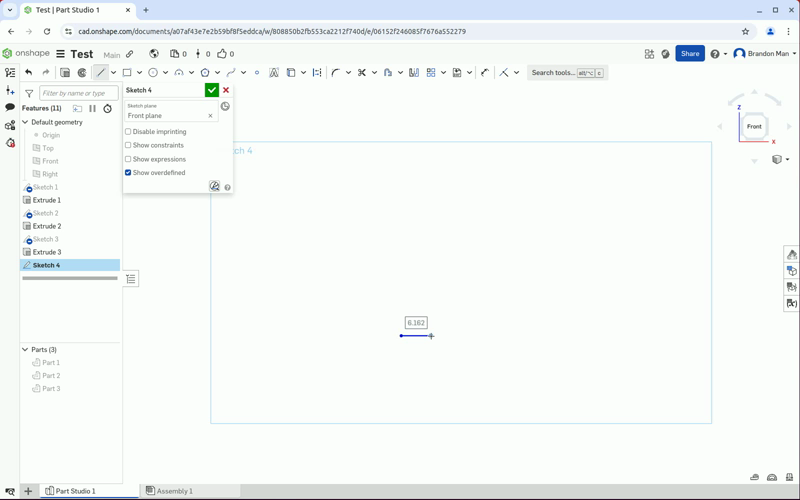
mouse_move(461, 335)
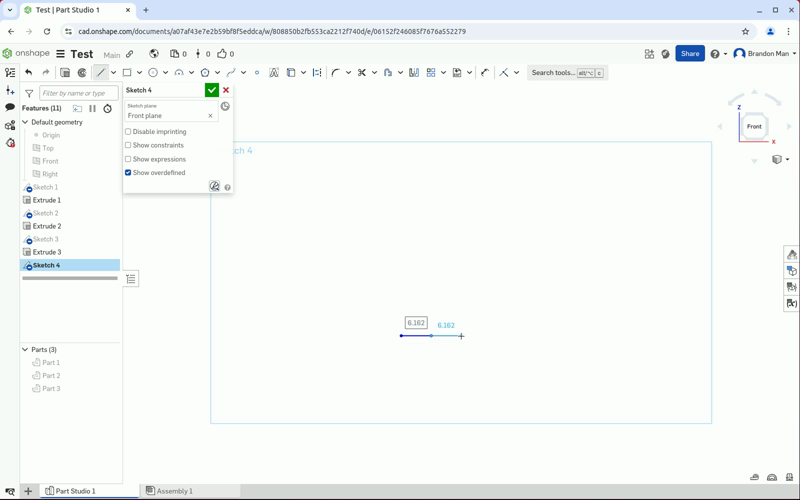
mouse_move(431, 313)
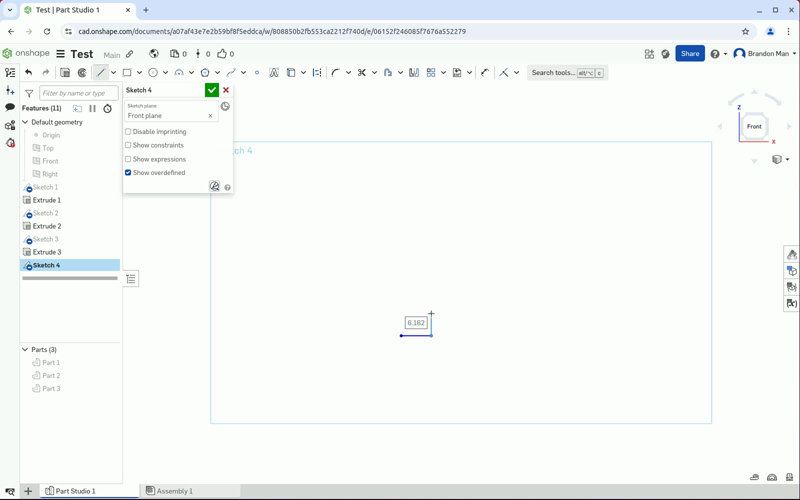
click(431, 313)
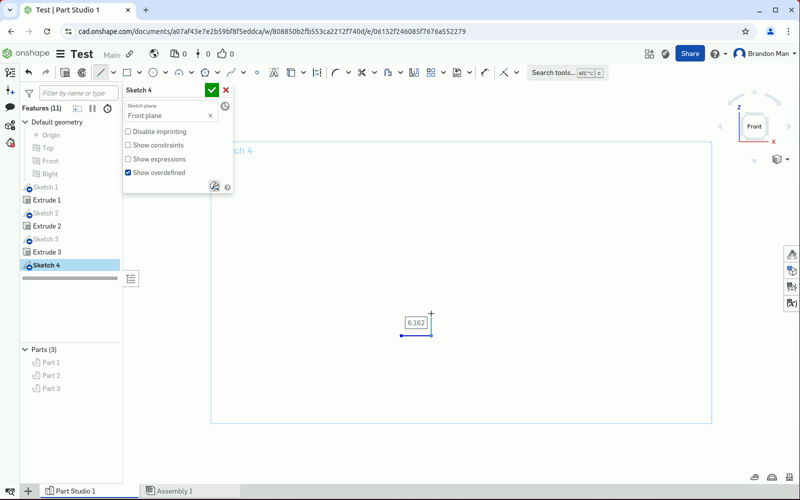
key_up(shift)
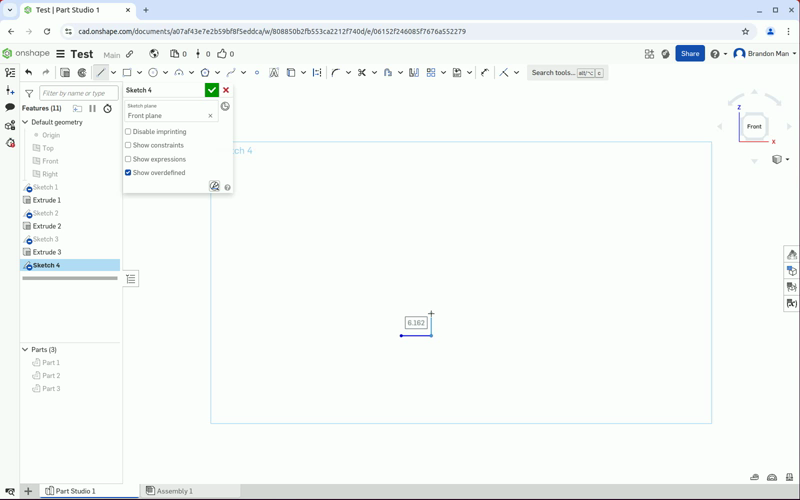
key_down(shift)
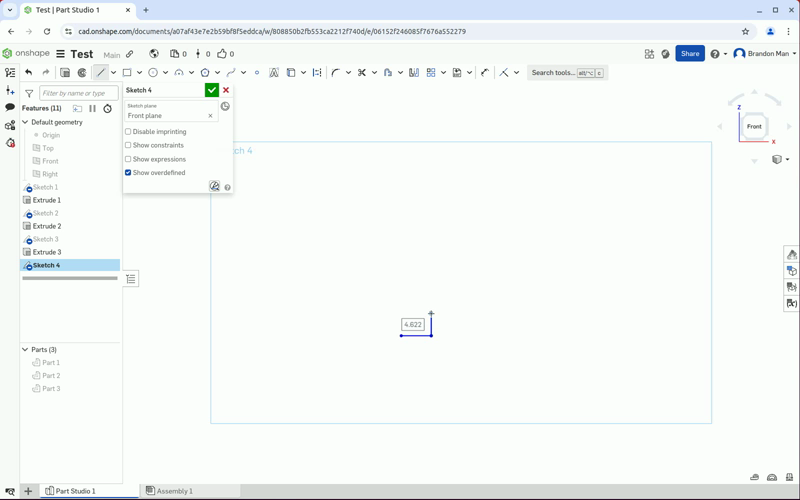
mouse_move(461, 313)
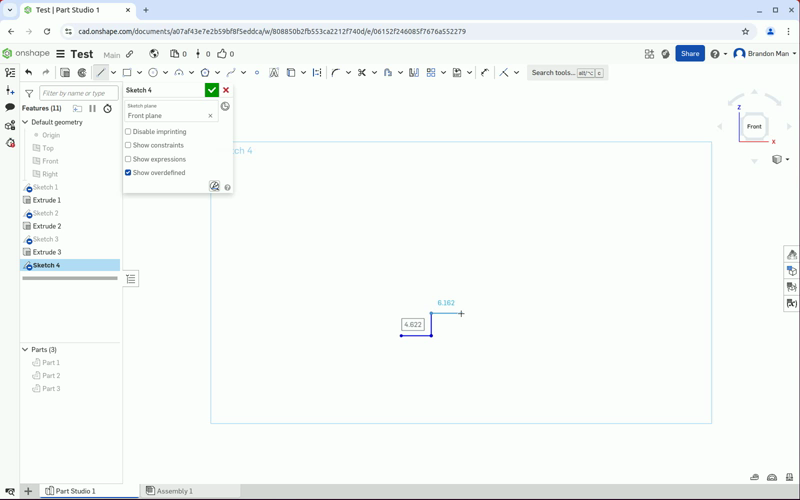
mouse_move(490, 313)
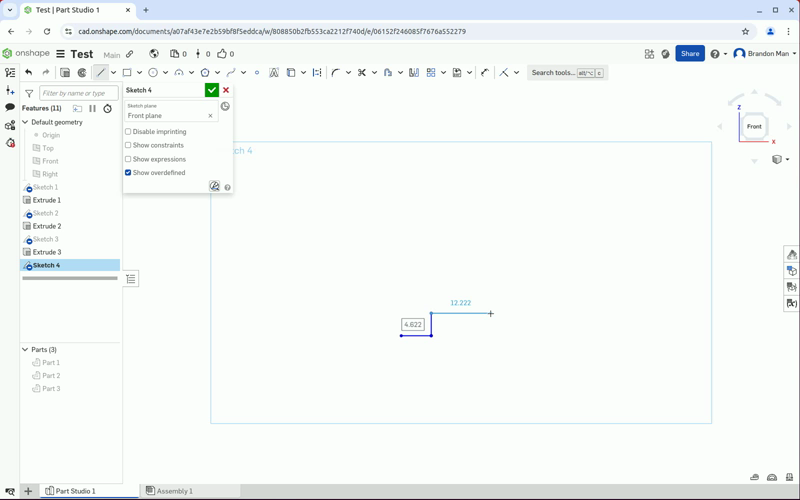
click(490, 313)
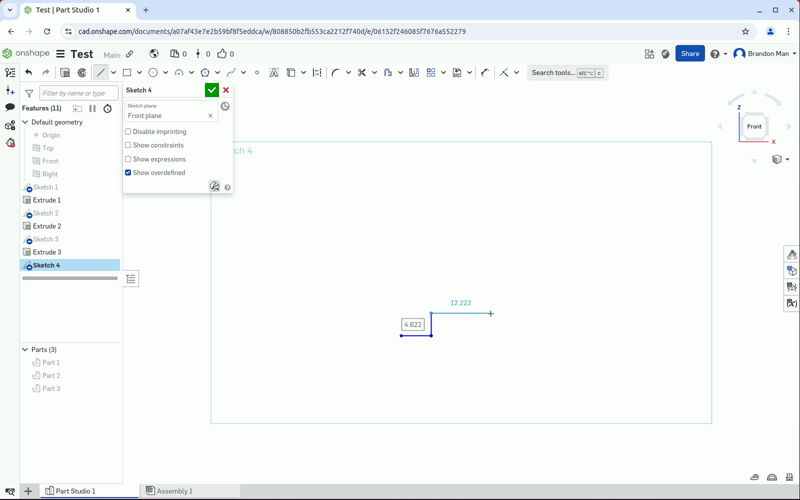
key_up(shift)
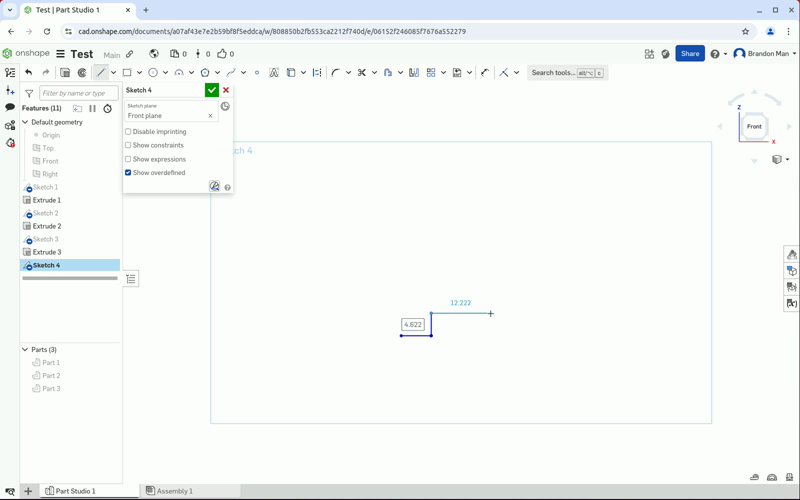
key_down(shift)
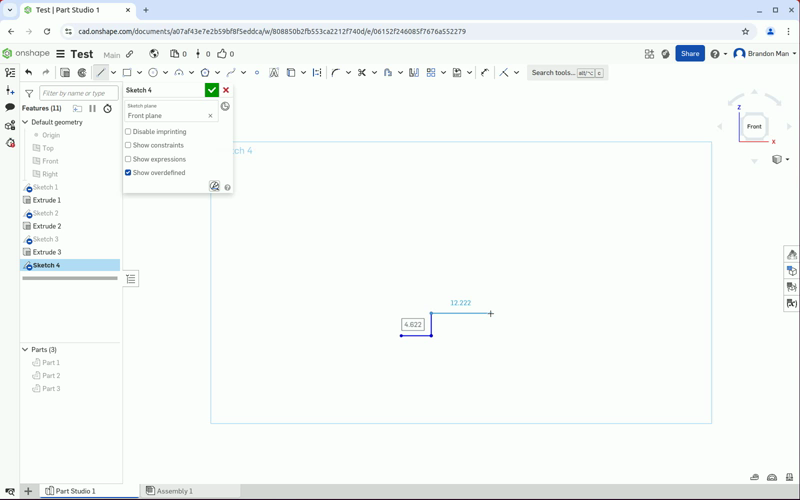
mouse_move(520, 313)
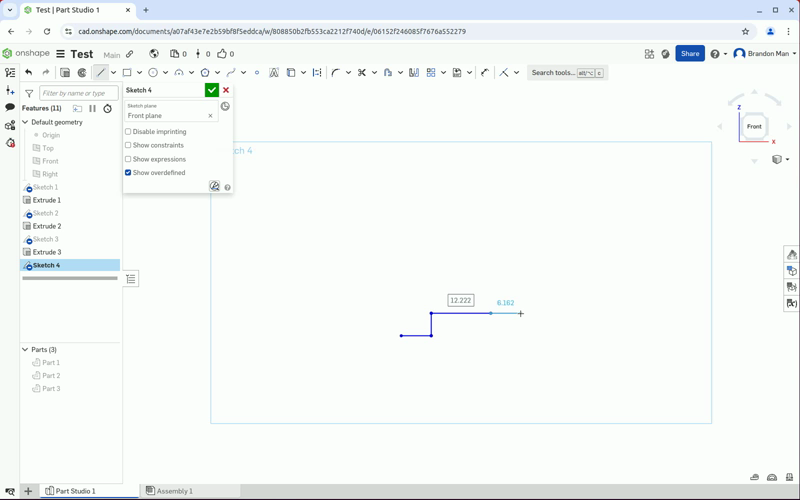
mouse_move(490, 335)
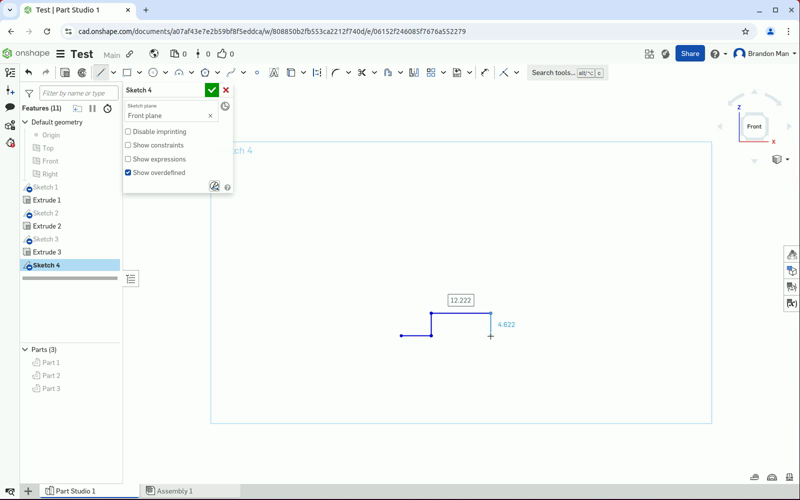
click(490, 335)
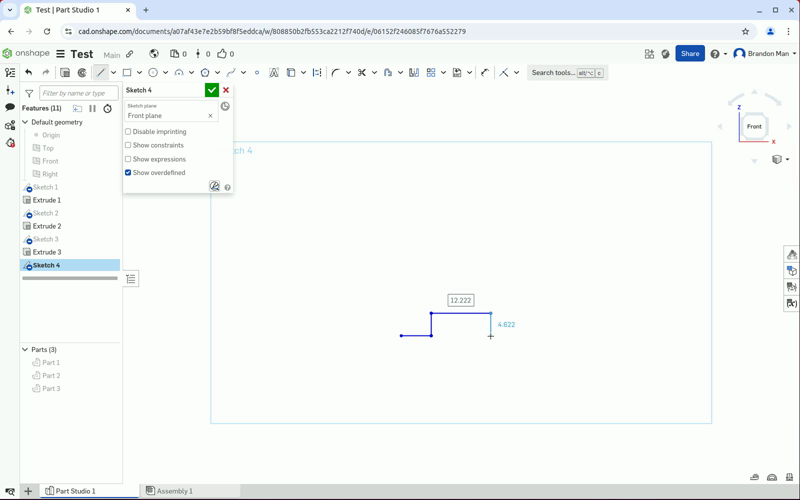
key_up(shift)
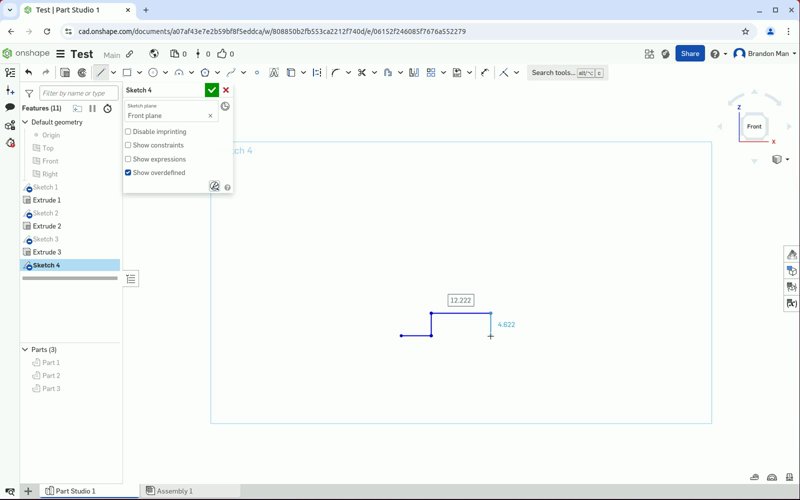
key_down(shift)
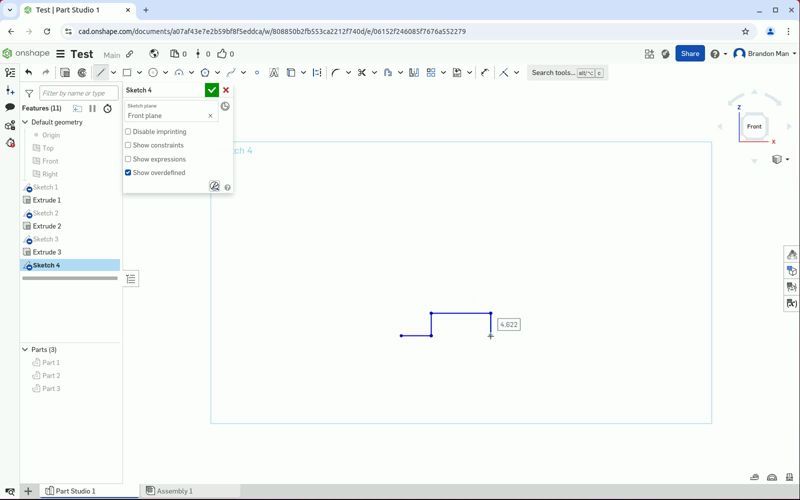
mouse_move(520, 335)
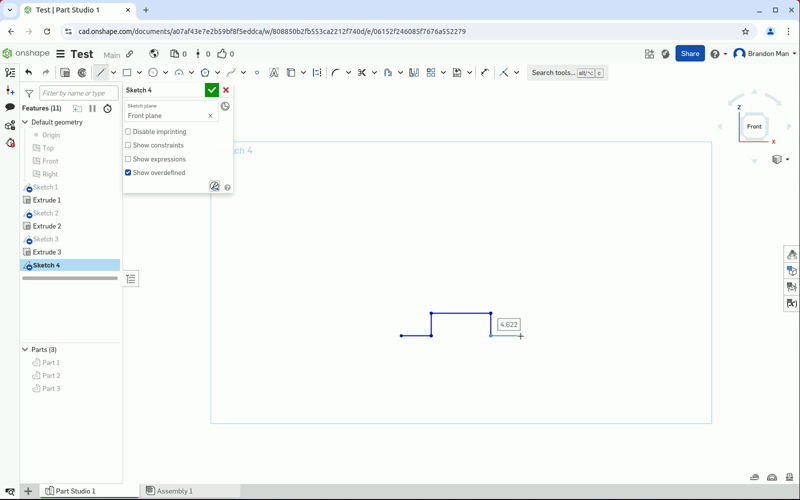
mouse_move(520, 335)
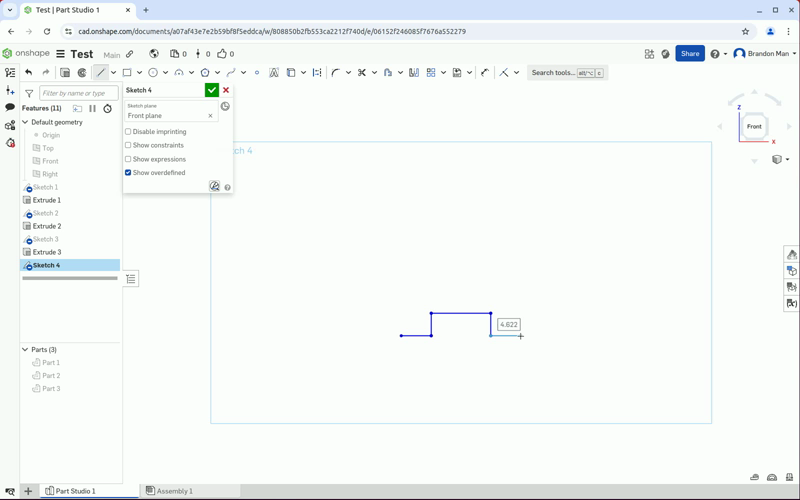
click(520, 335)
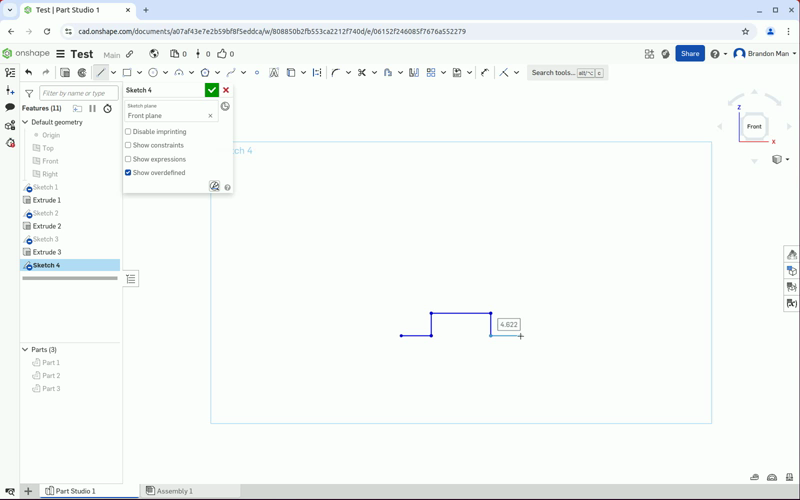
key_up(shift)
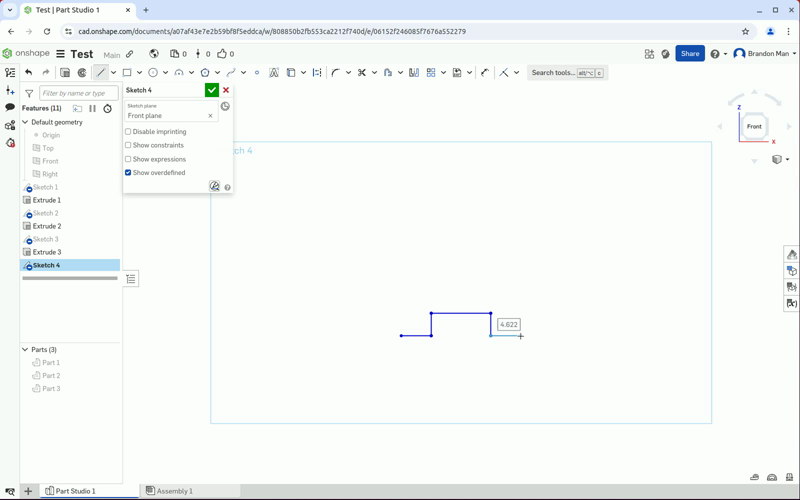
key_down(shift)
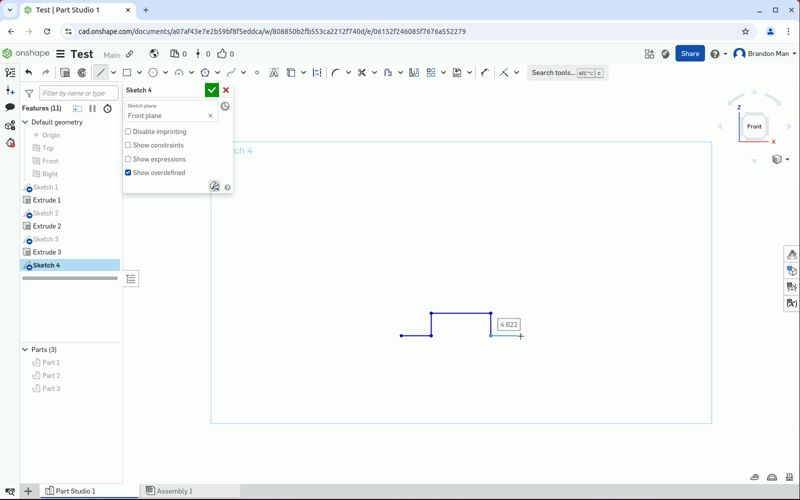
mouse_move(550, 335)
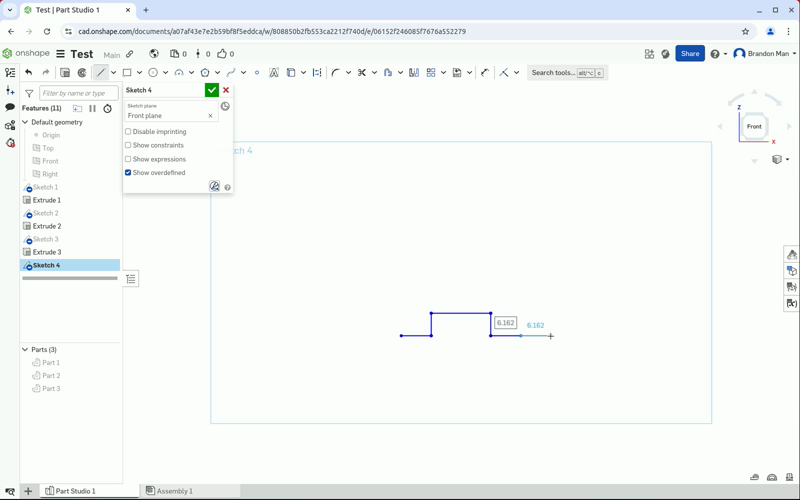
mouse_move(520, 290)
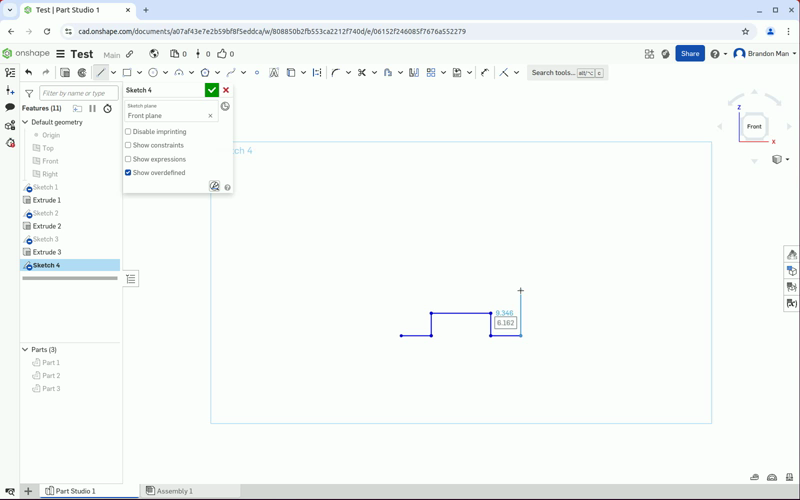
click(520, 290)
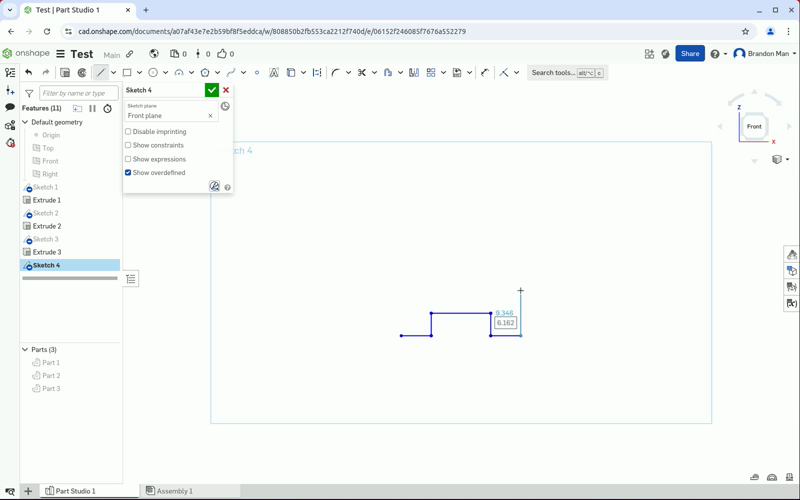
key_up(shift)
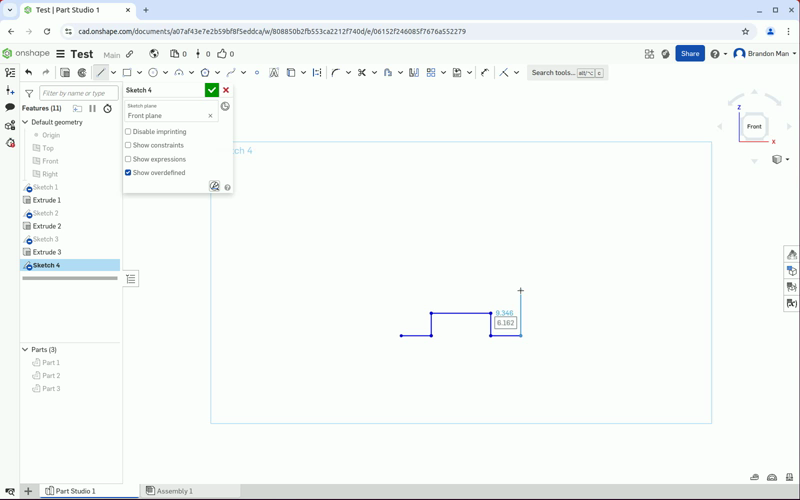
key_down(shift)
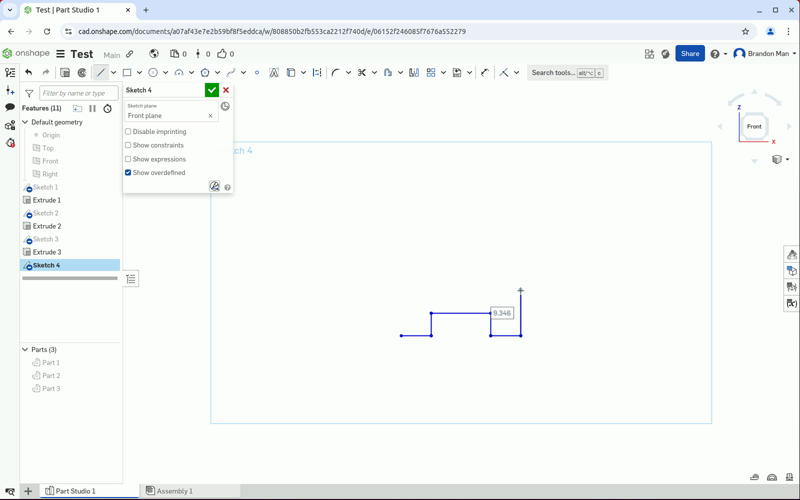
mouse_move(401, 290)
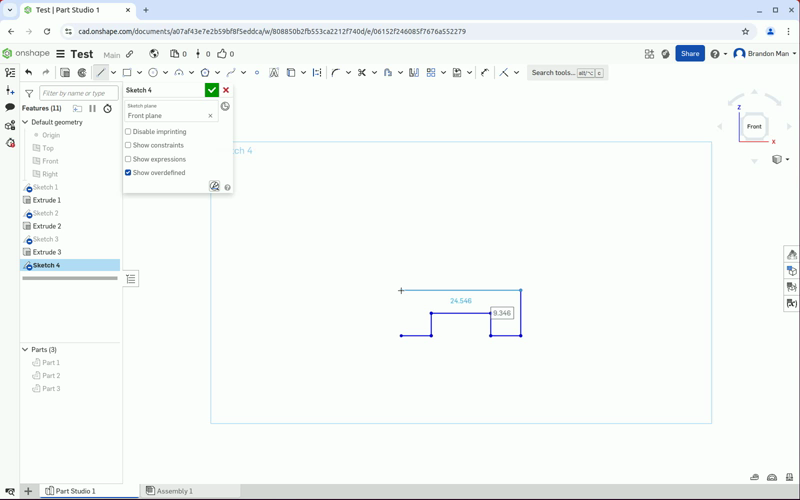
click(401, 290)
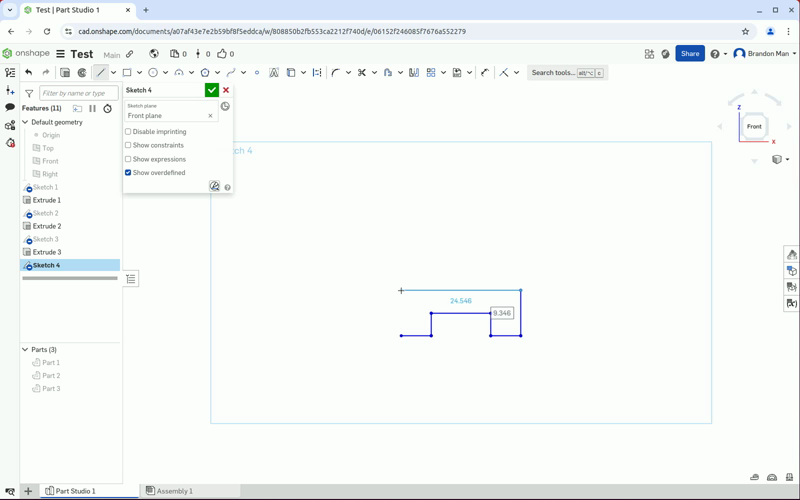
key_up(shift)
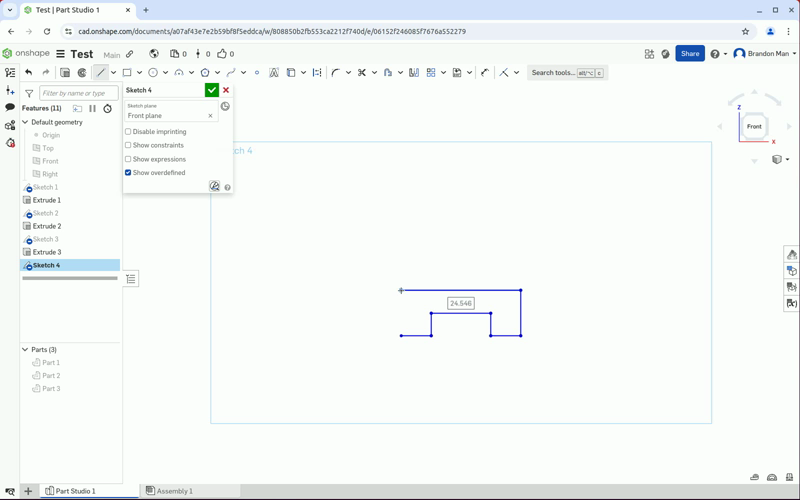
mouse_move(431, 290)
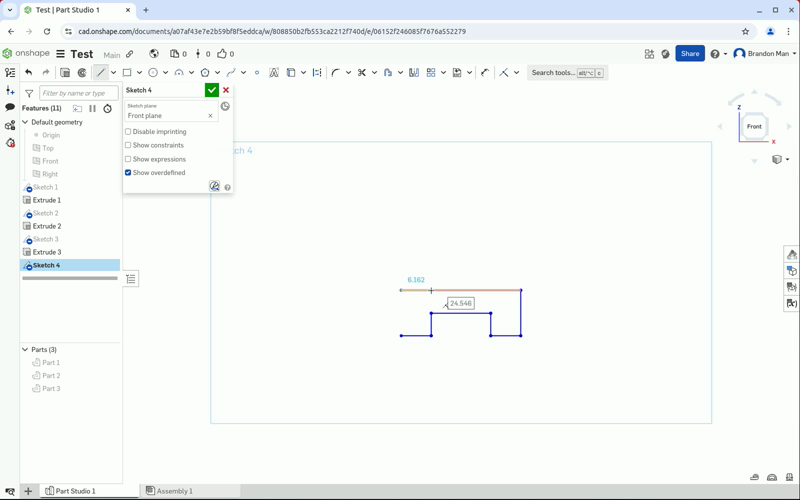
key_down(shift)
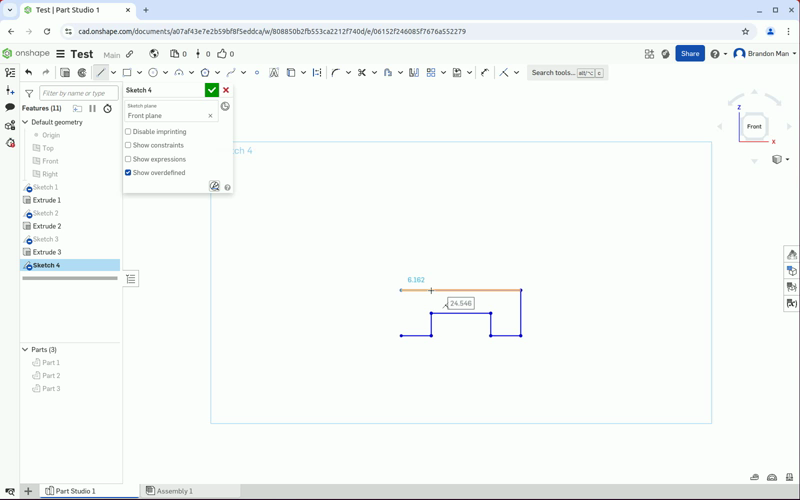
mouse_move(401, 335)
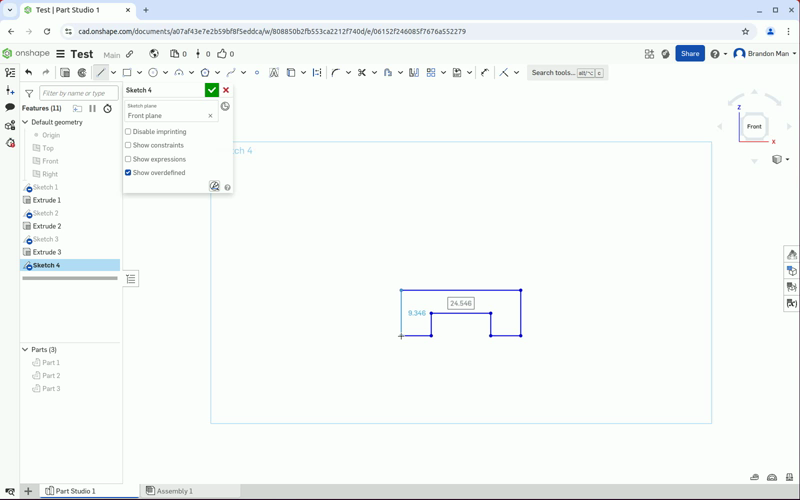
key_up(shift)
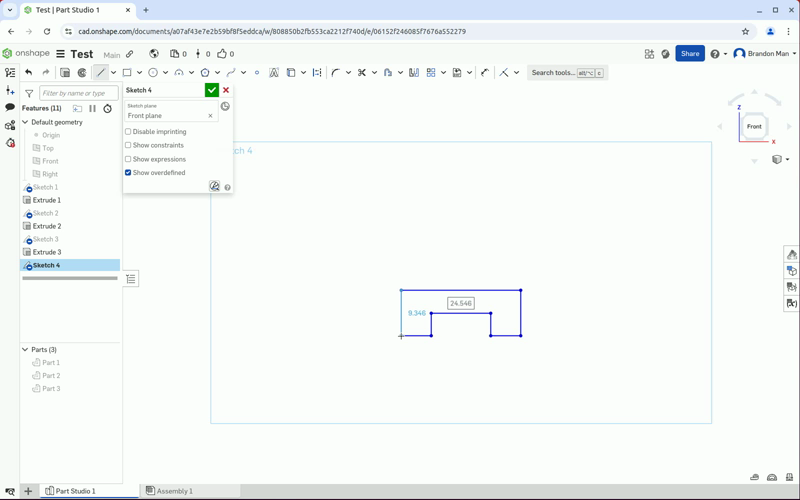
click(401, 335)
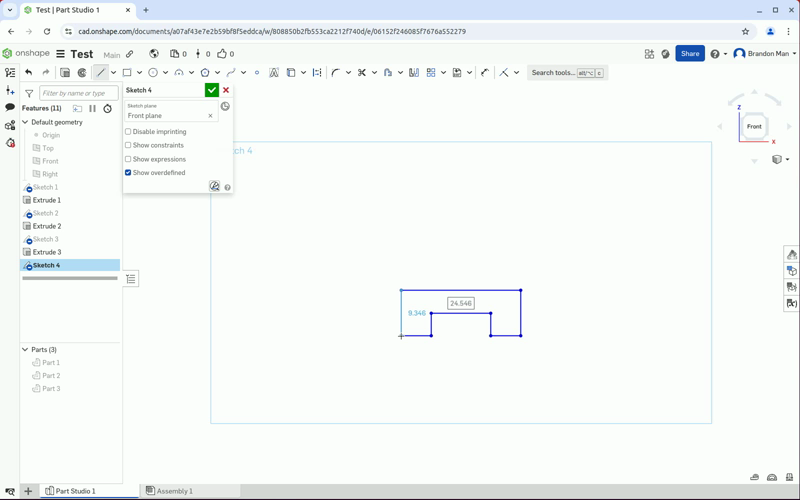
key(esc)
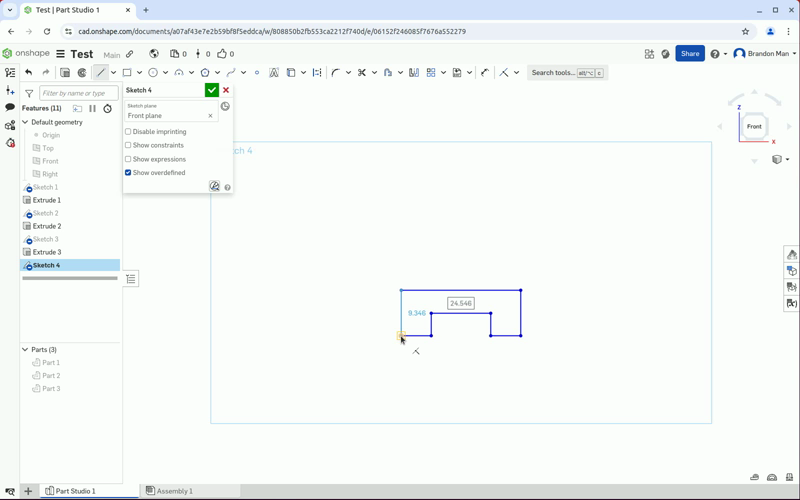
mouse_move(413, 315)
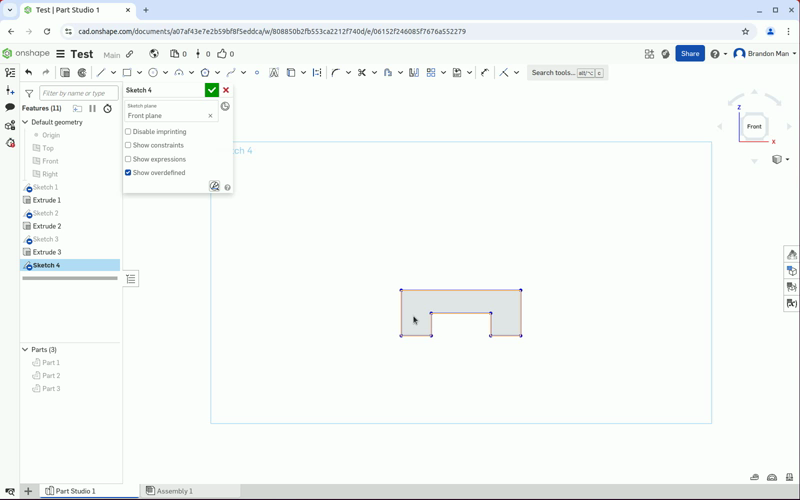
click(413, 315)
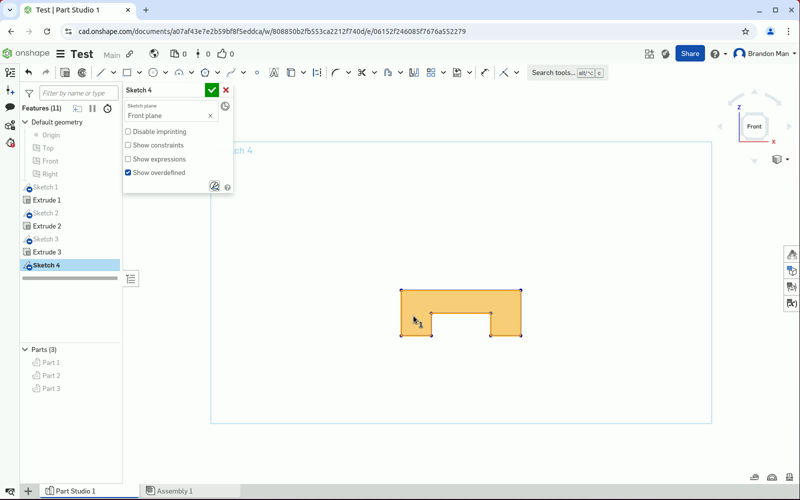
mouse_move(73, 352)
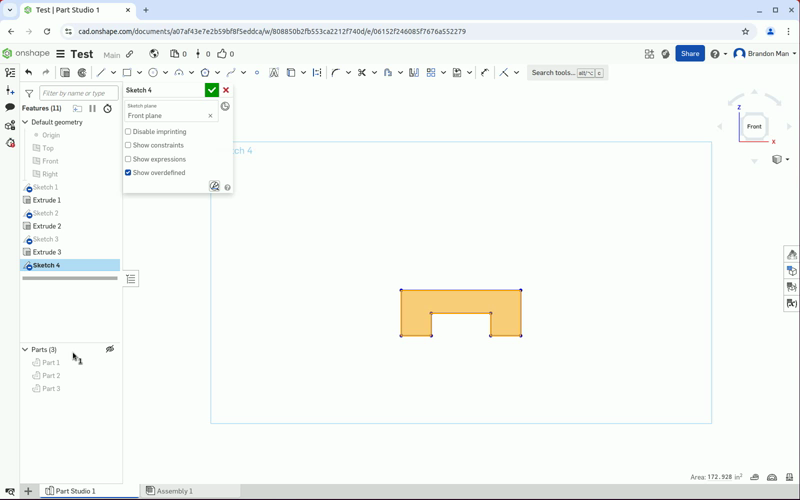
key(shift+y)
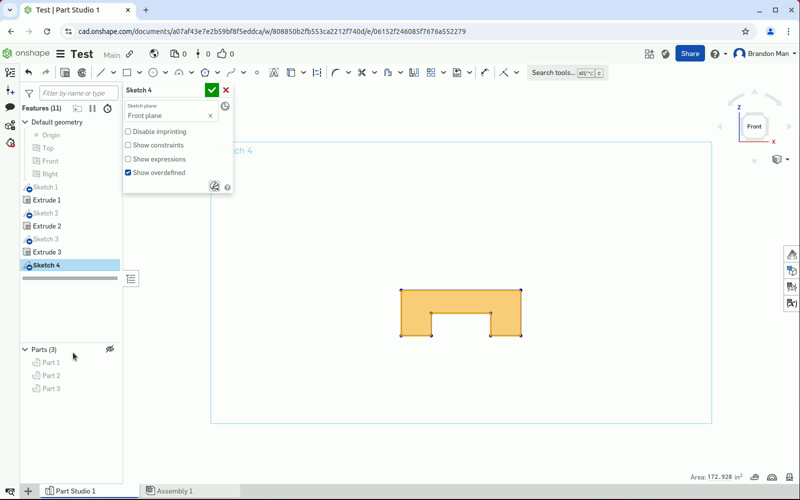
key(shift+e)
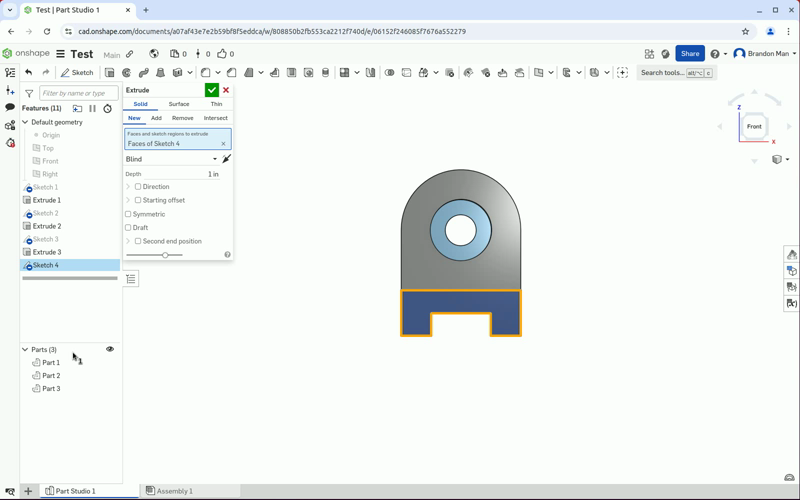
mouse_move(143, 106)
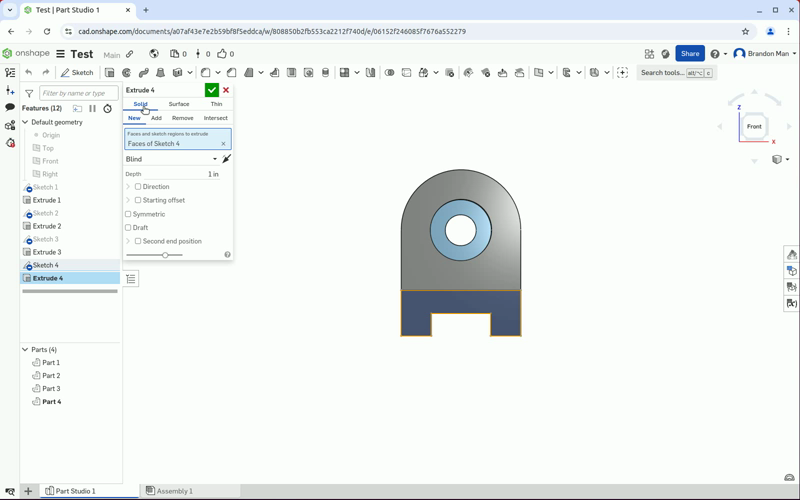
click(143, 106)
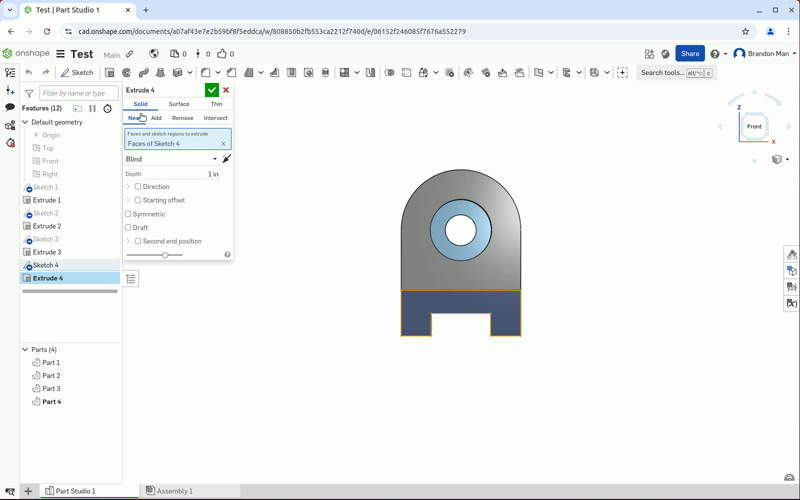
mouse_move(137, 120)
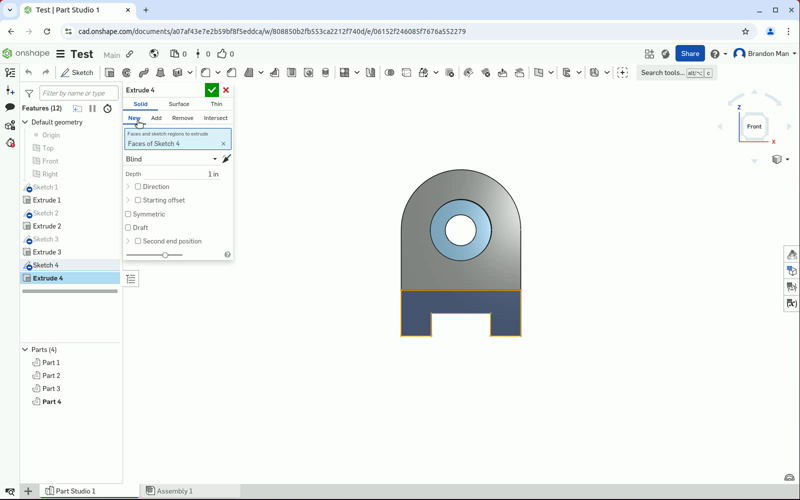
click(137, 120)
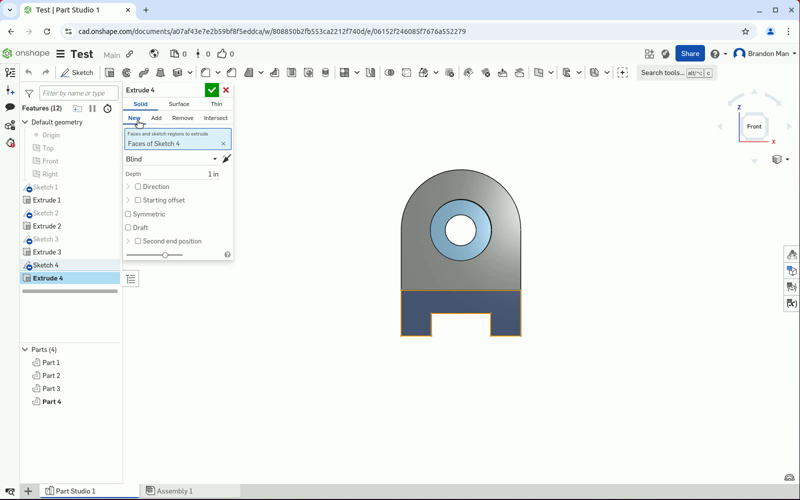
key(tab, 4)
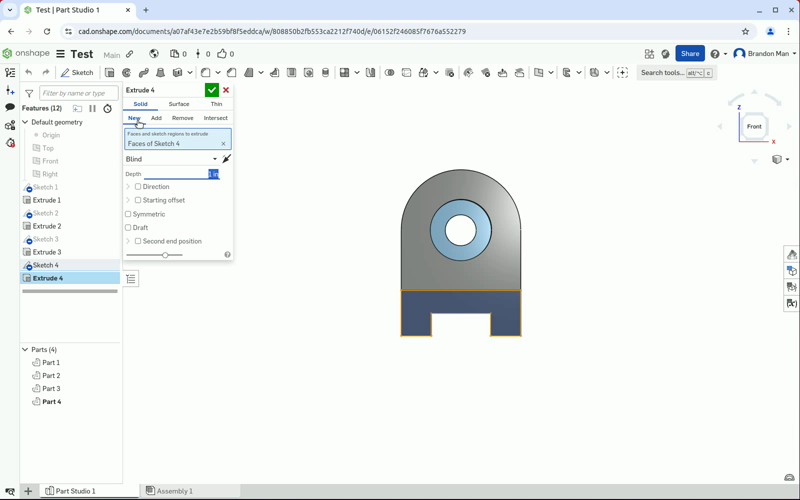
text(12.276)
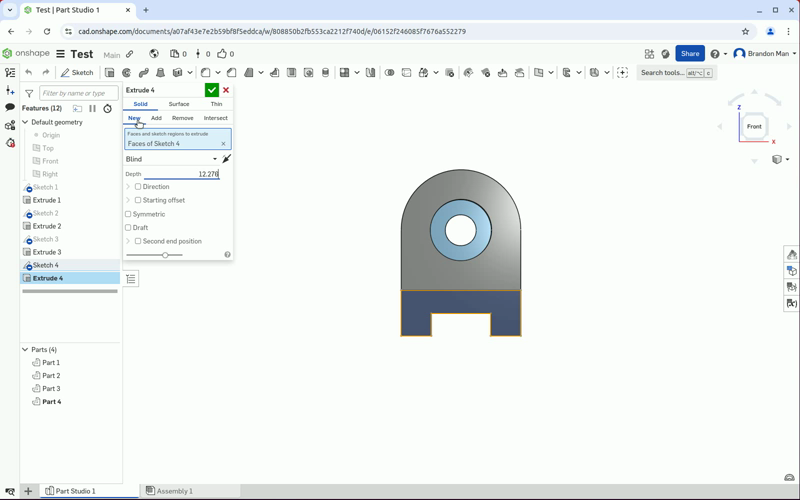
key(enter)
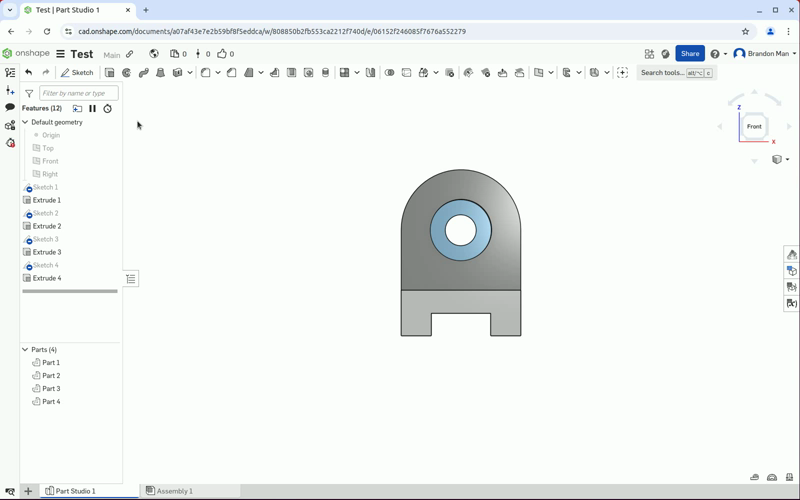
key(shift+h)
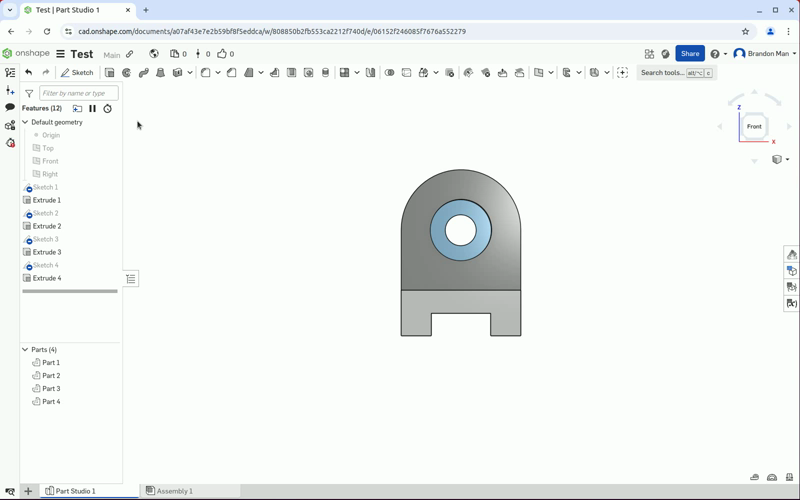
key(shift+h)
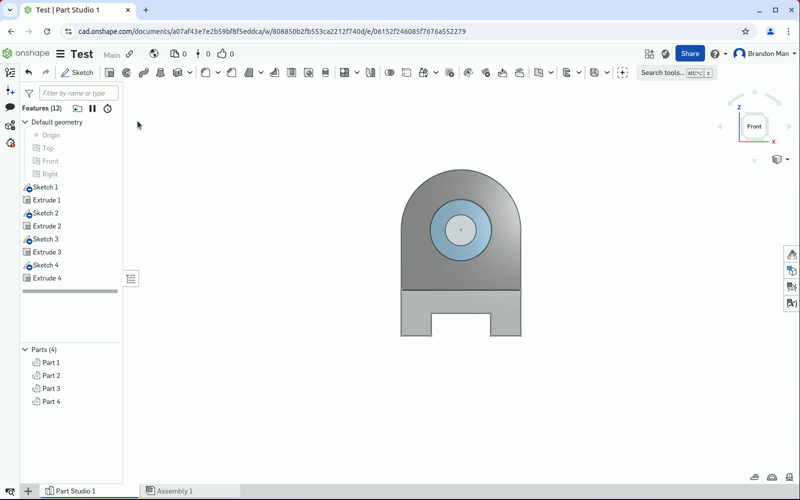
key(shift+7)
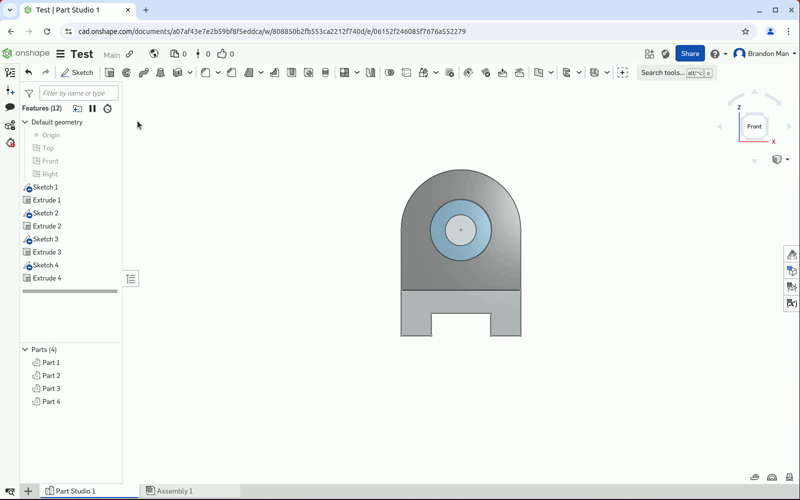
key(left, 2)
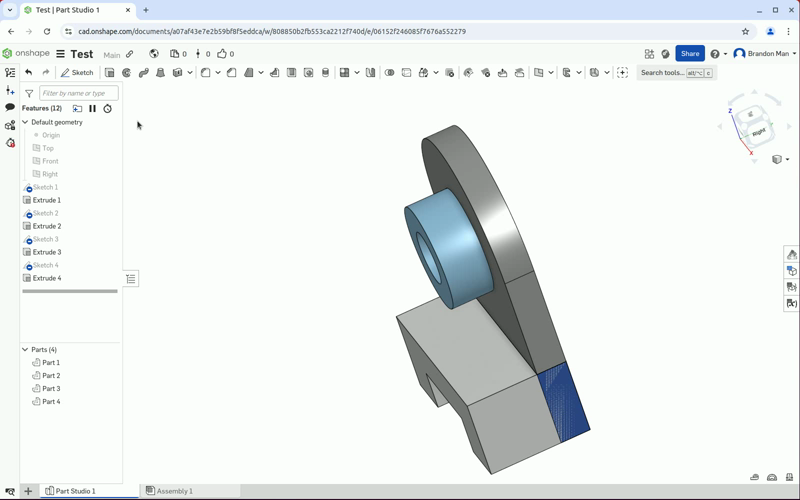
key(down, 2)
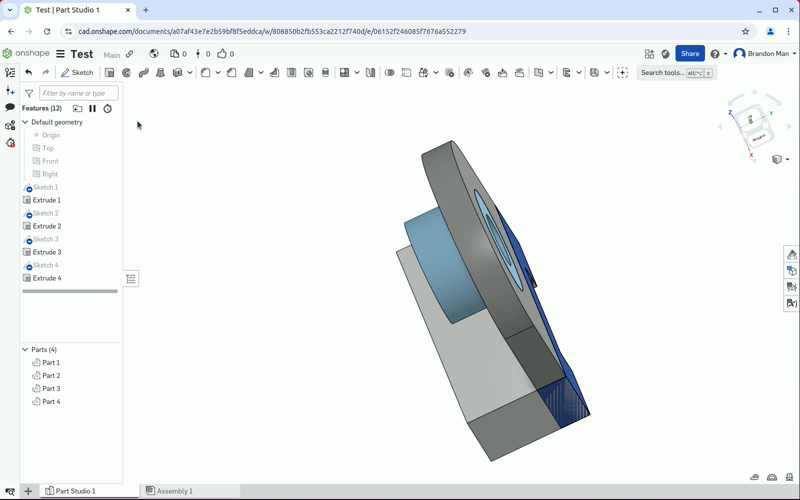
key(up, 2)
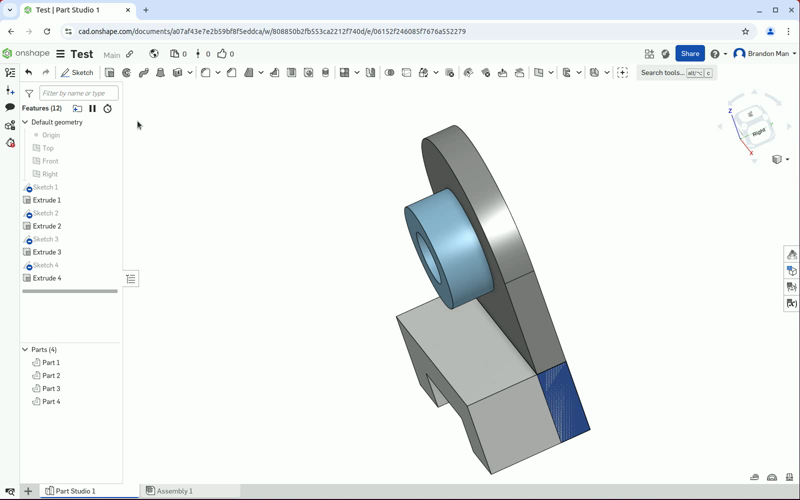
key(right, 2)
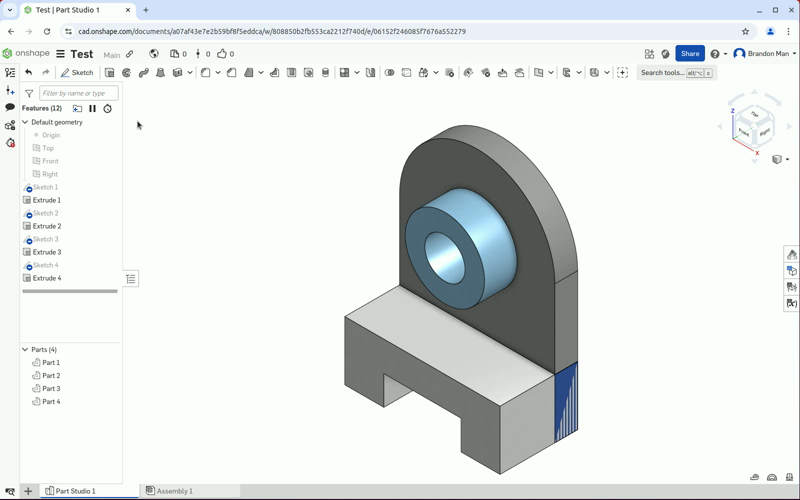
mouse_move(73, 189)
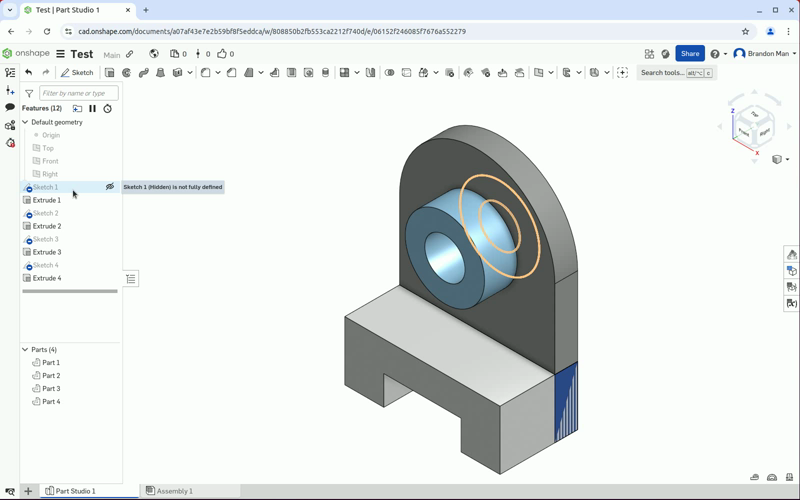
click(73, 189)